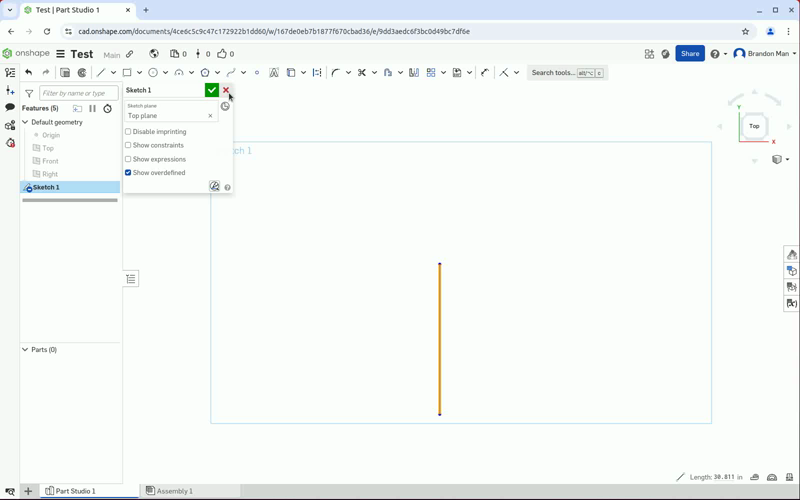
key(shift+h)
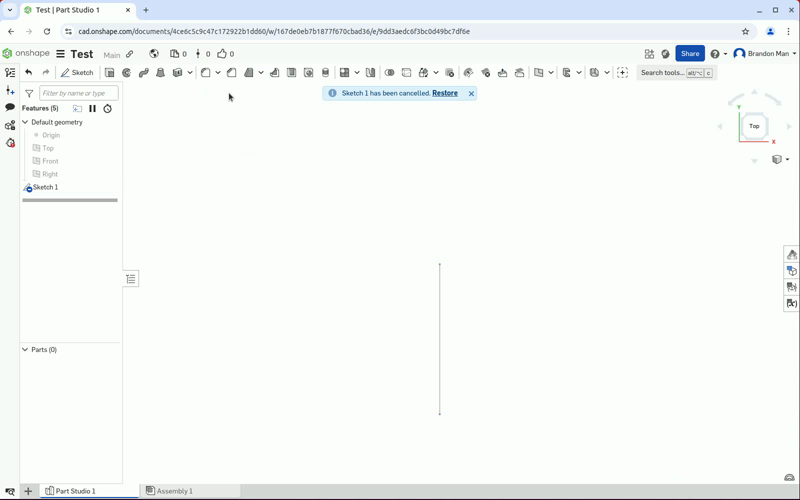
key(shift+s)
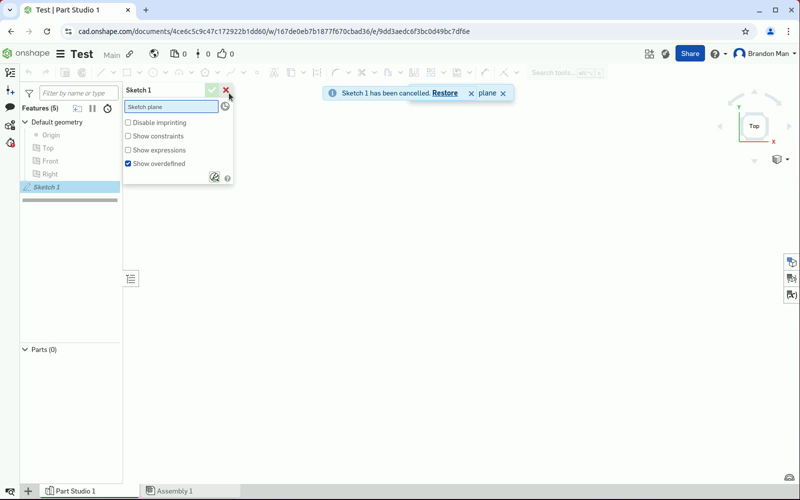
mouse_move(73, 150)
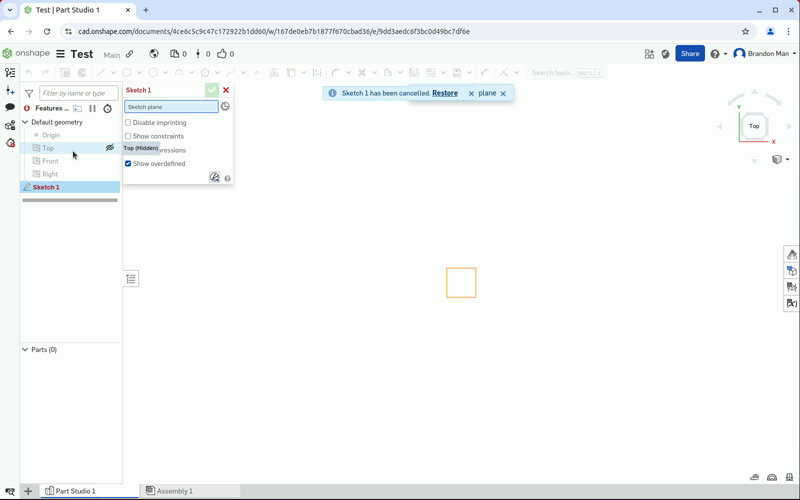
click(73, 150)
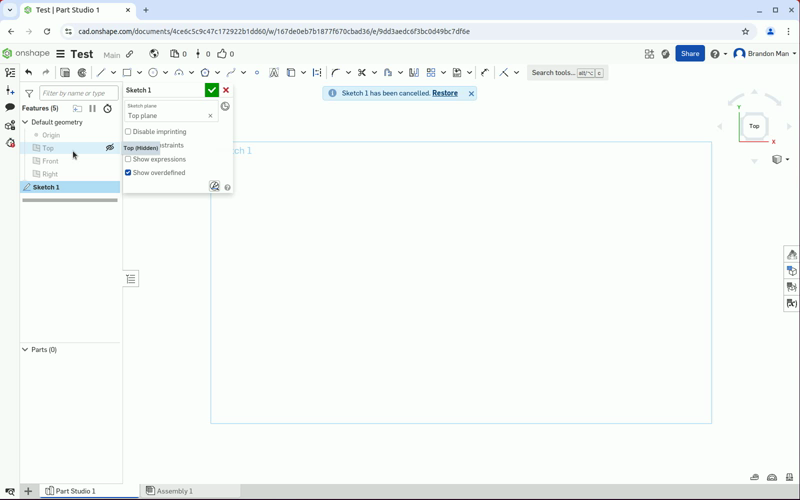
mouse_move(73, 352)
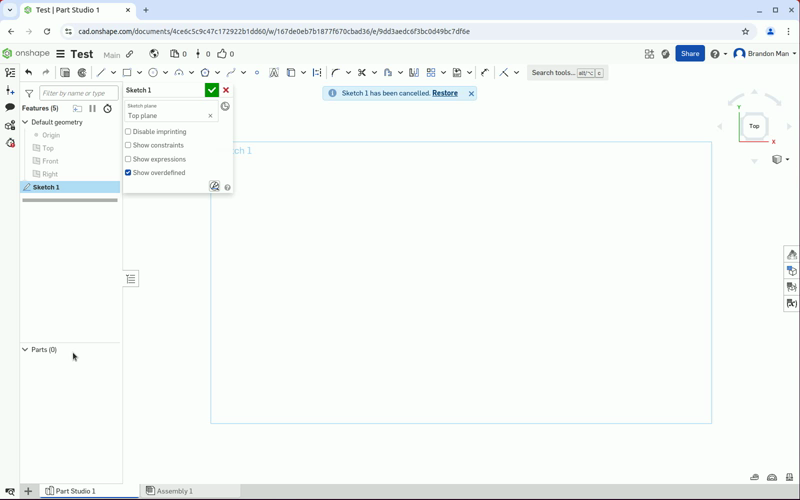
key(y)
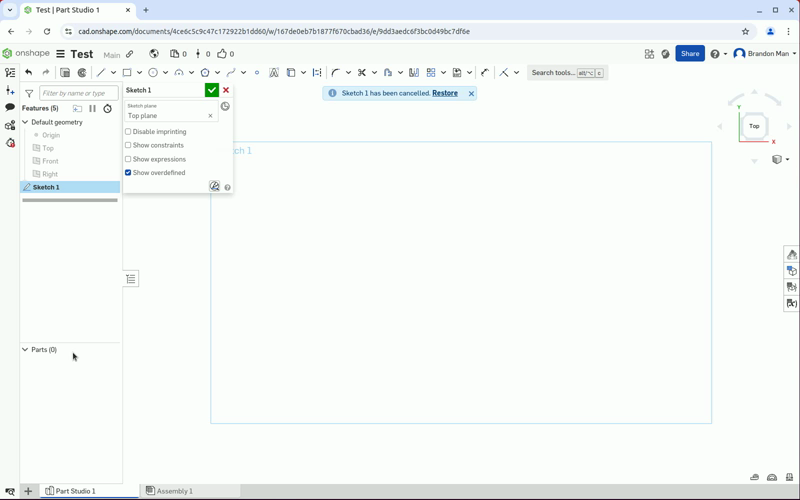
key(a)
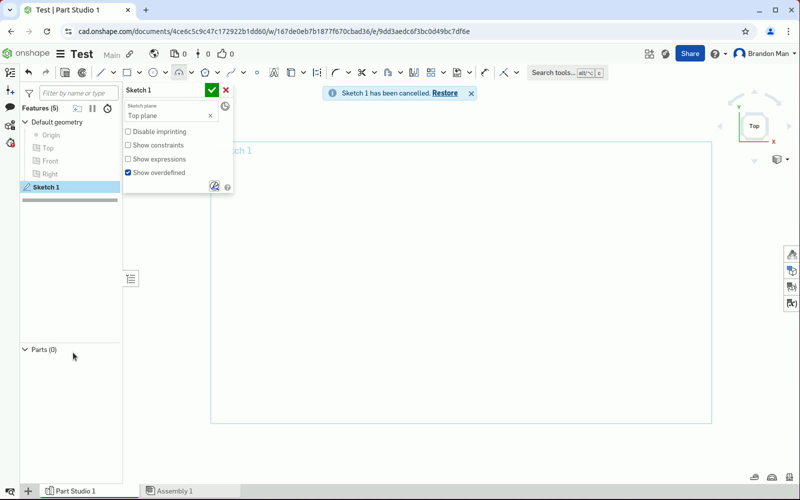
key_down(shift)
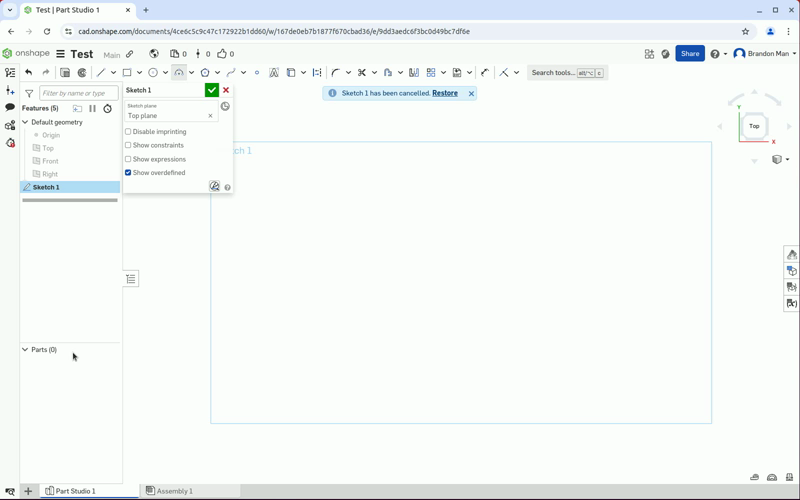
mouse_move(431, 330)
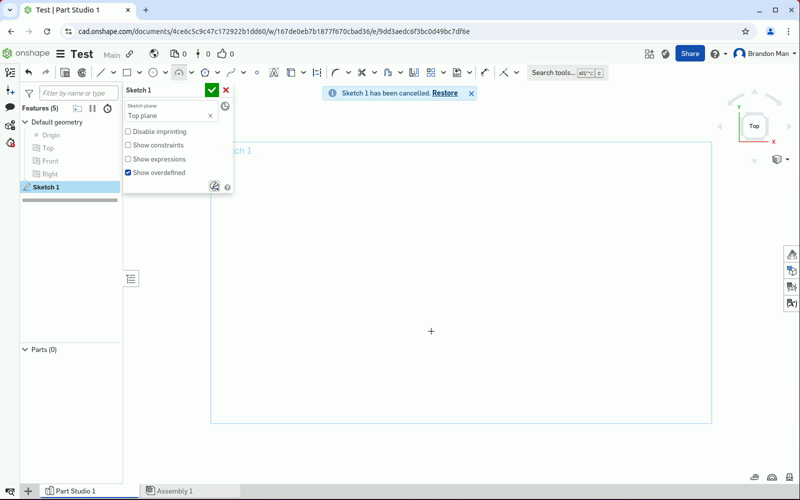
click(431, 330)
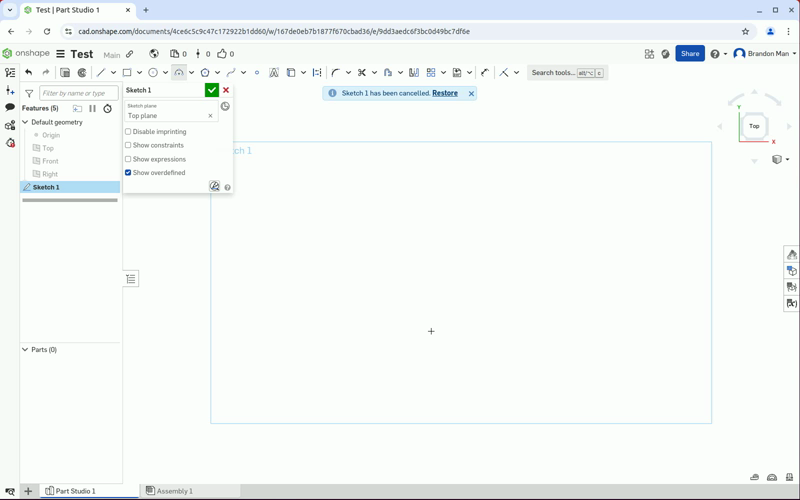
key_up(shift)
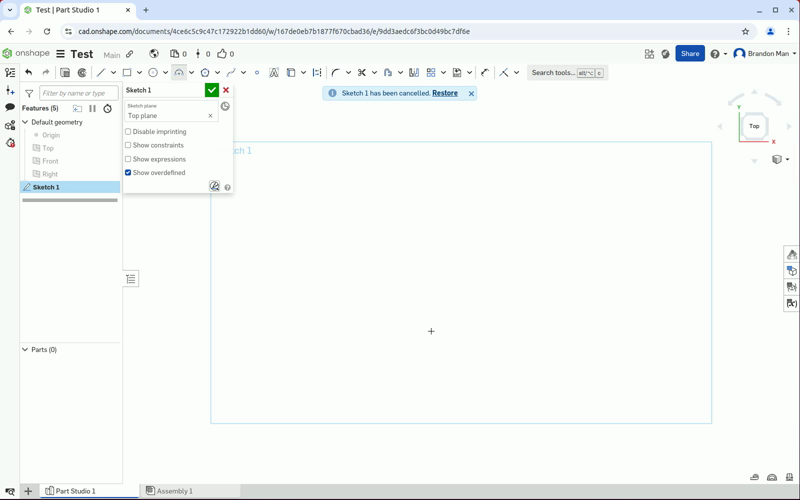
key_down(shift)
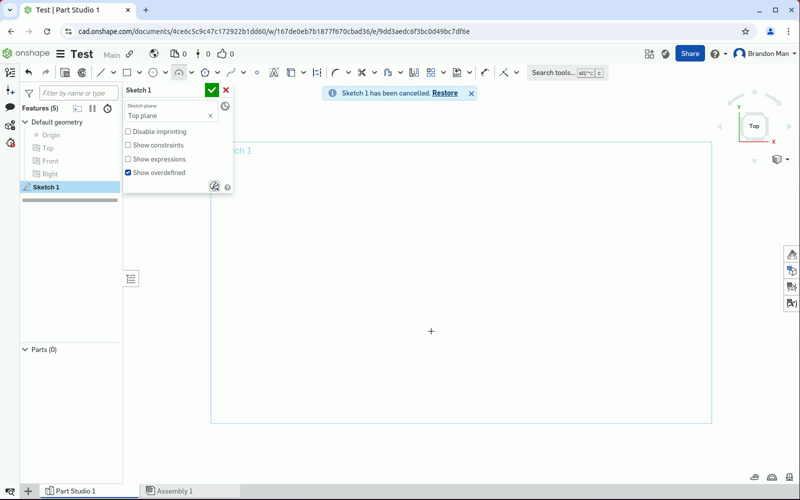
mouse_move(488, 330)
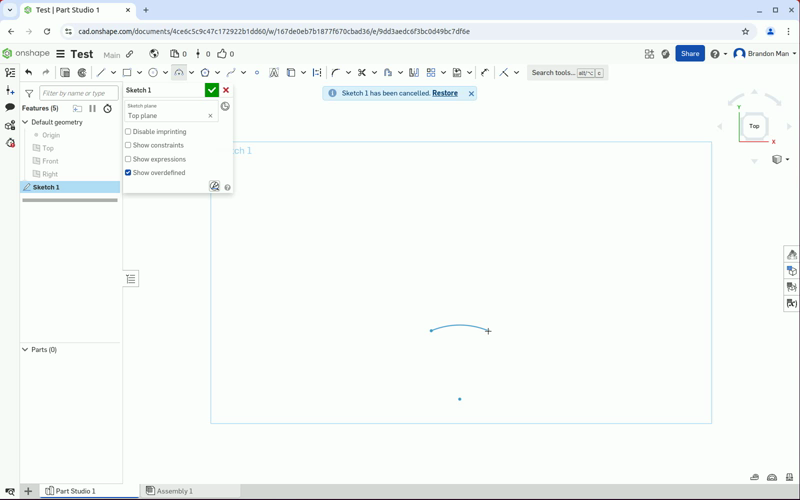
click(488, 330)
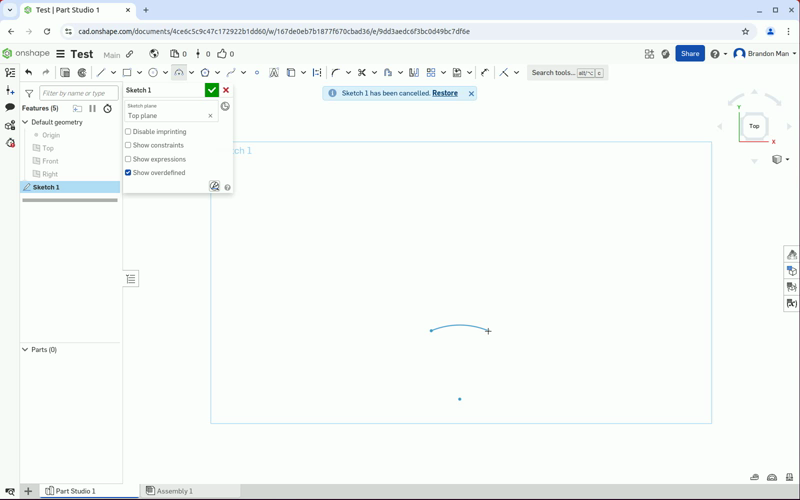
mouse_move(459, 359)
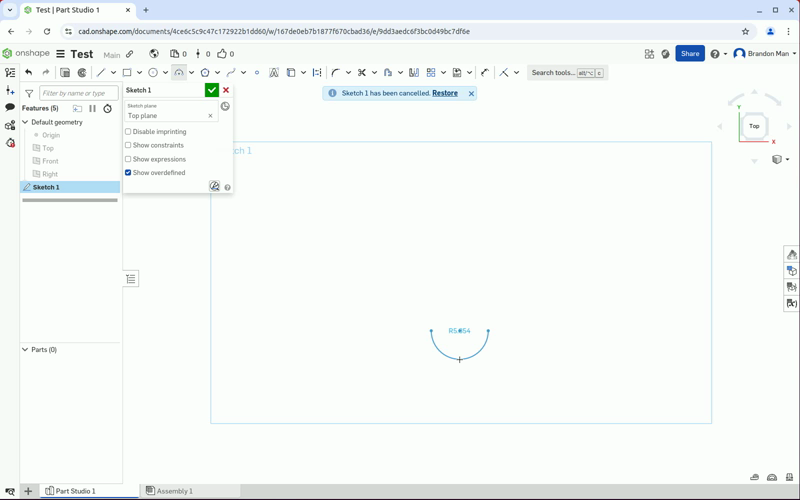
click(459, 359)
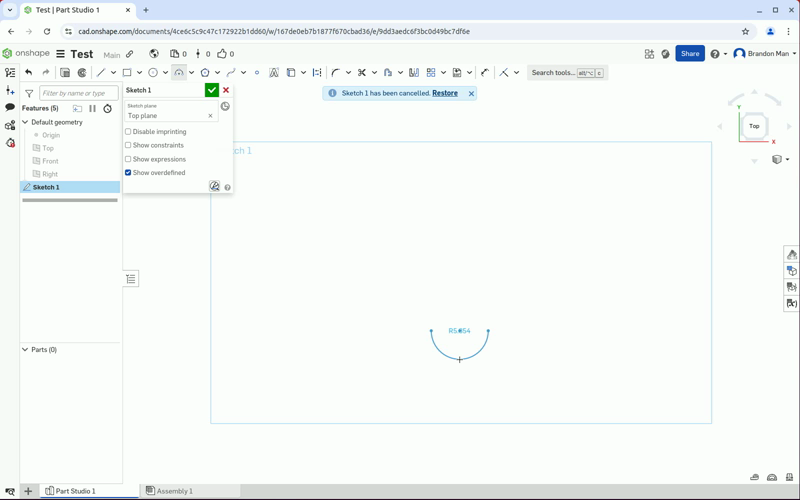
key_up(shift)
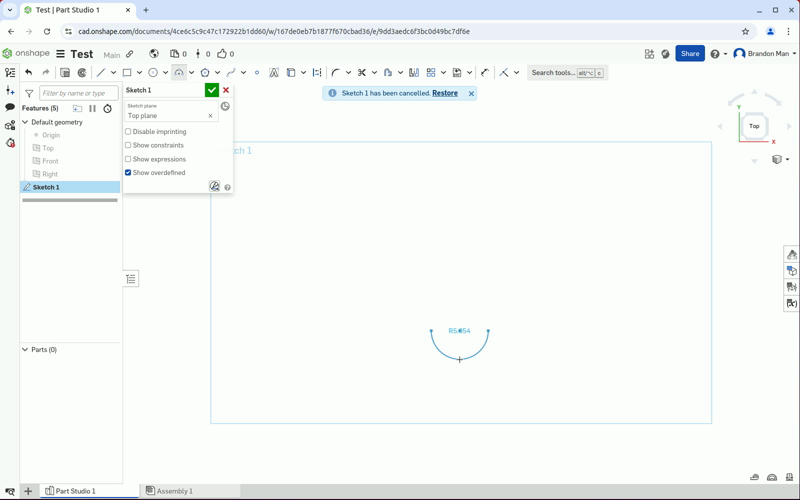
key(esc)
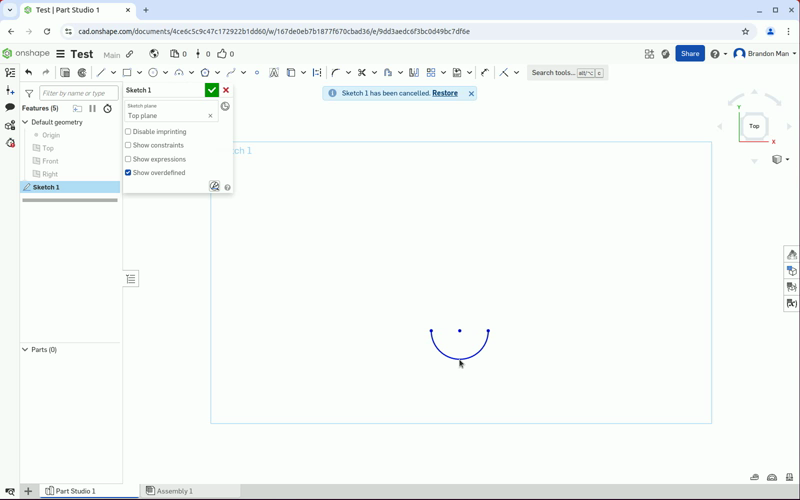
key(l)
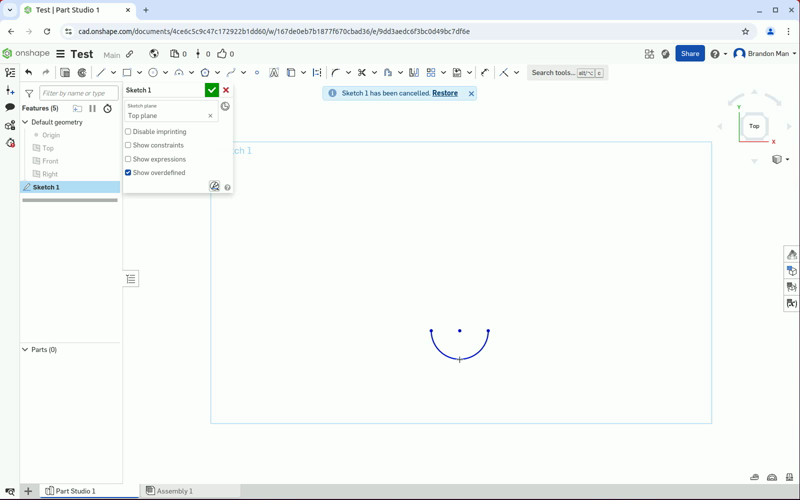
mouse_move(488, 330)
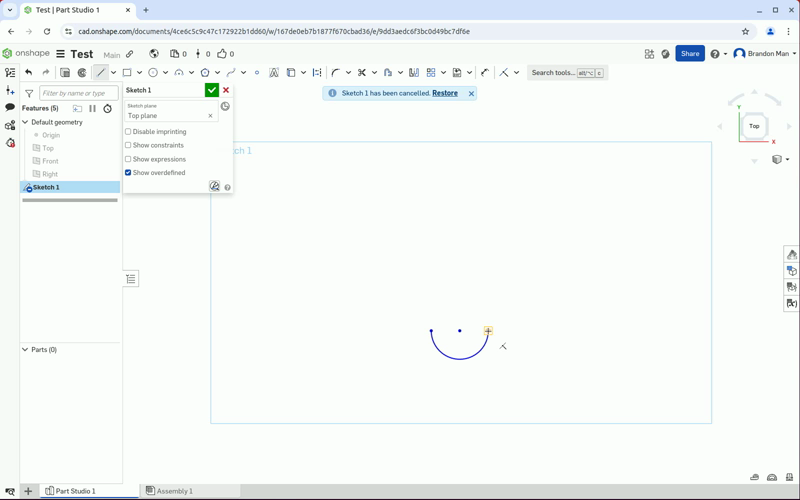
click(488, 330)
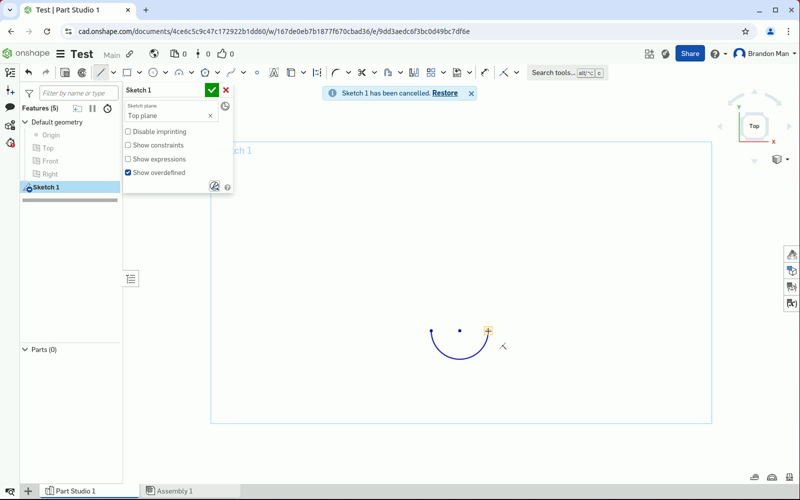
key_down(shift)
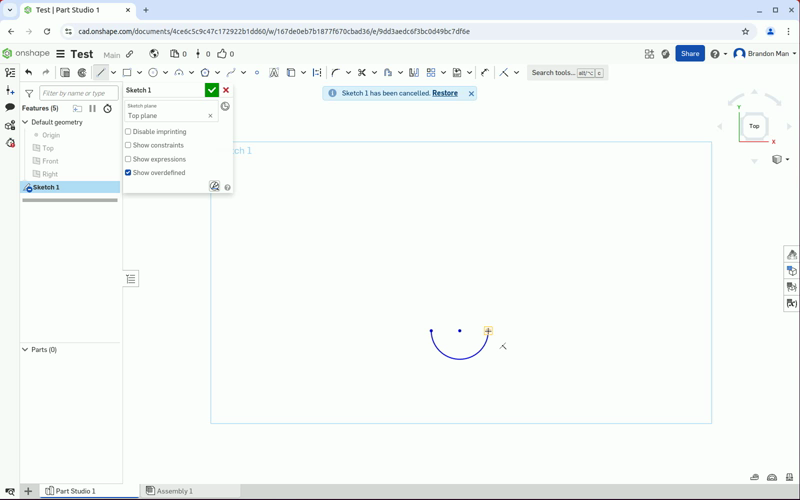
mouse_move(488, 234)
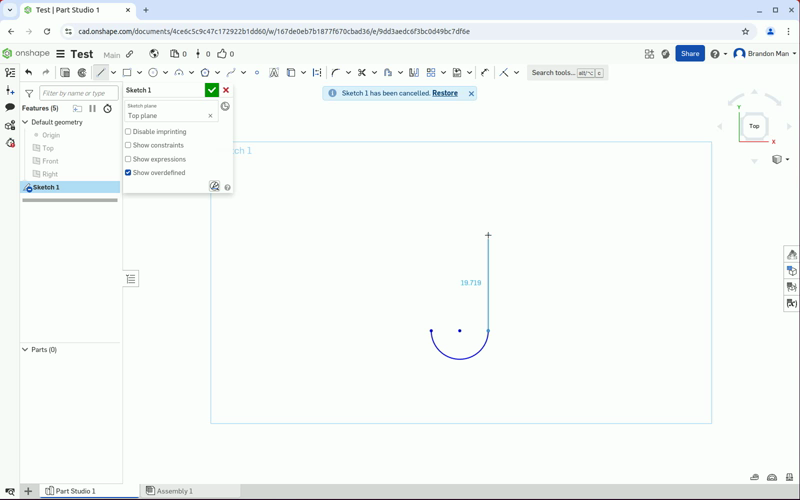
click(488, 234)
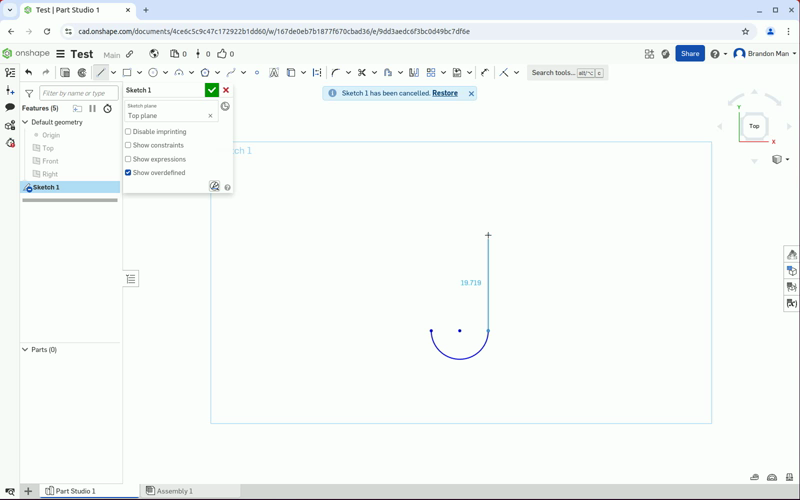
key_up(shift)
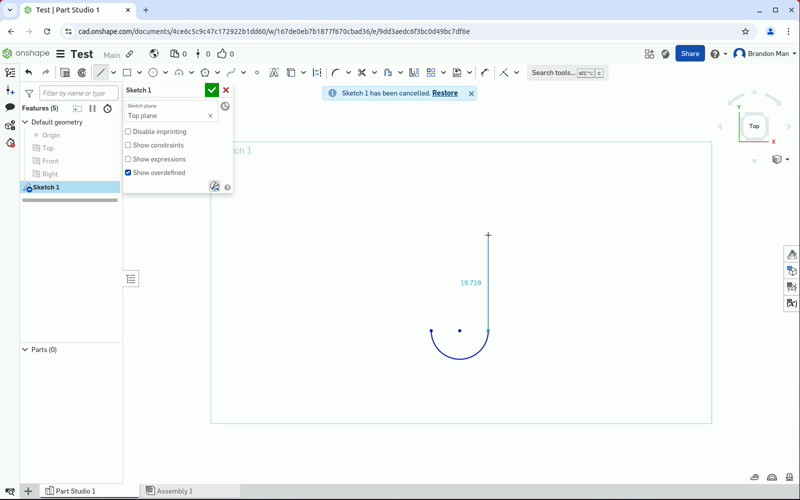
key(esc)
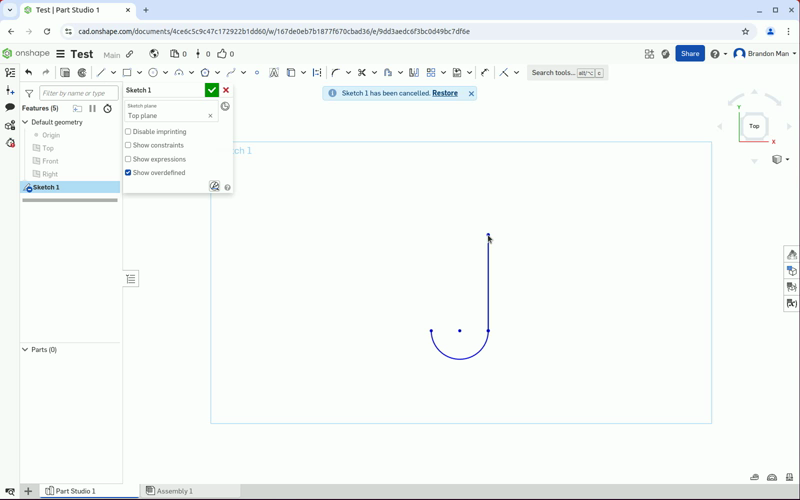
key(a)
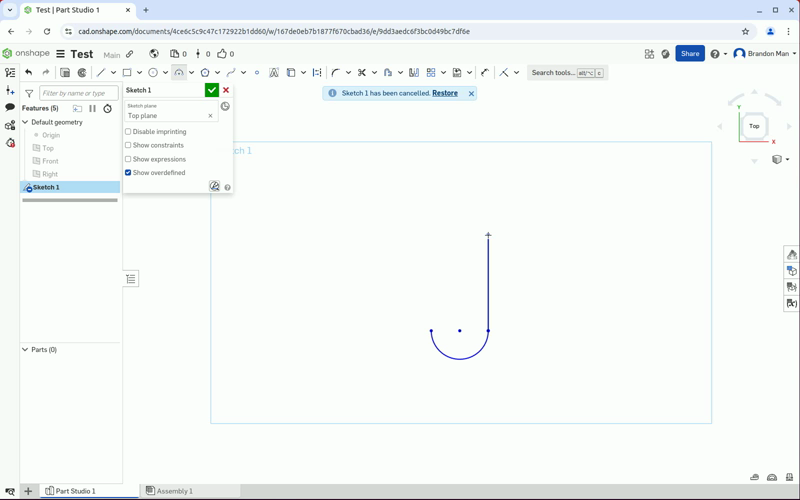
mouse_move(488, 234)
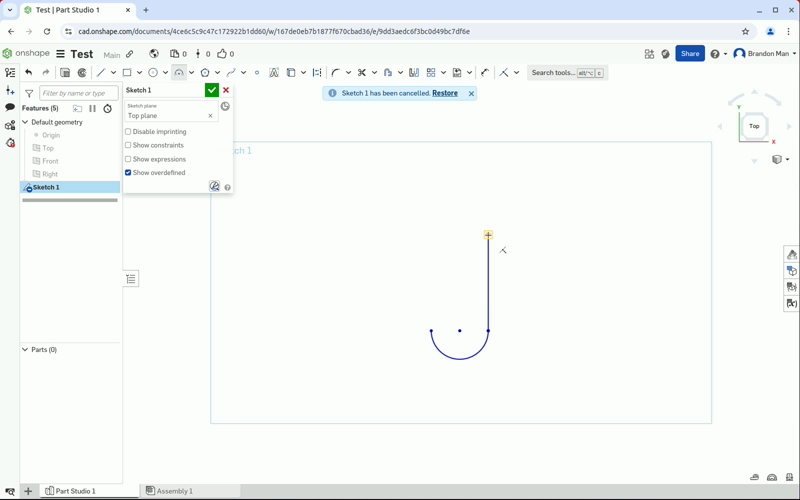
click(488, 234)
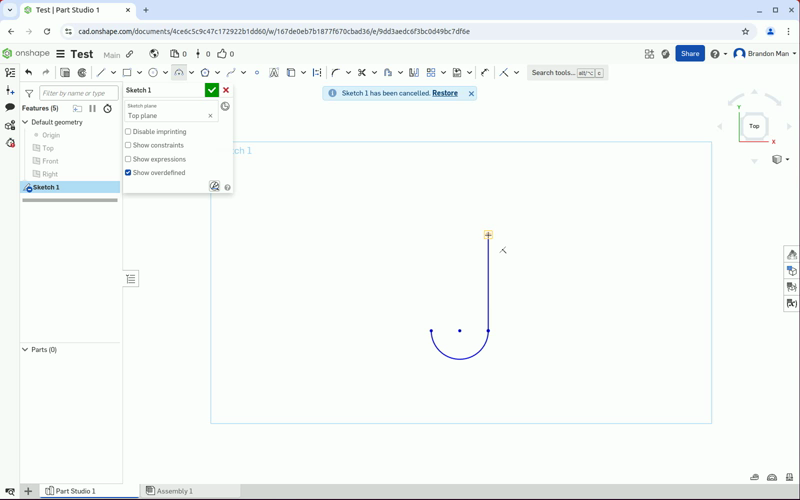
key_down(shift)
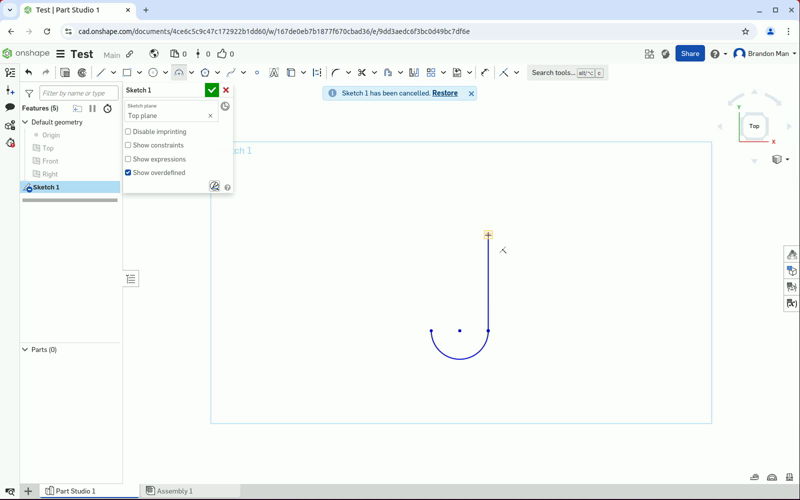
mouse_move(431, 234)
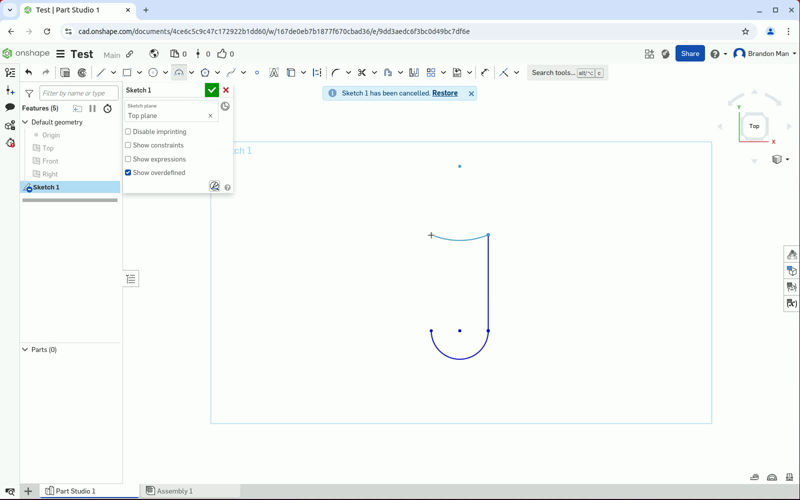
click(431, 234)
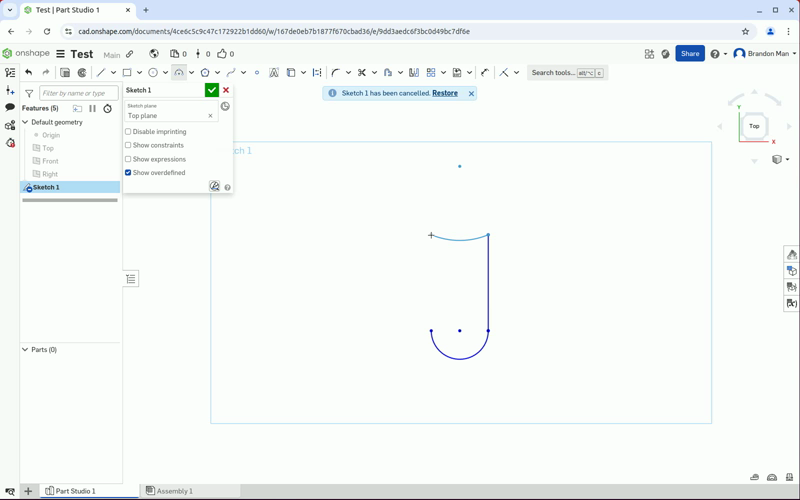
mouse_move(459, 206)
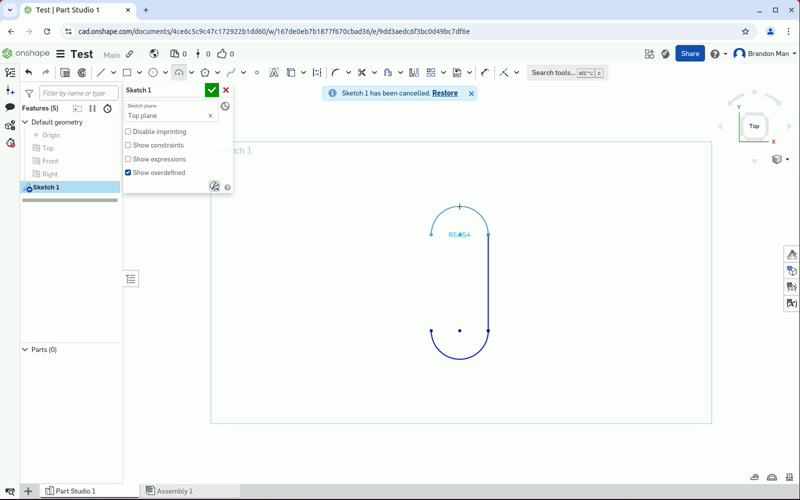
click(459, 206)
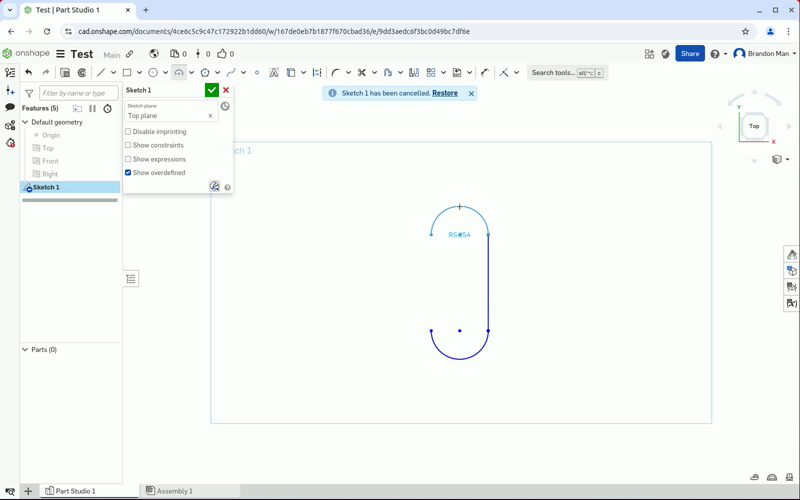
key_up(shift)
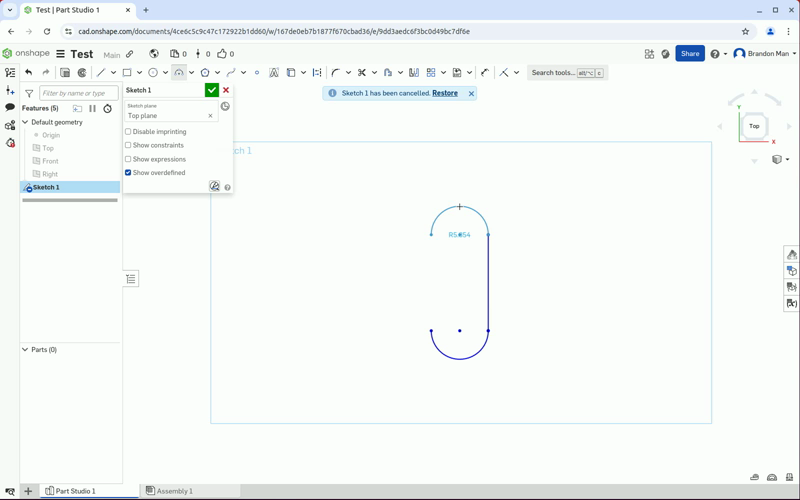
key(esc)
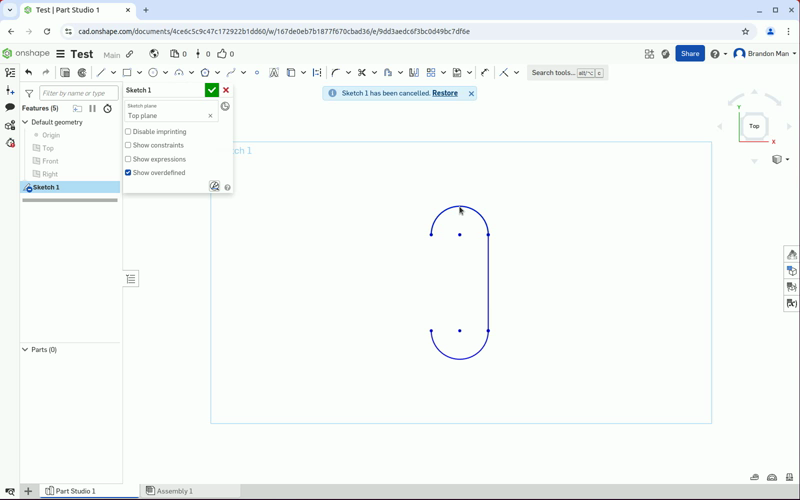
key(l)
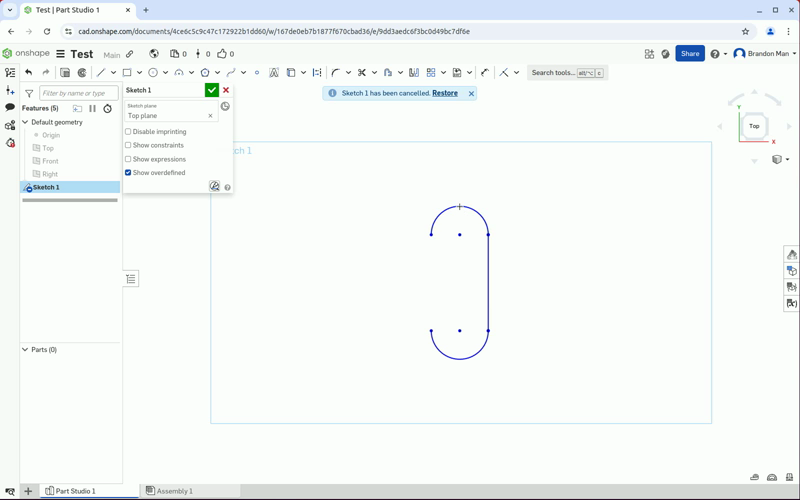
mouse_move(431, 234)
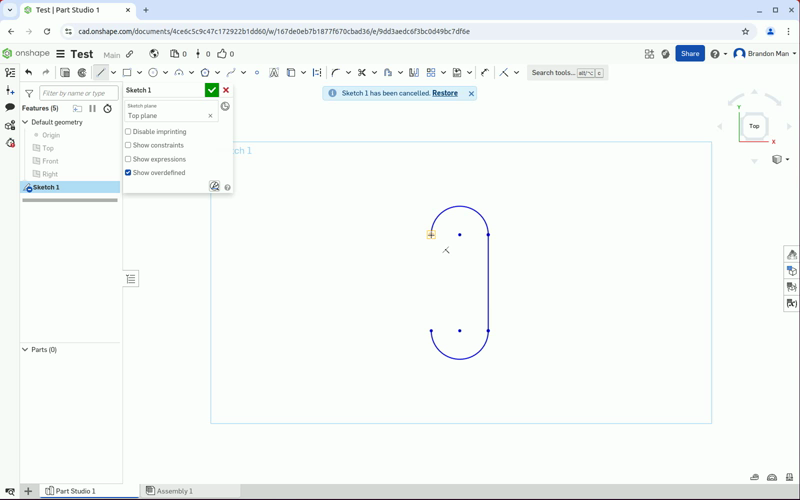
click(431, 234)
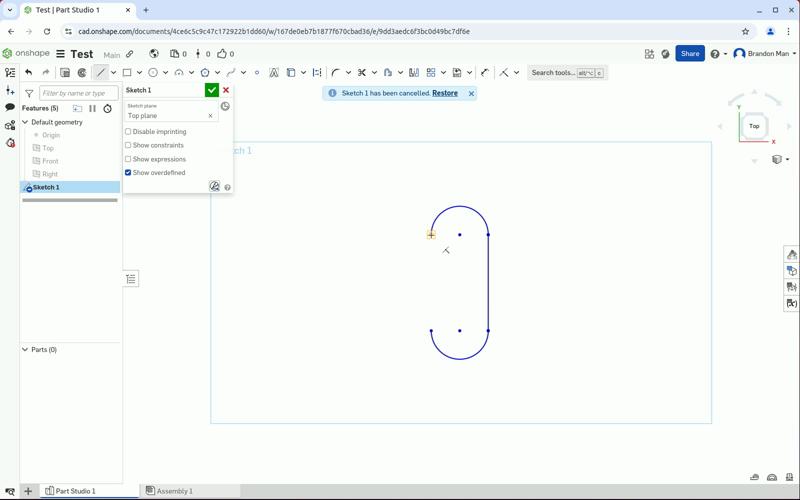
key_down(shift)
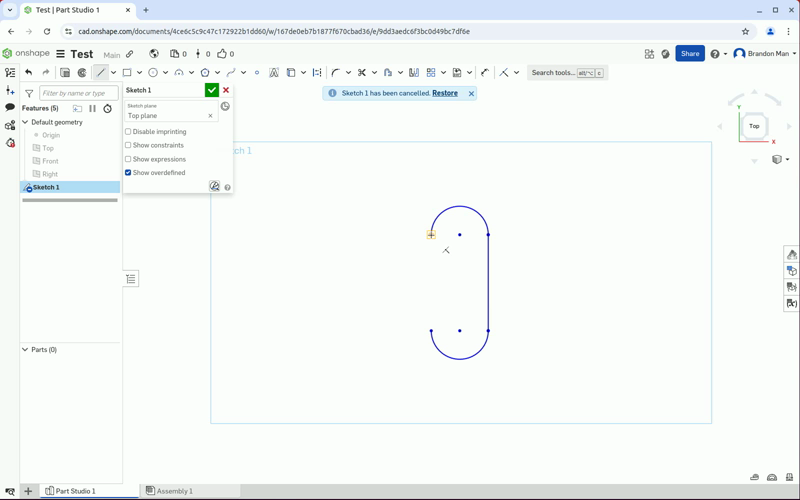
mouse_move(431, 330)
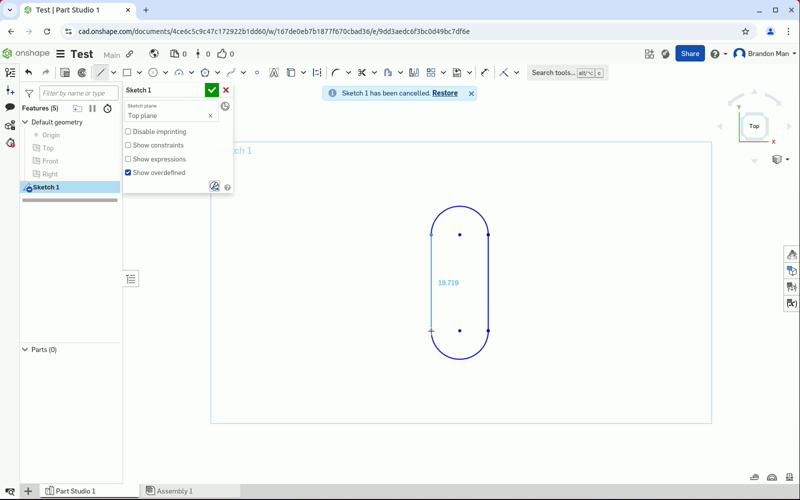
key_up(shift)
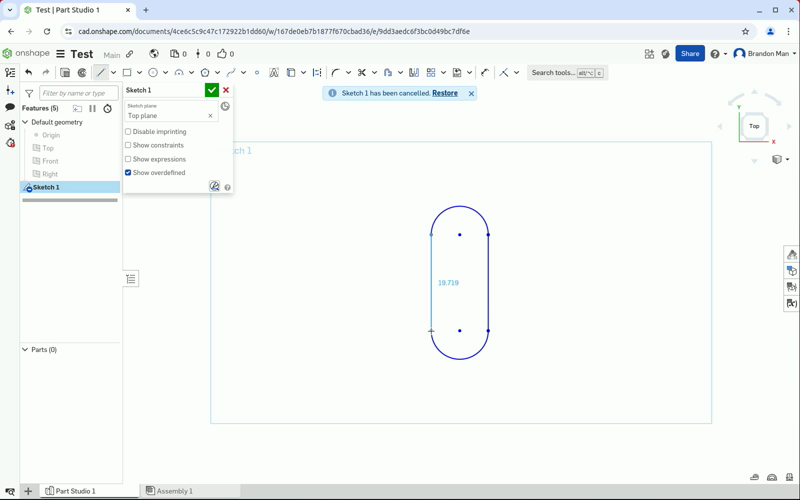
click(431, 330)
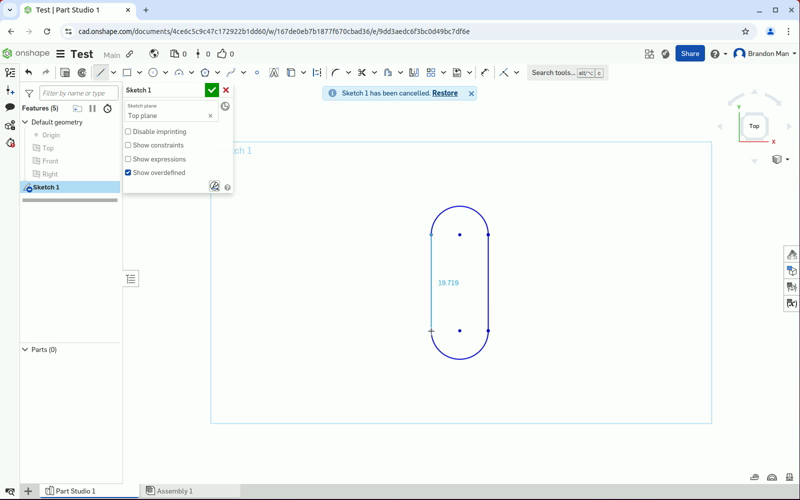
key(esc)
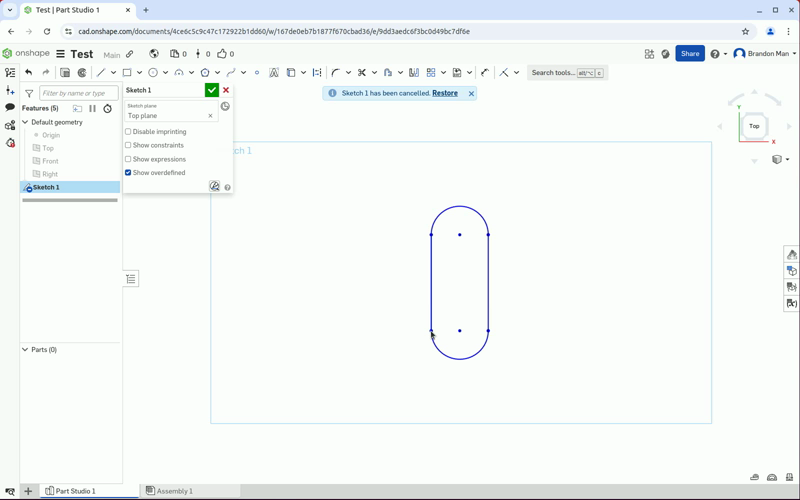
mouse_move(462, 266)
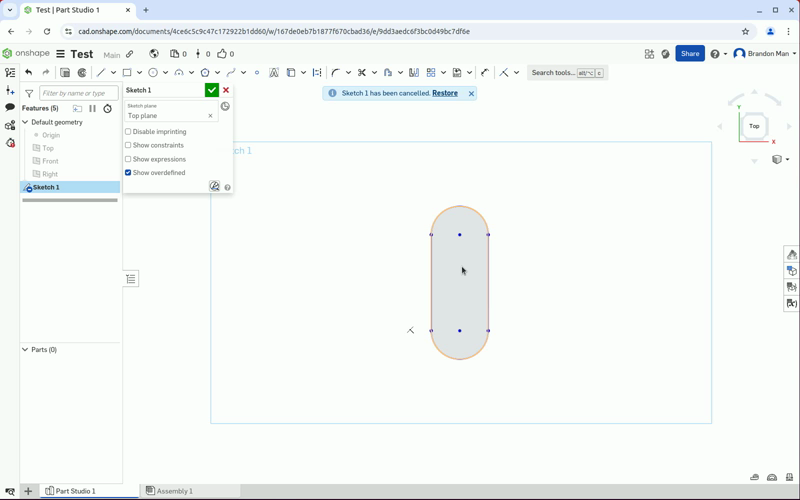
click(462, 266)
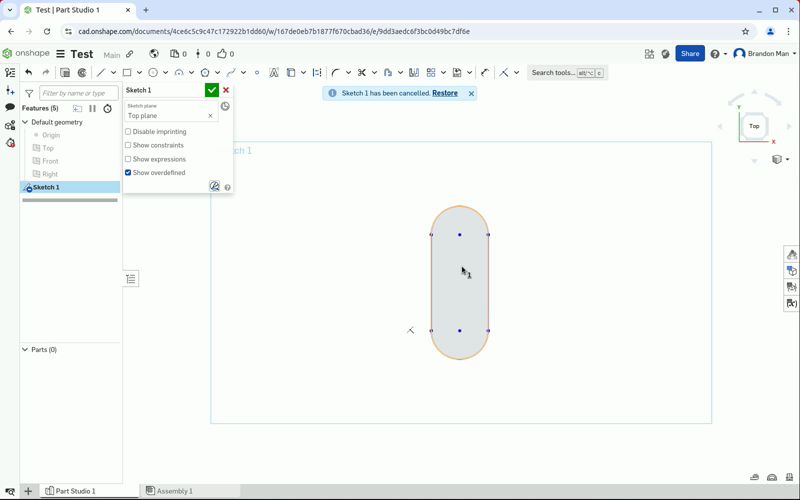
mouse_move(73, 352)
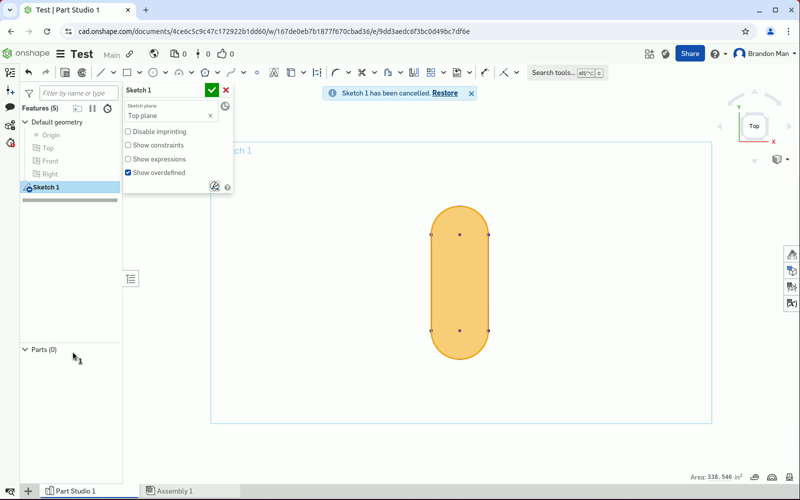
key(shift+y)
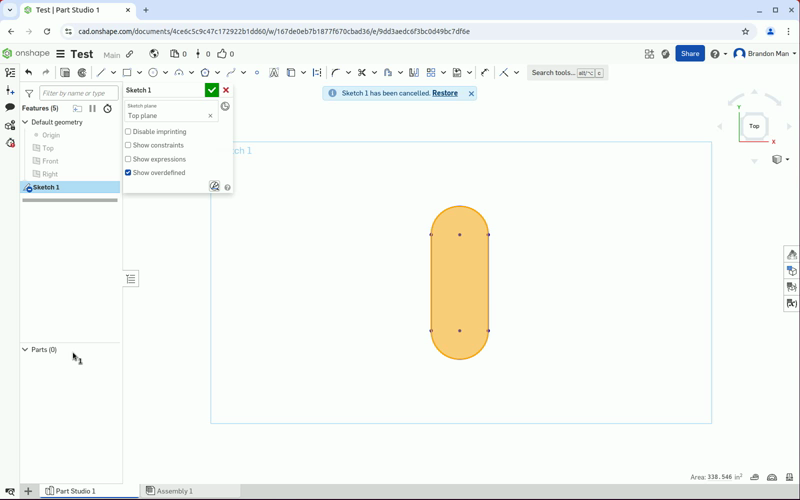
key(shift+e)
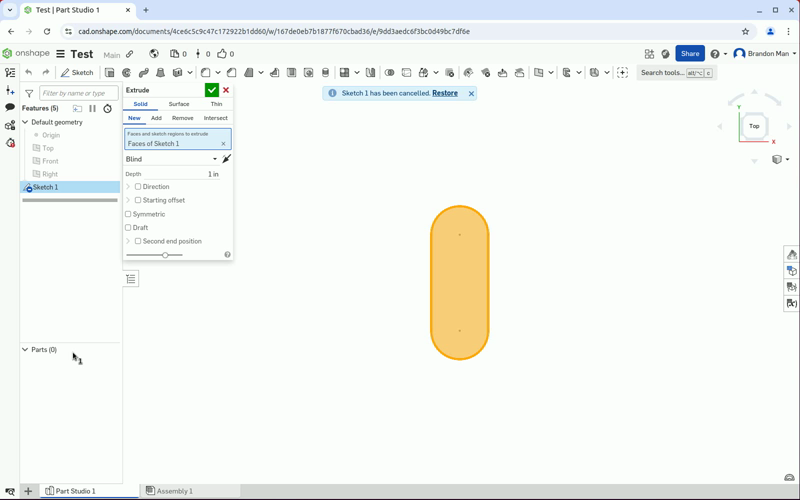
mouse_move(143, 106)
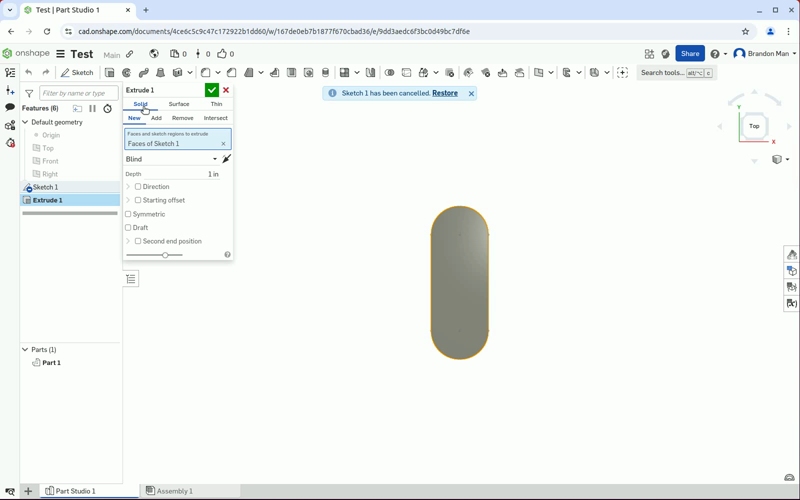
click(143, 106)
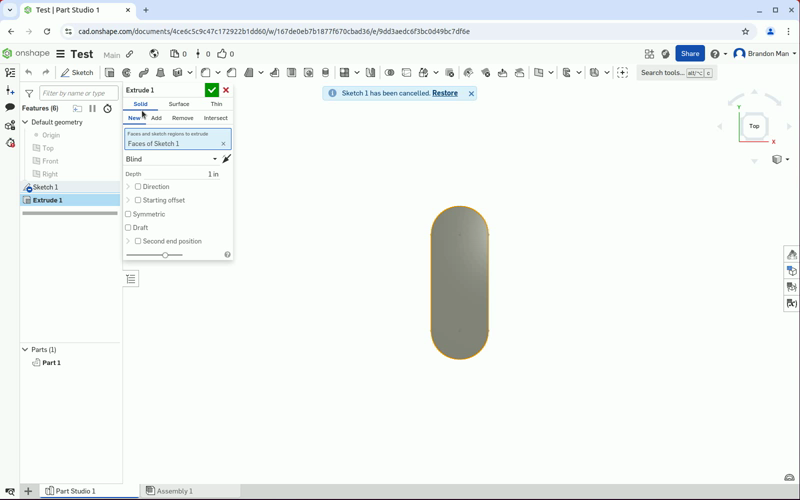
mouse_move(137, 120)
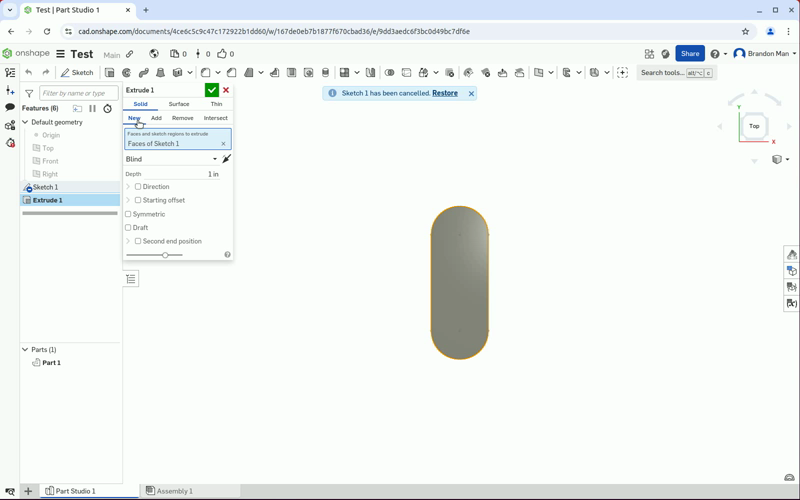
click(137, 120)
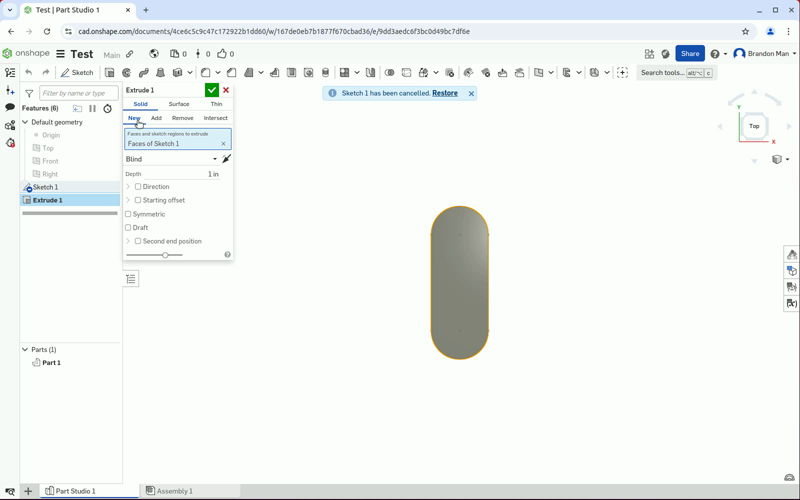
key(tab, 4)
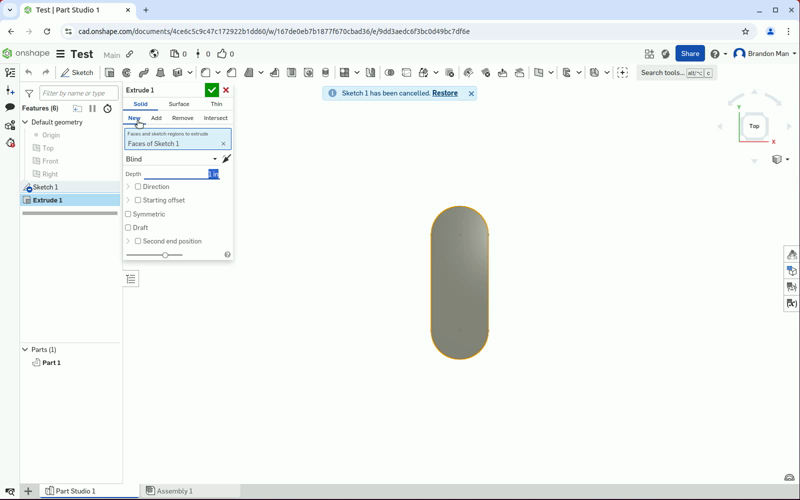
text(2.648)
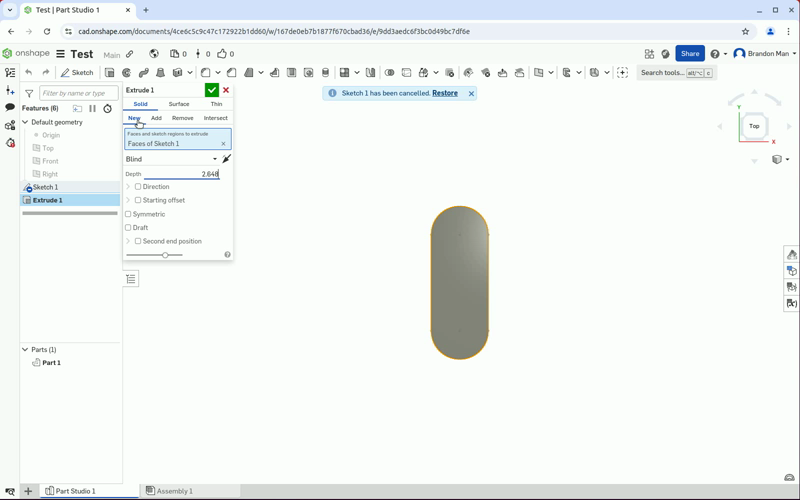
key(enter)
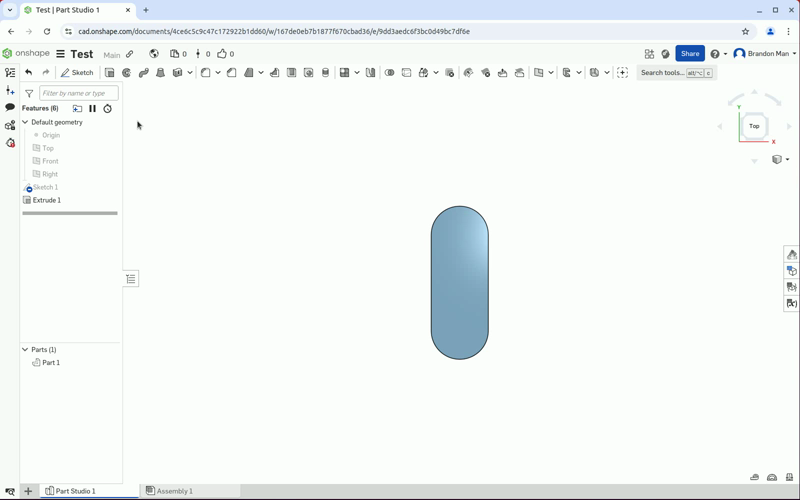
key(shift+h)
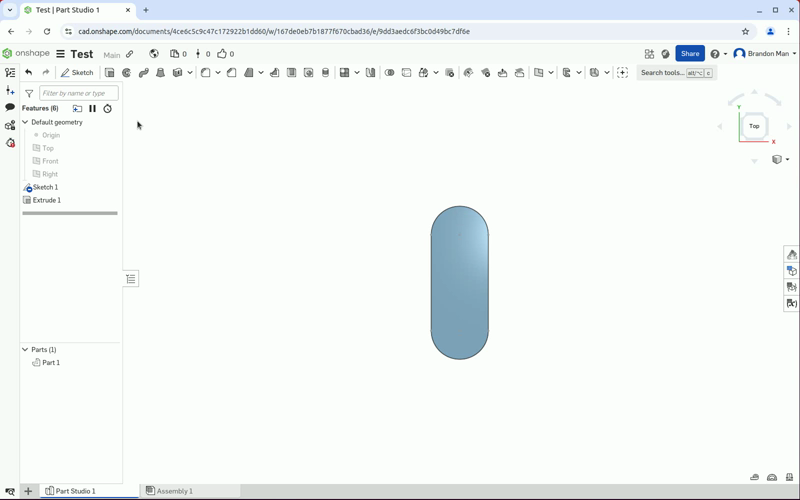
key(shift+h)
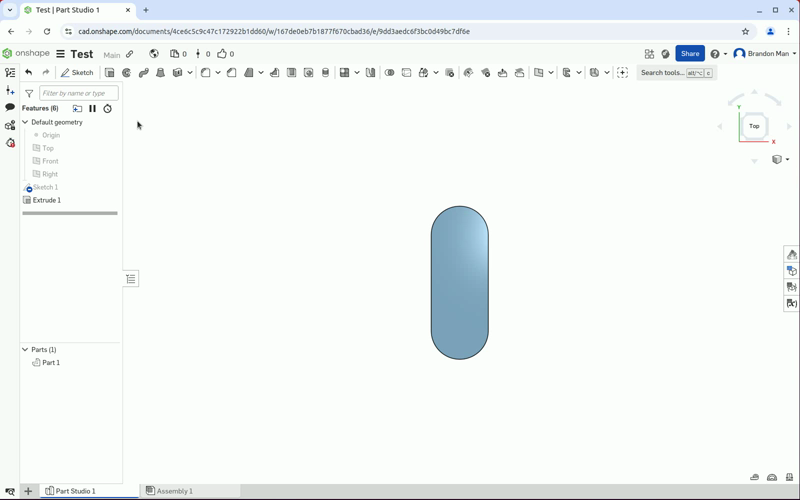
mouse_move(73, 189)
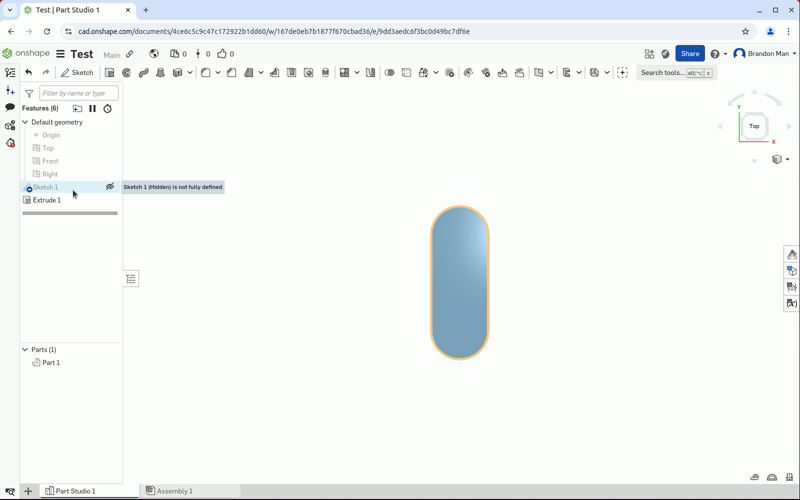
click(73, 189)
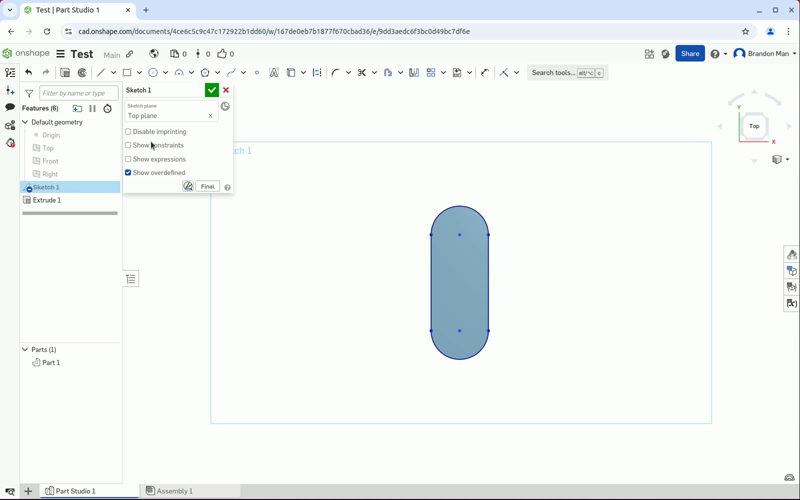
mouse_move(229, 92)
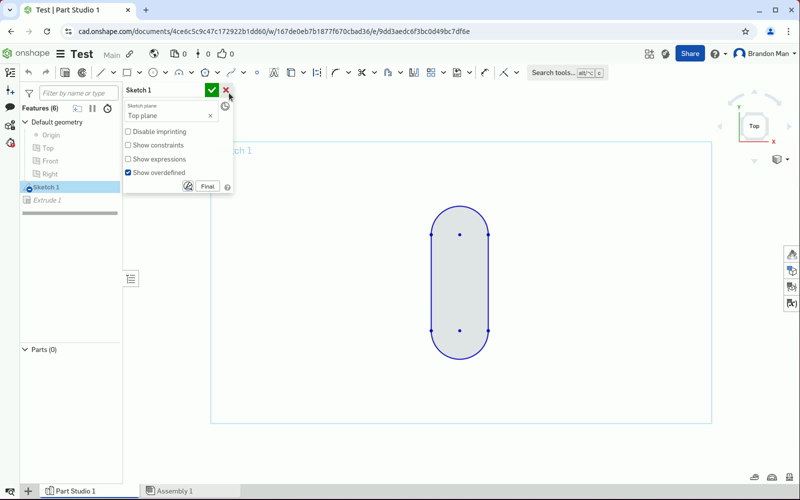
click(229, 92)
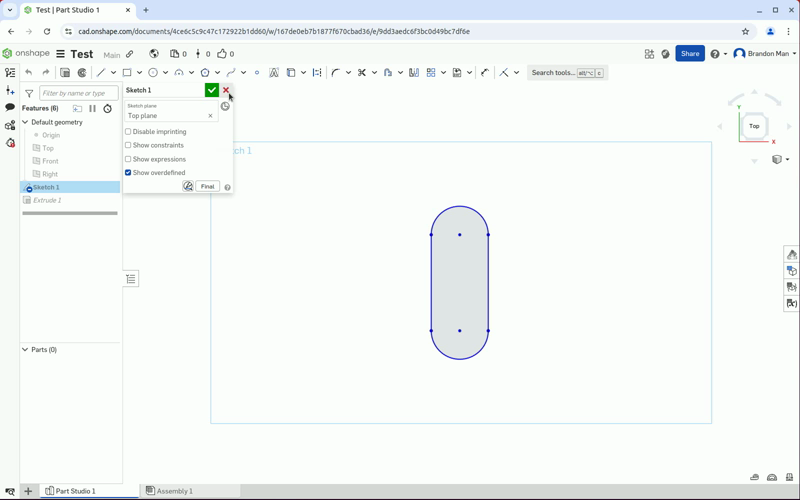
key(shift+s)
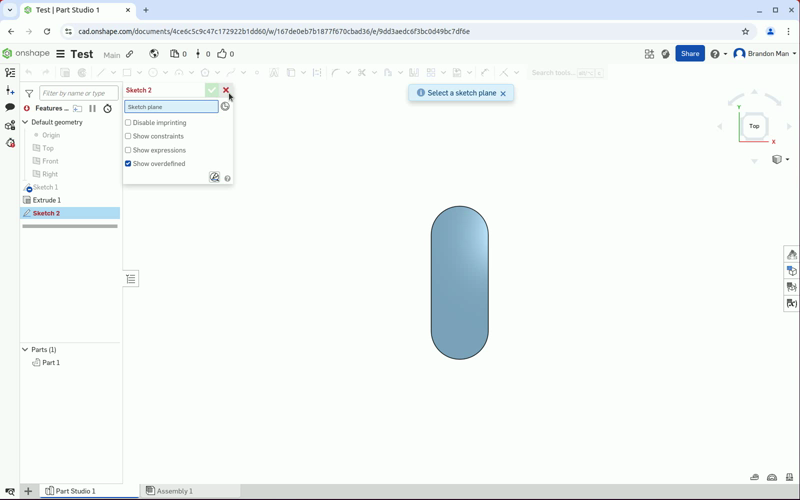
mouse_move(73, 150)
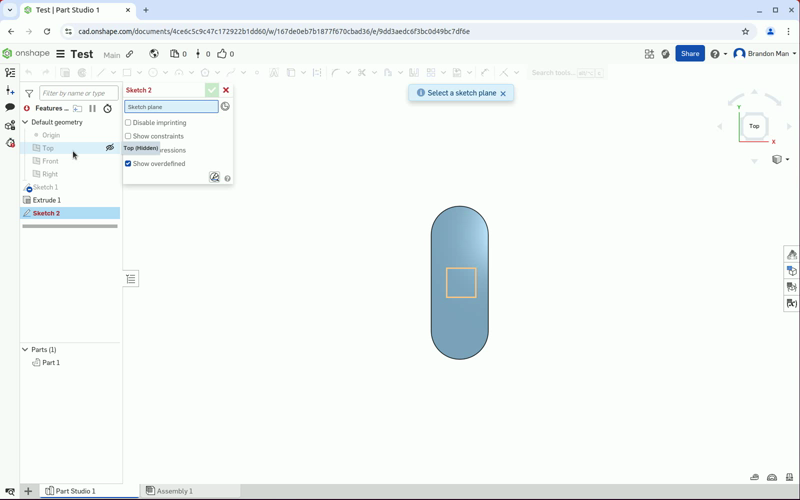
click(73, 150)
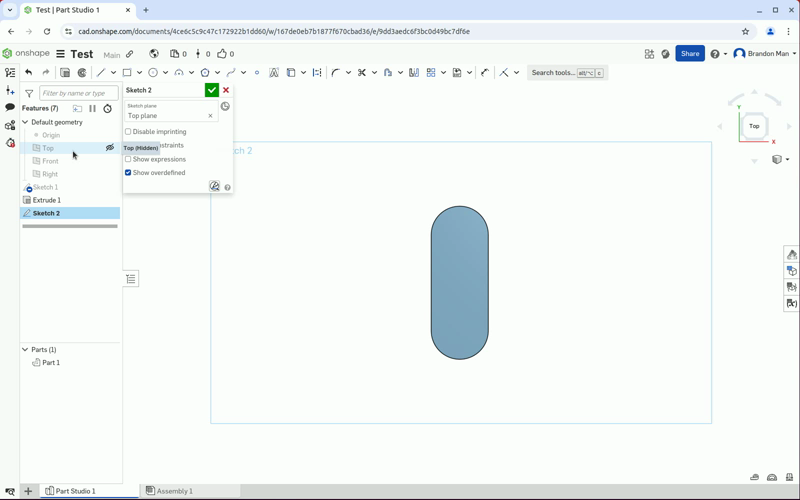
mouse_move(73, 352)
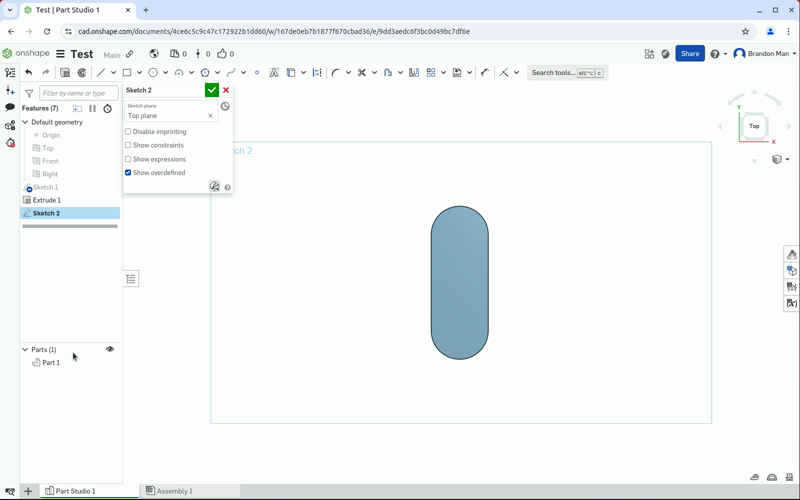
key(y)
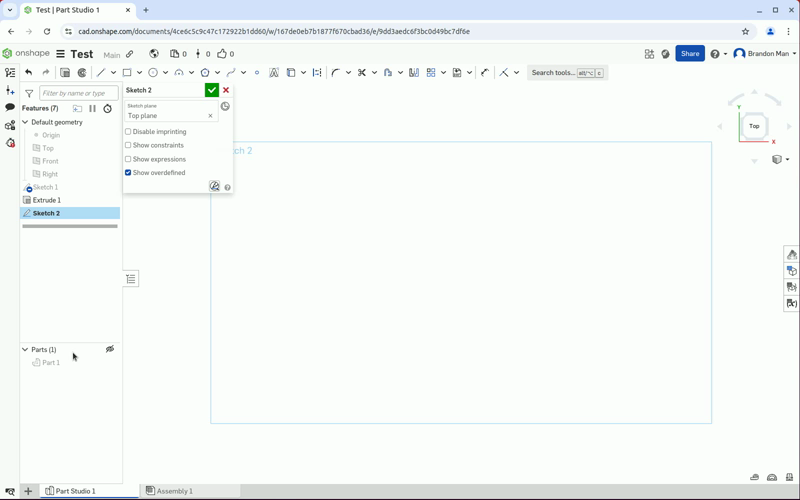
key(a)
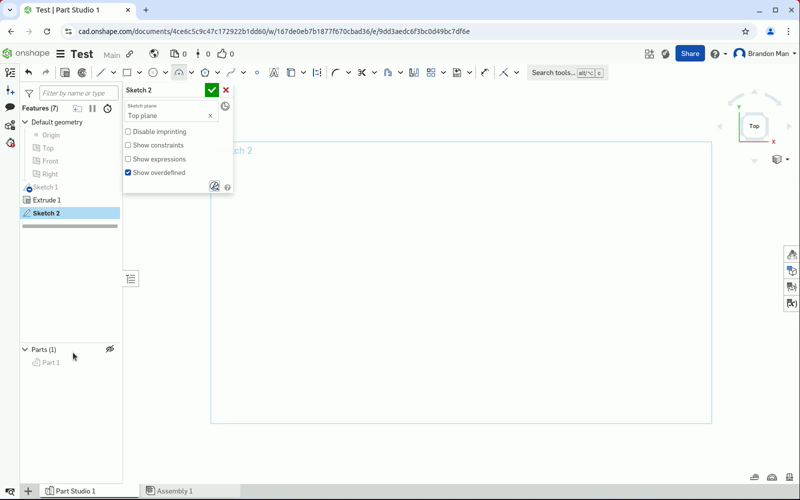
key_down(shift)
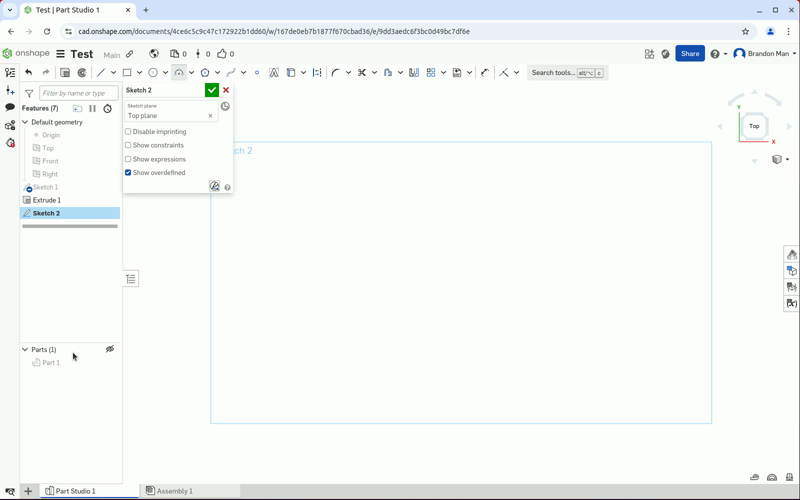
mouse_move(425, 360)
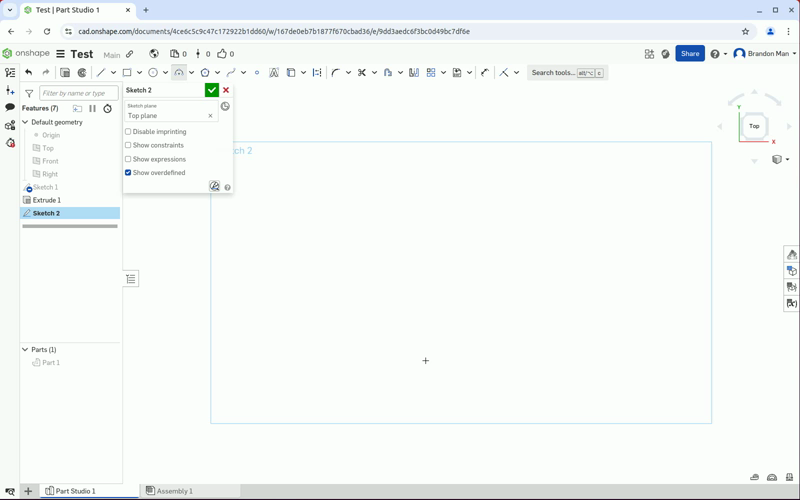
click(425, 360)
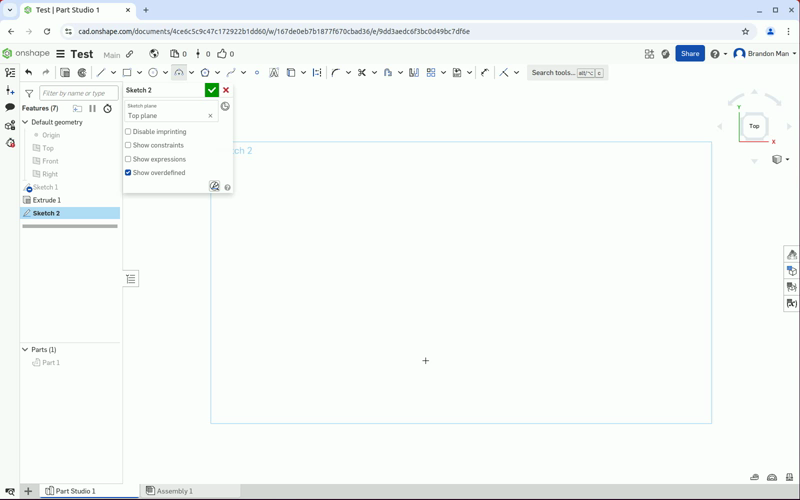
key_up(shift)
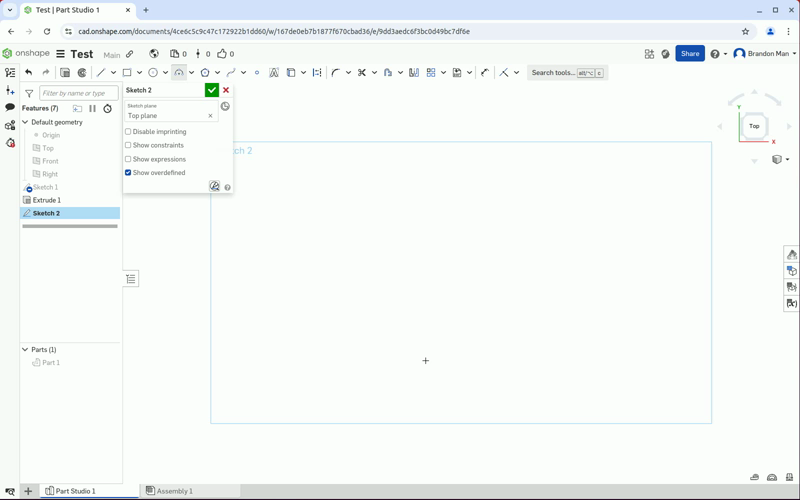
key_down(shift)
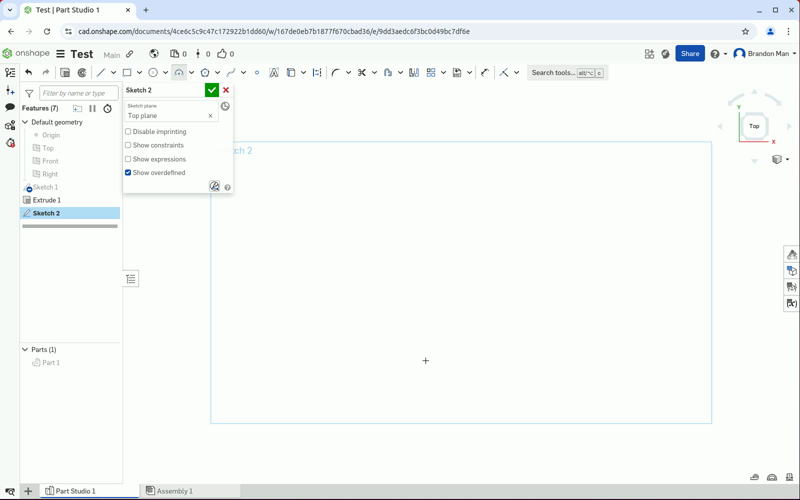
mouse_move(495, 360)
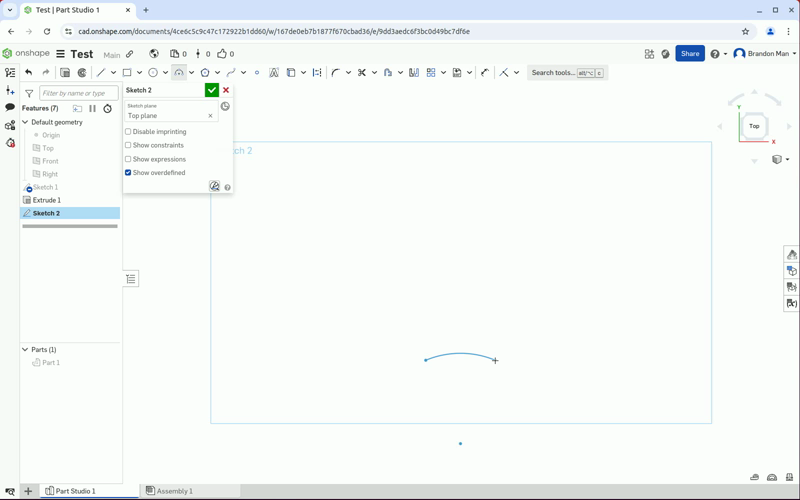
click(495, 360)
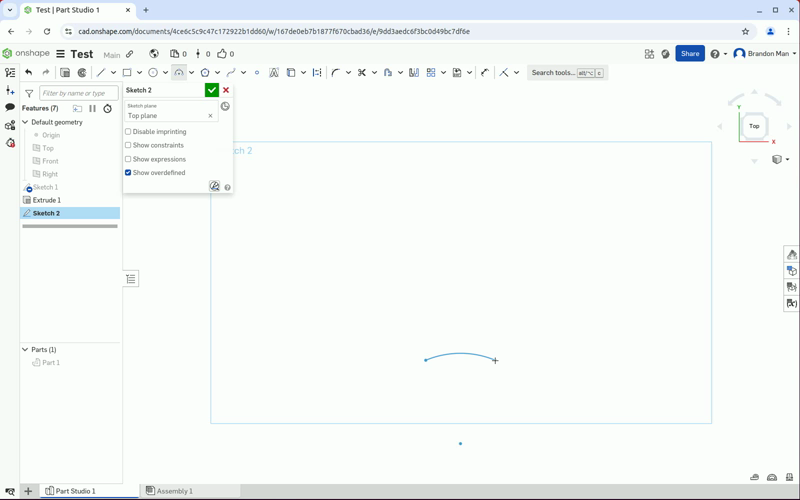
mouse_move(460, 395)
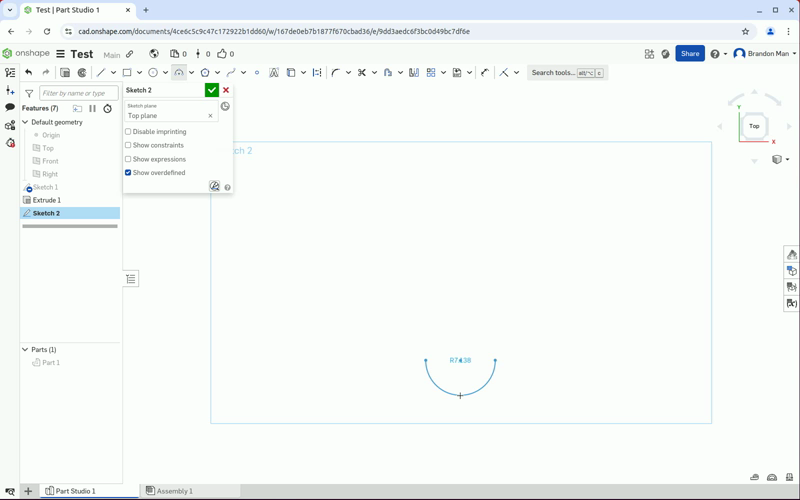
click(460, 395)
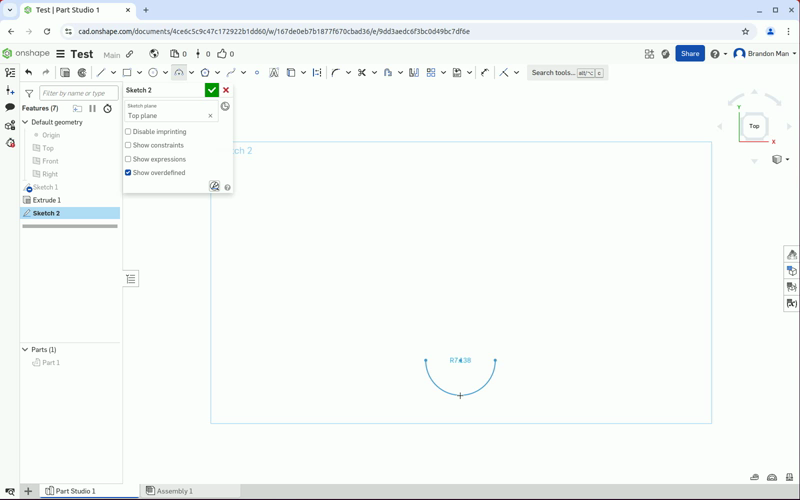
key_up(shift)
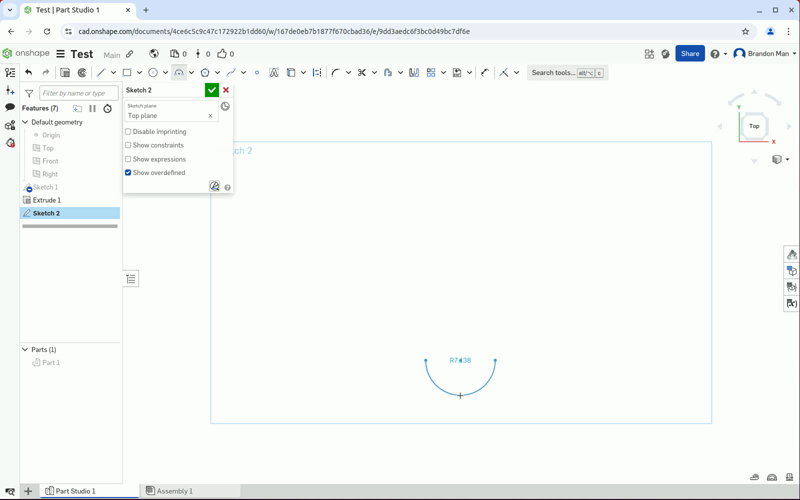
key(esc)
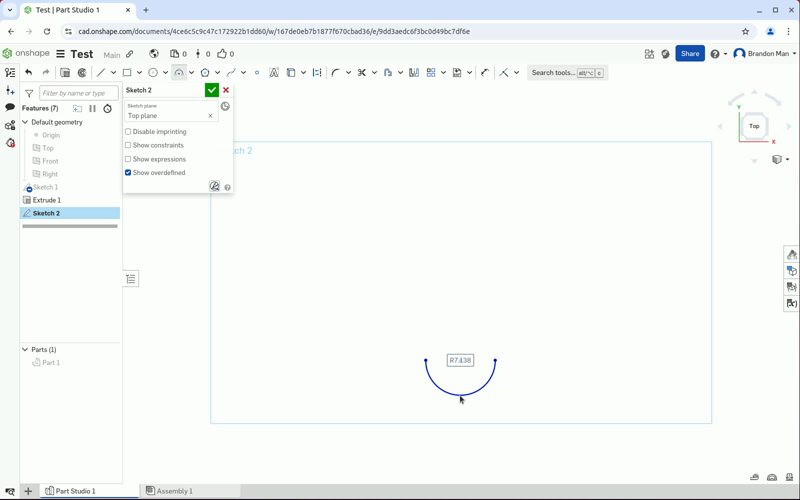
key(l)
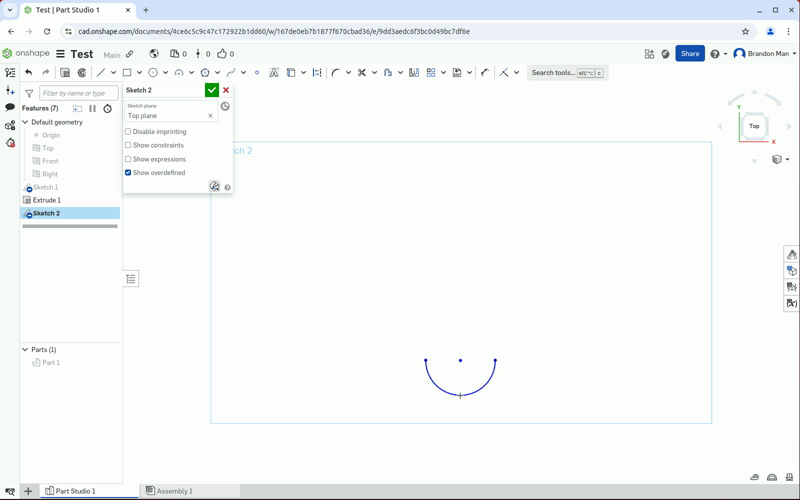
mouse_move(495, 360)
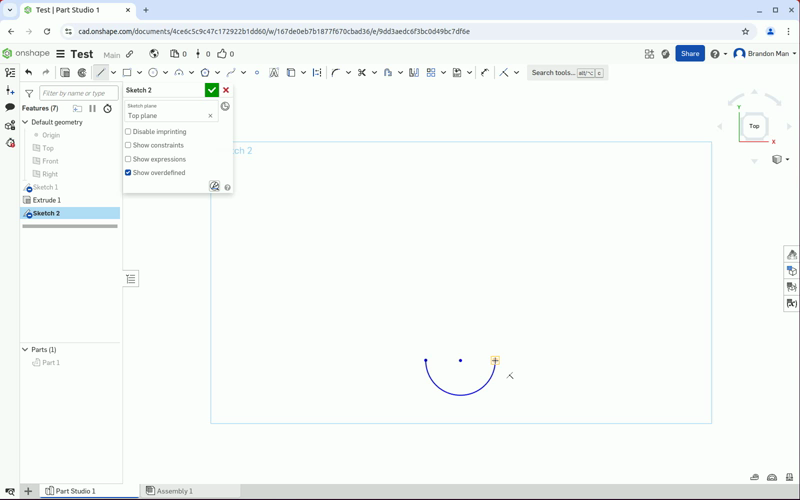
click(495, 360)
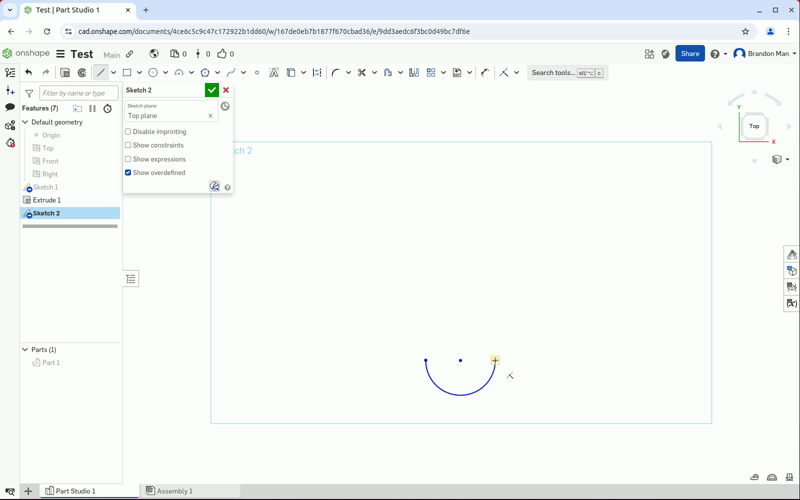
key_down(shift)
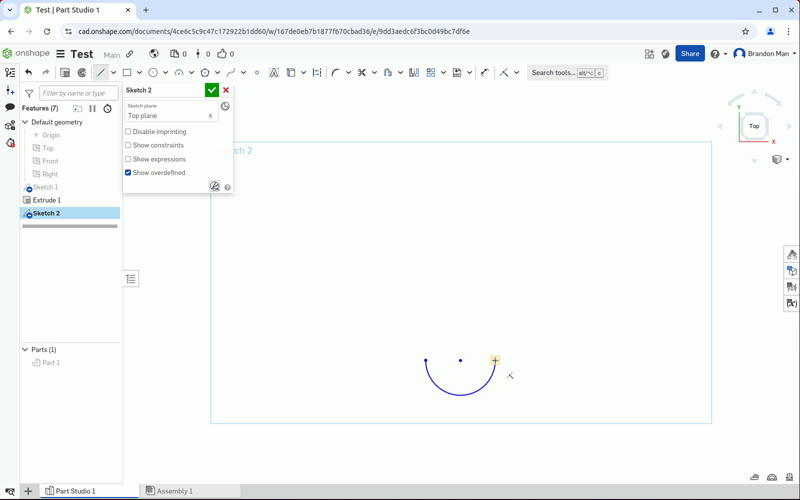
mouse_move(495, 207)
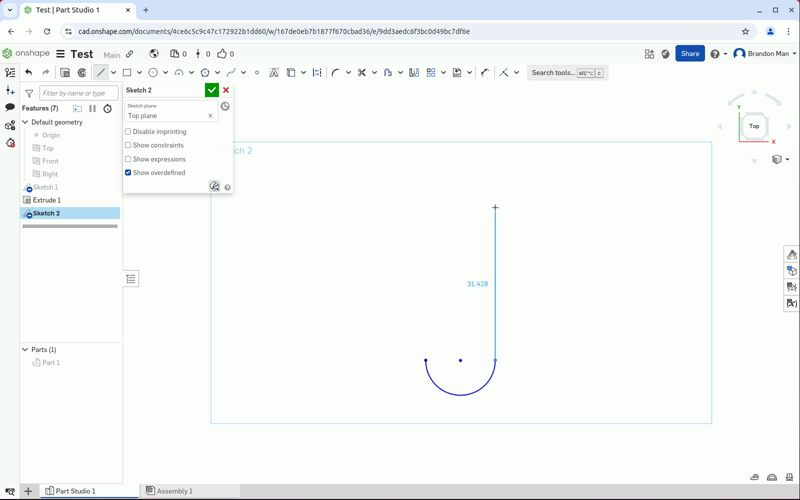
click(495, 207)
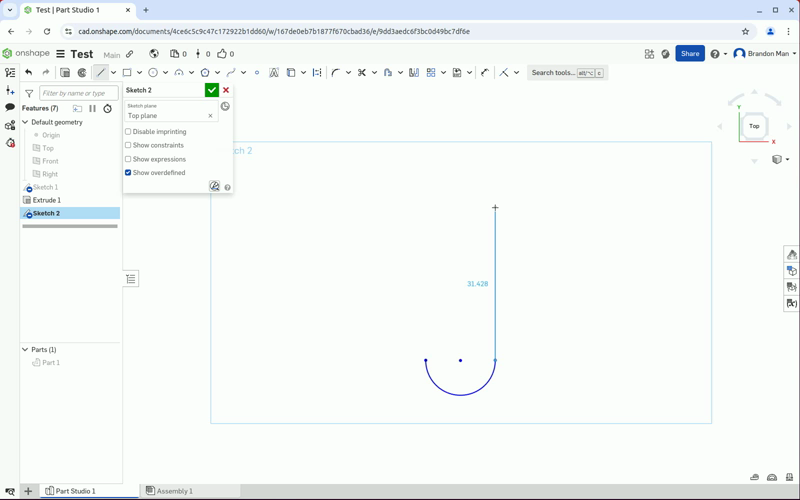
key_up(shift)
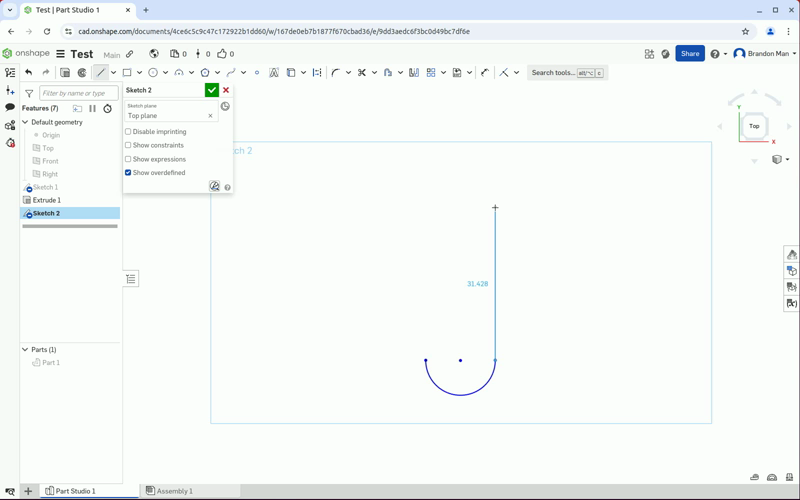
key(esc)
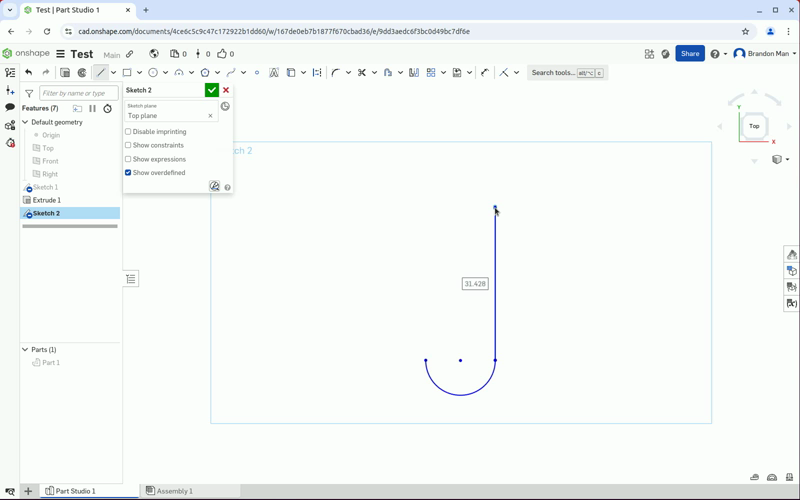
key(a)
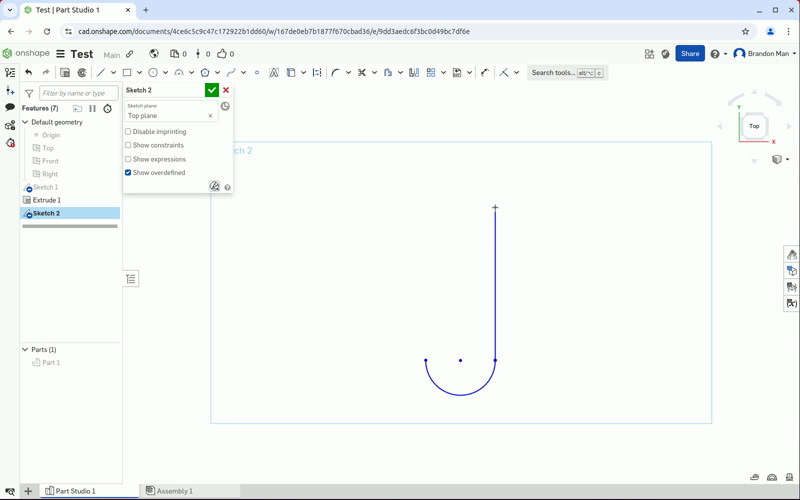
mouse_move(495, 207)
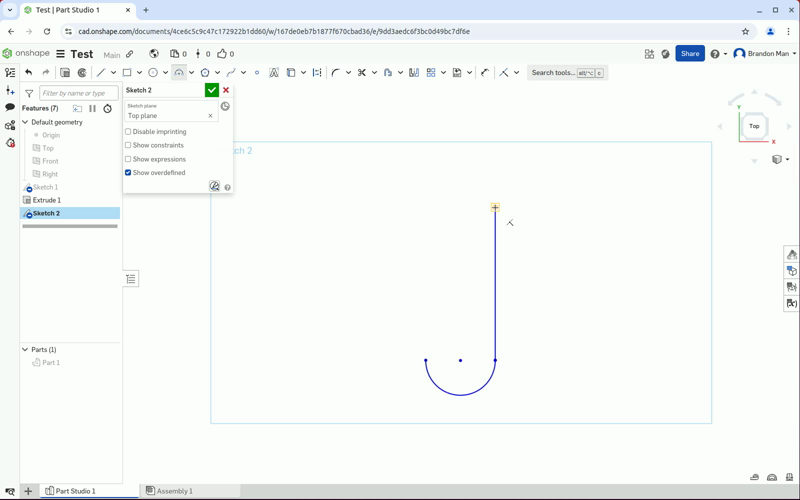
click(495, 207)
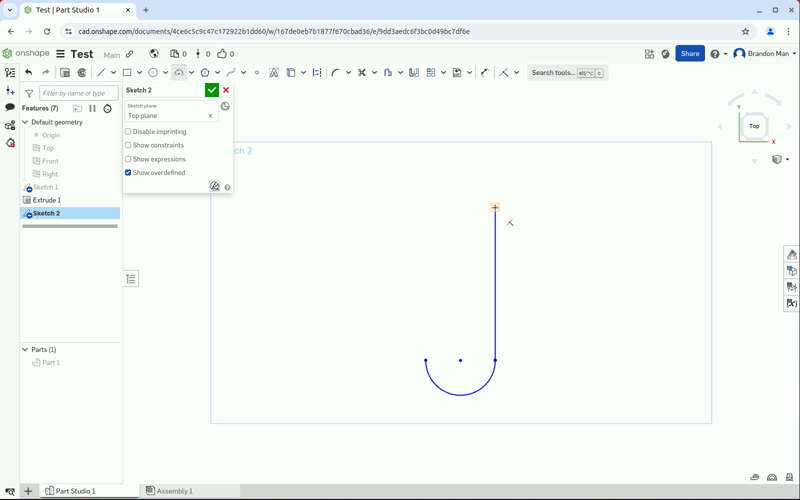
key_down(shift)
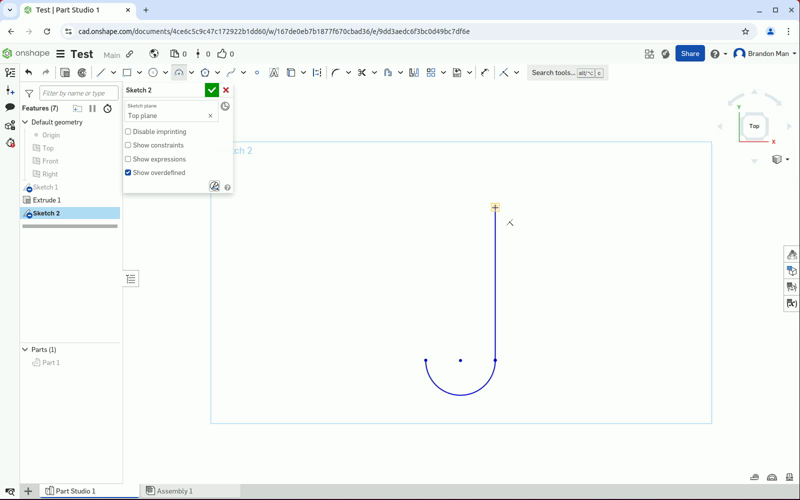
mouse_move(425, 207)
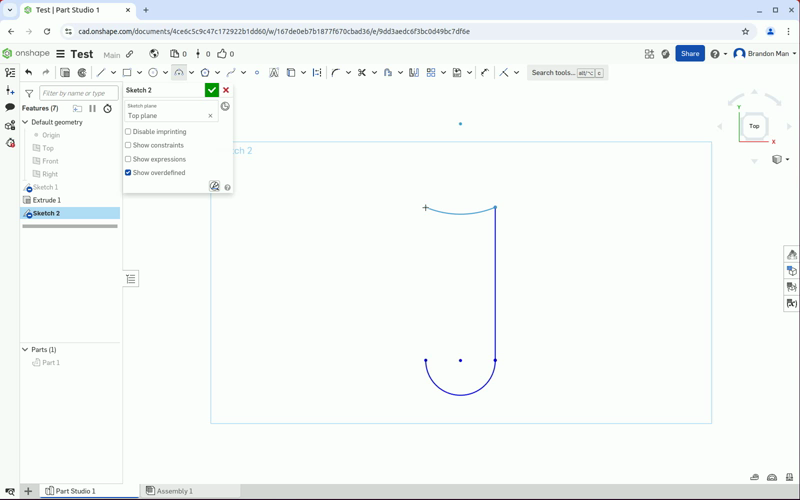
click(425, 207)
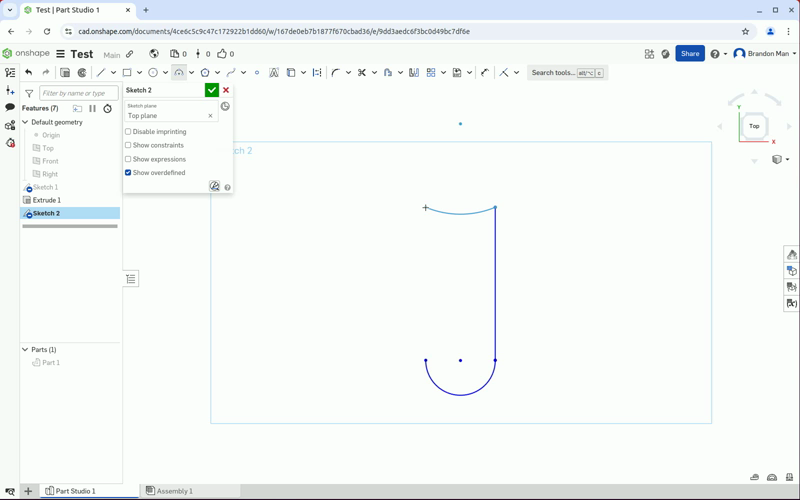
mouse_move(460, 172)
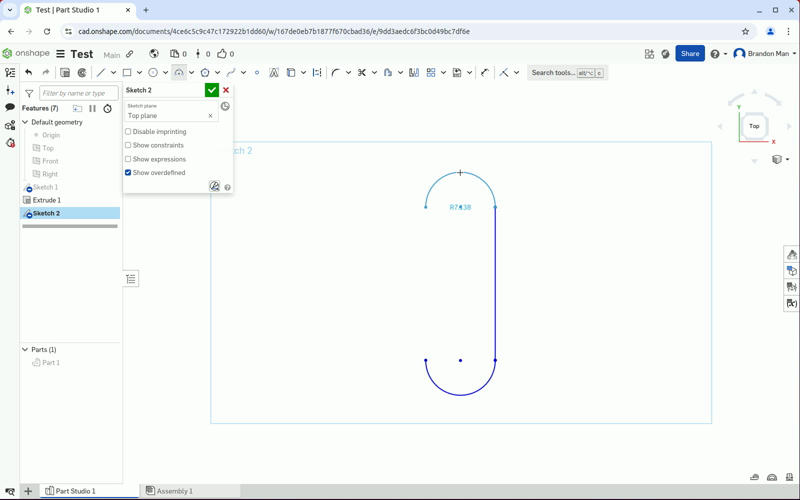
click(460, 172)
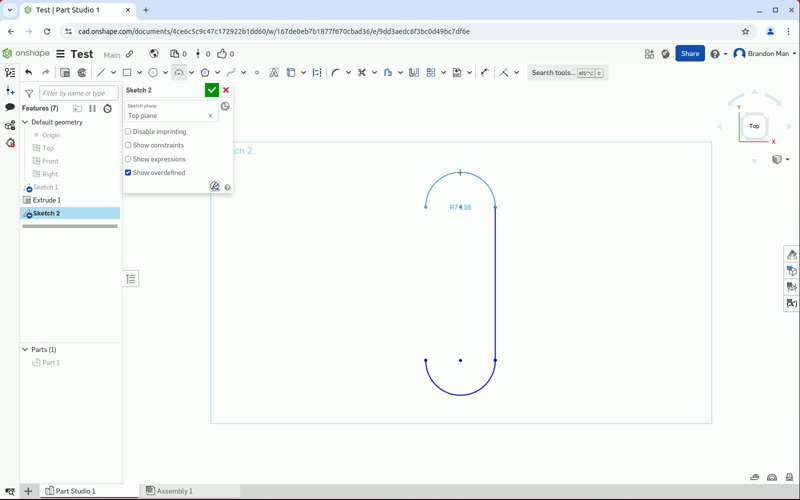
key_up(shift)
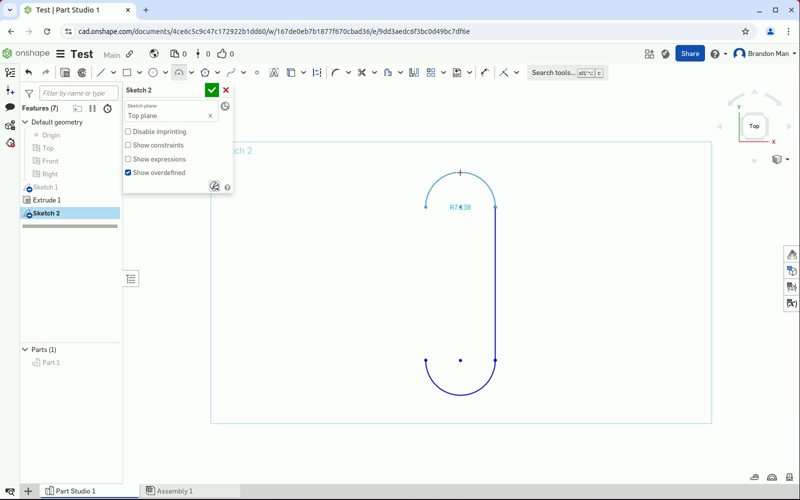
key(esc)
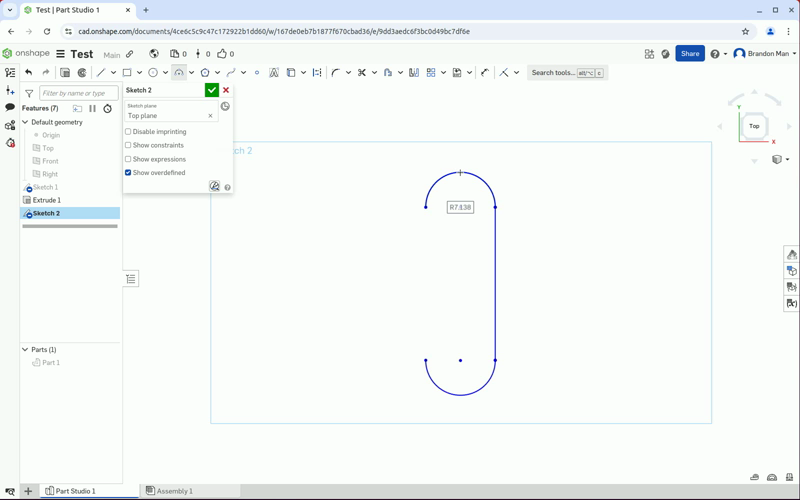
key(l)
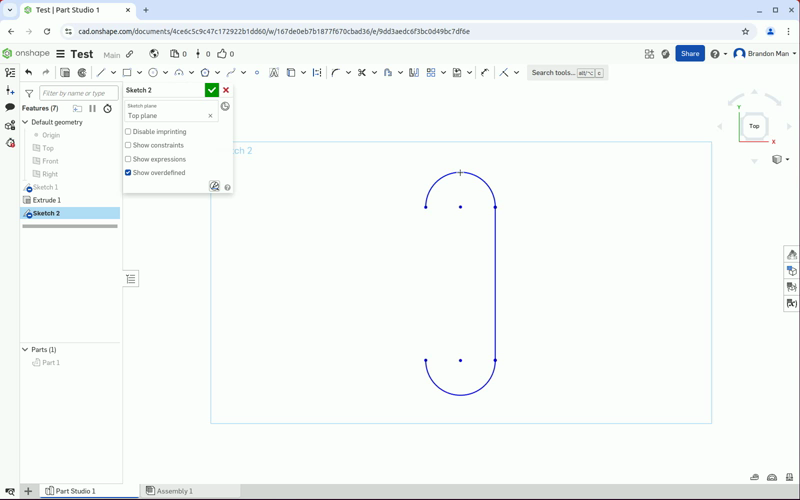
mouse_move(425, 207)
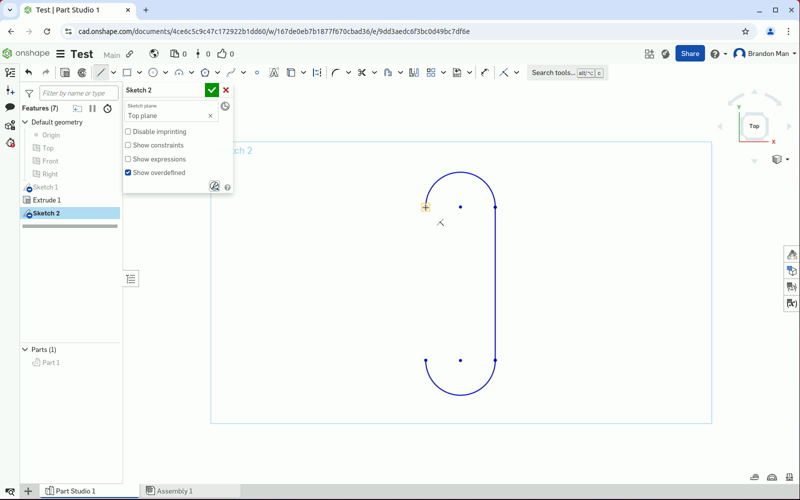
click(425, 207)
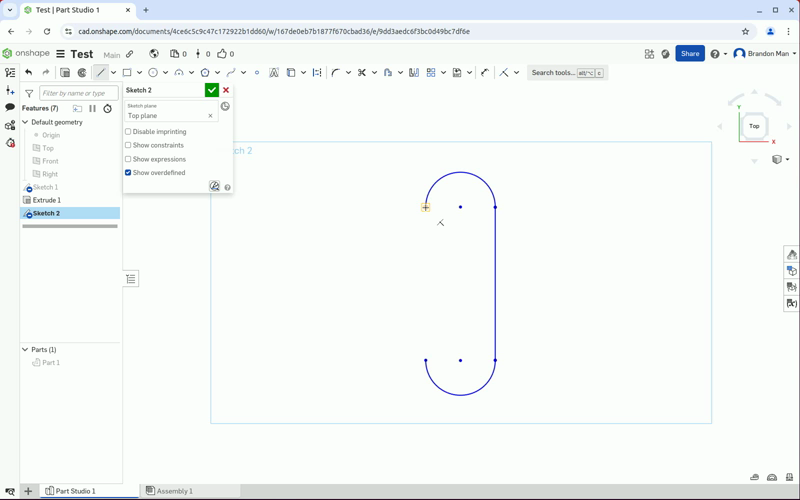
key_down(shift)
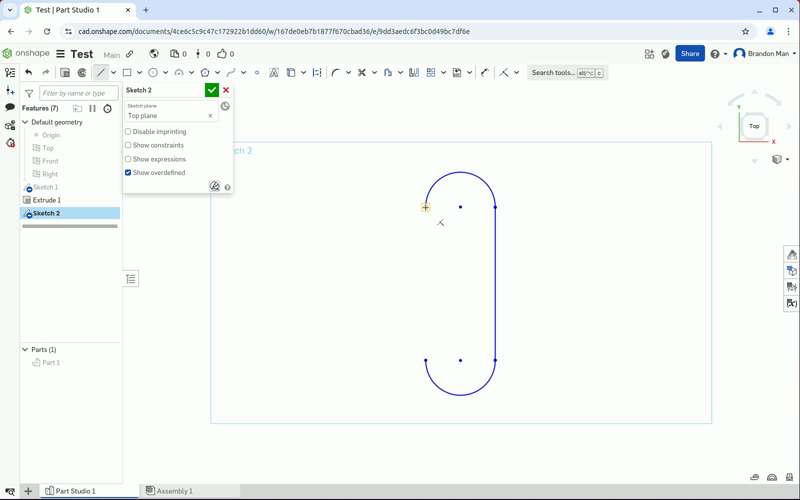
mouse_move(425, 360)
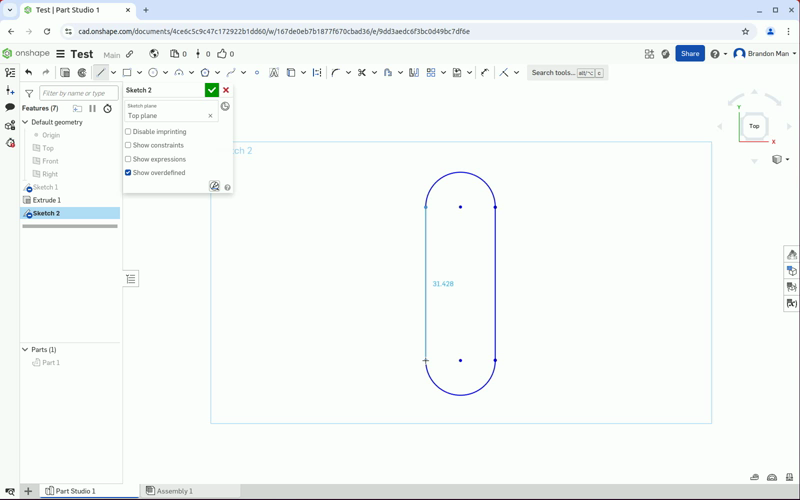
key_up(shift)
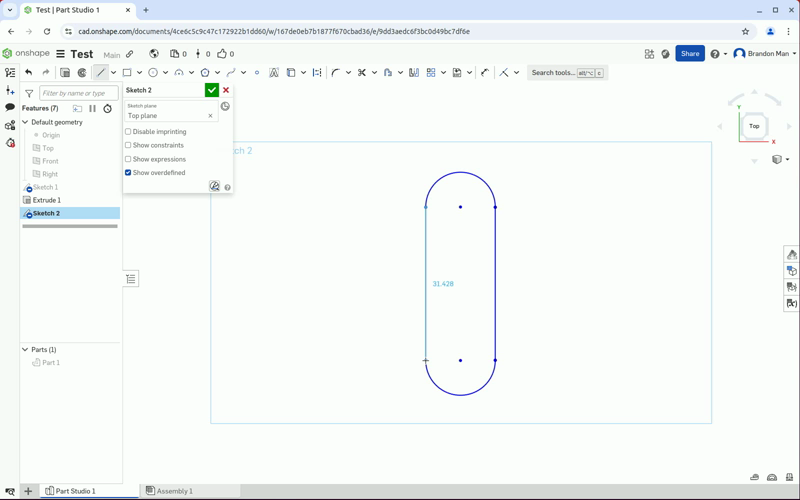
click(425, 360)
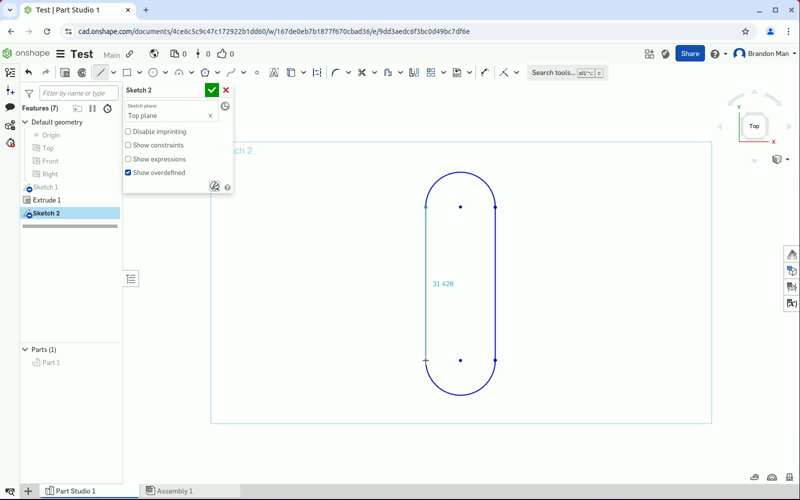
key(esc)
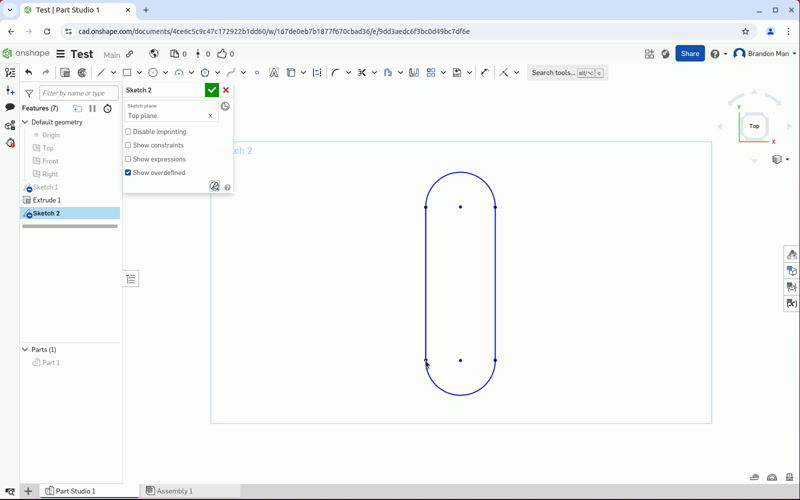
key(a)
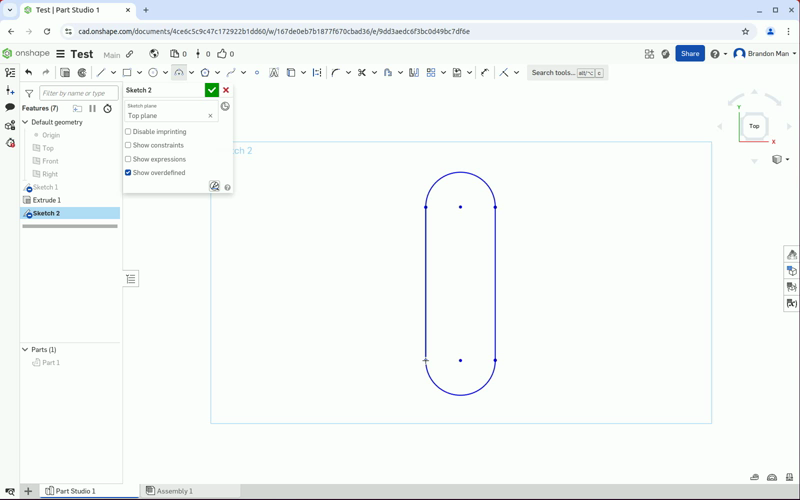
key_down(shift)
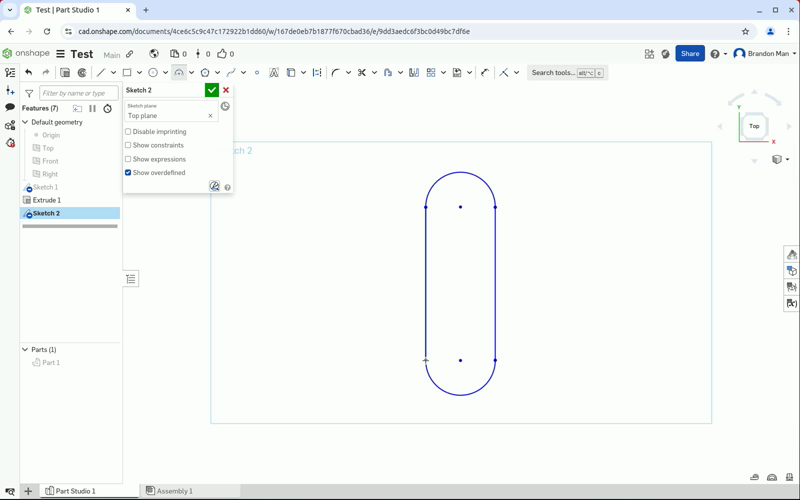
mouse_move(431, 332)
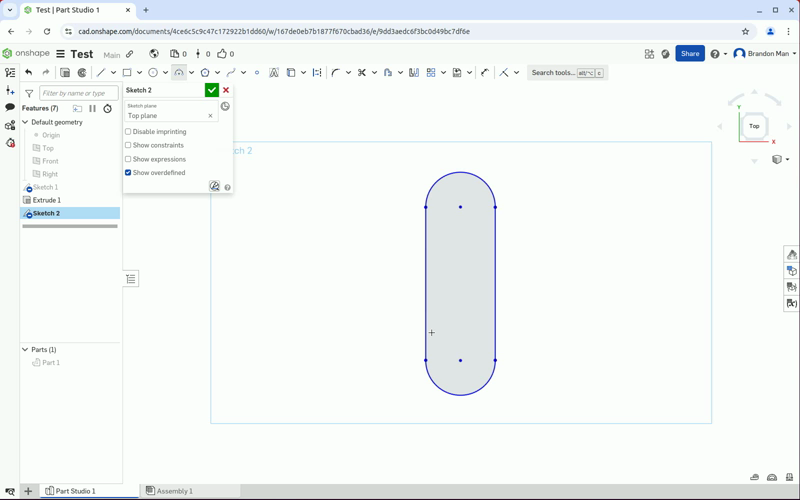
click(431, 332)
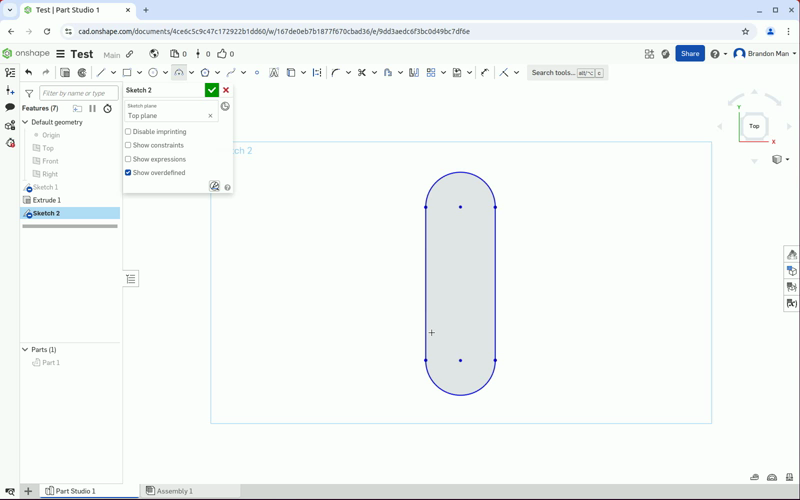
key_up(shift)
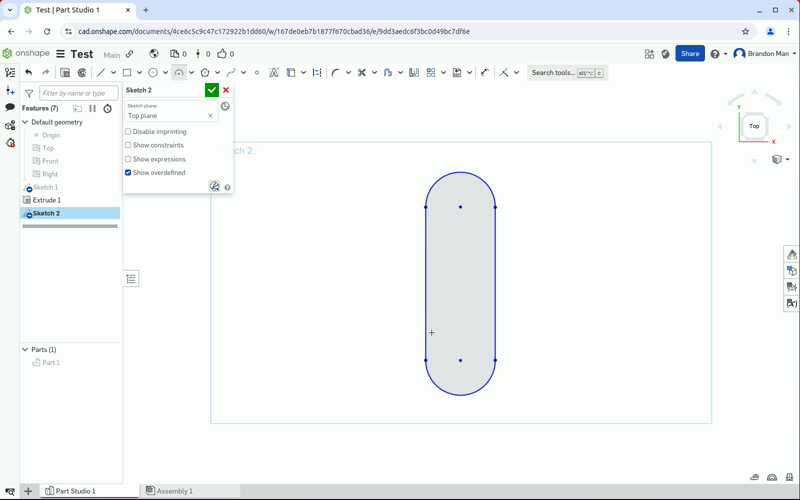
key_down(shift)
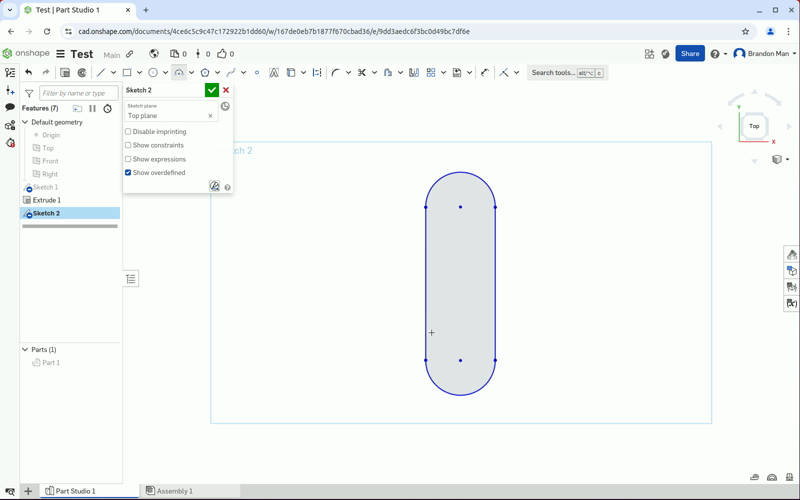
mouse_move(489, 332)
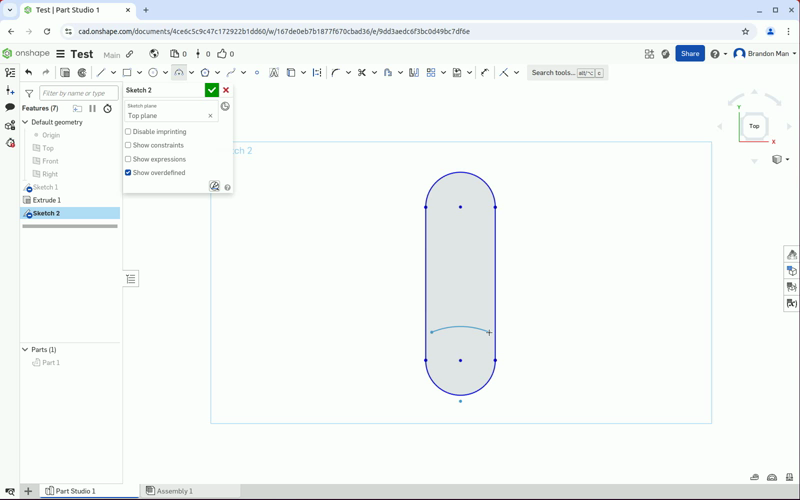
click(489, 332)
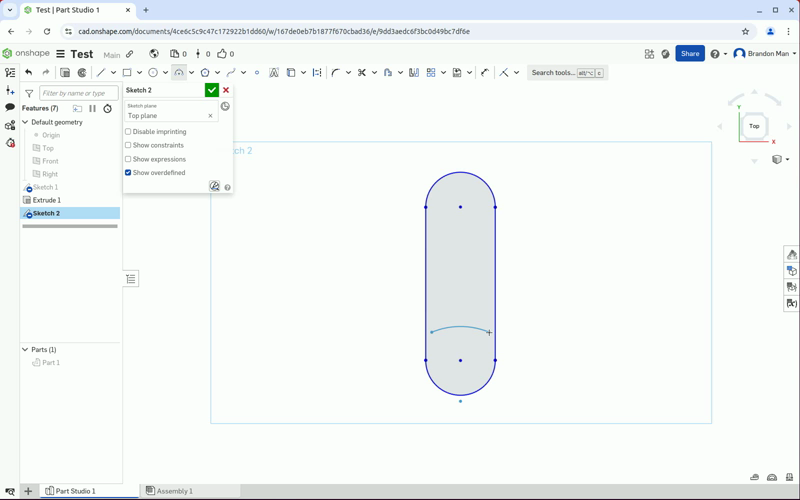
mouse_move(460, 361)
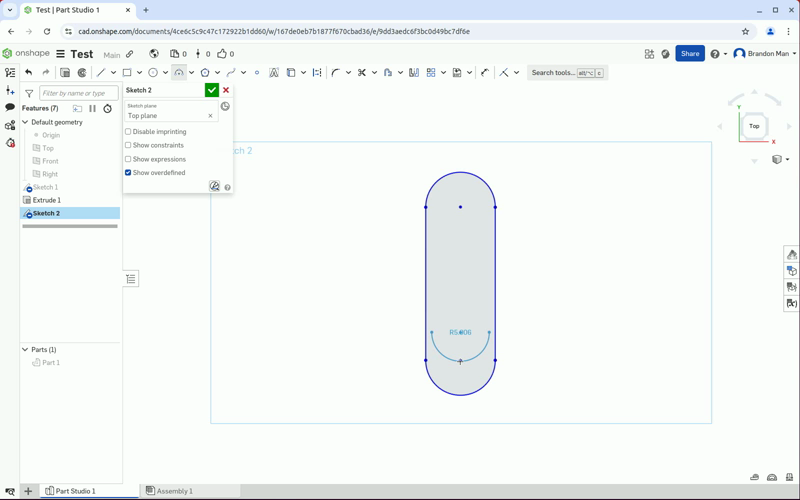
scroll(6)
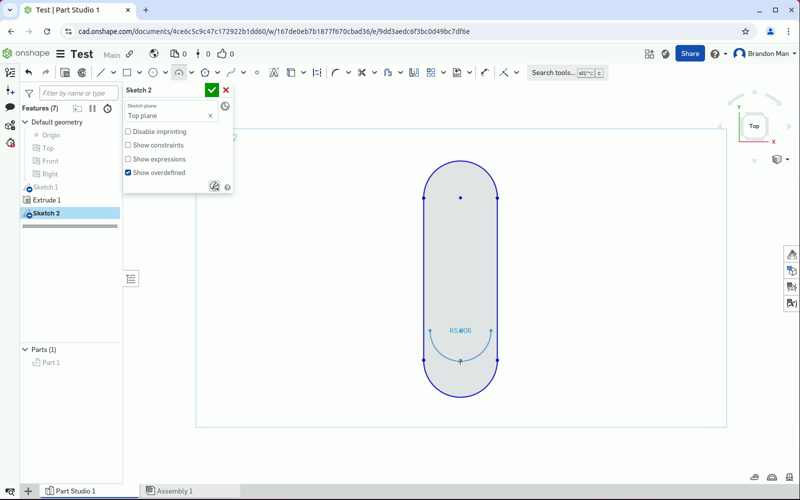
scroll(6)
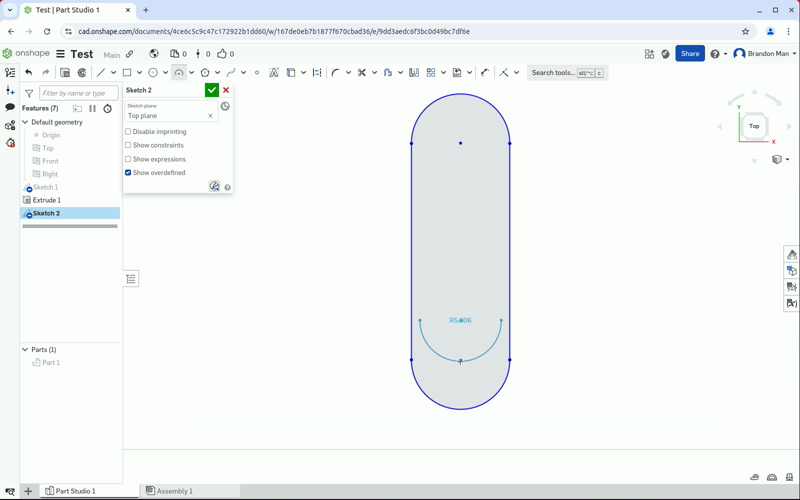
scroll(6)
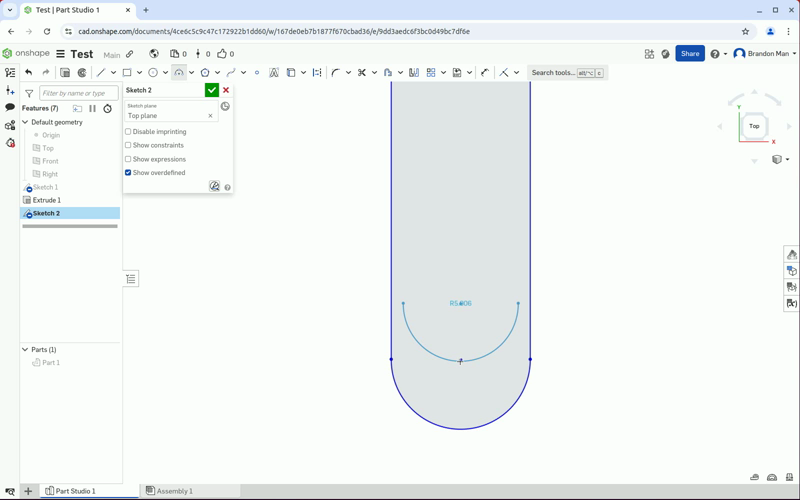
scroll(6)
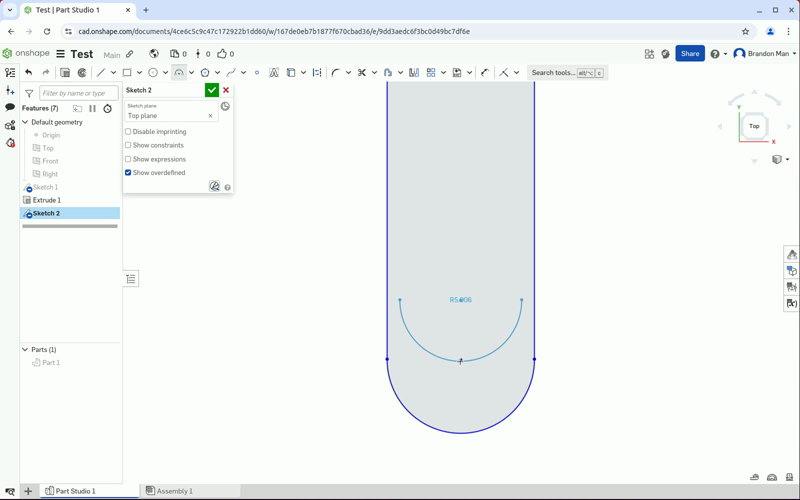
scroll(6)
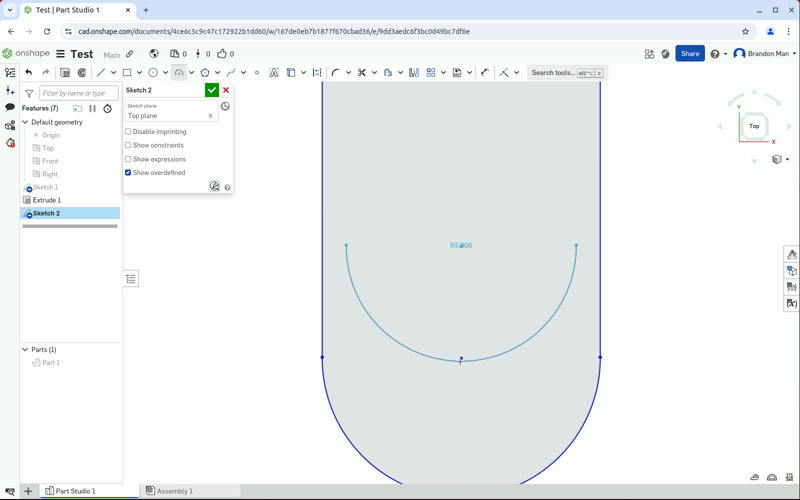
scroll(6)
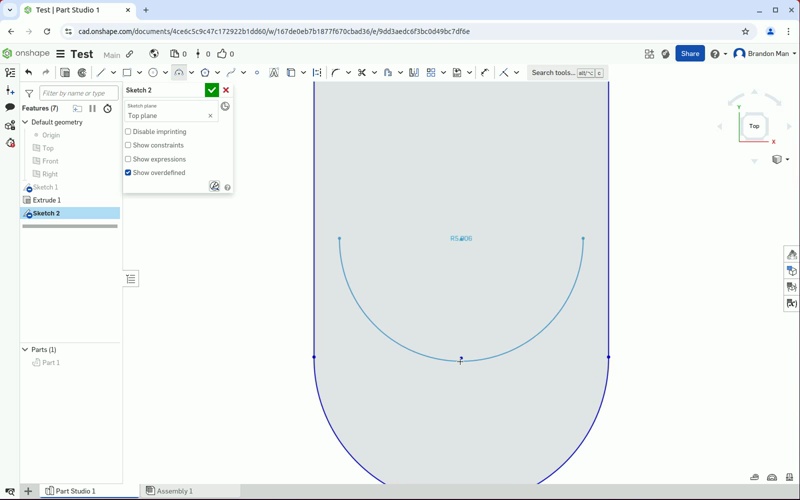
scroll(6)
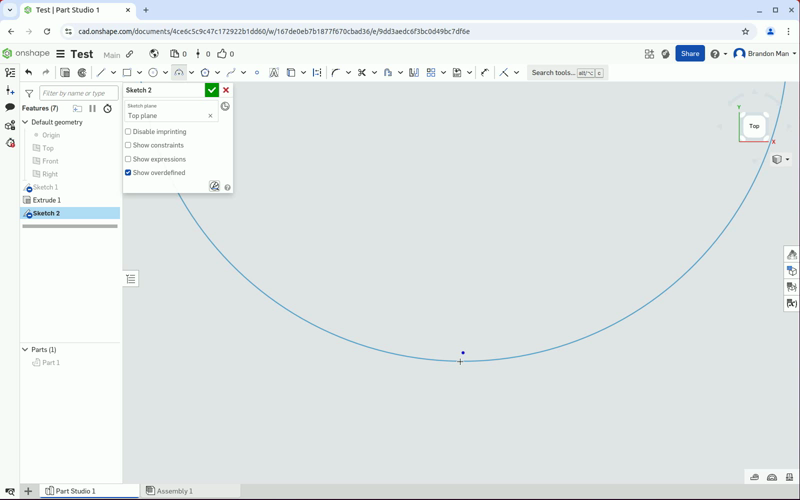
click(460, 361)
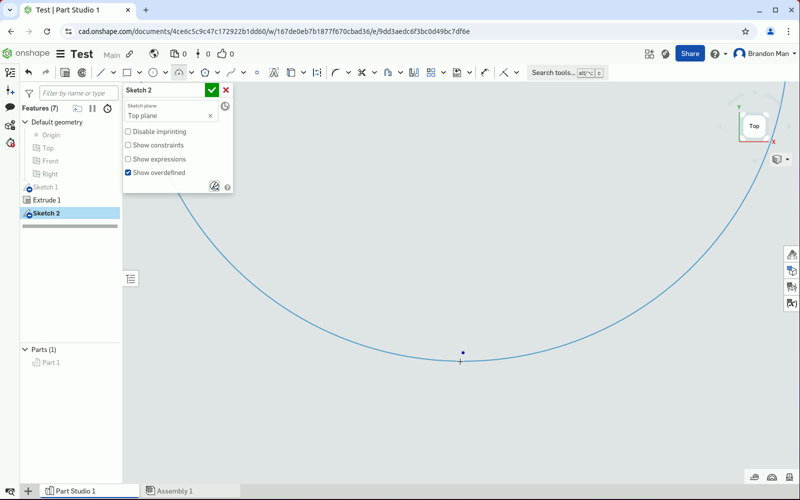
scroll(-6)
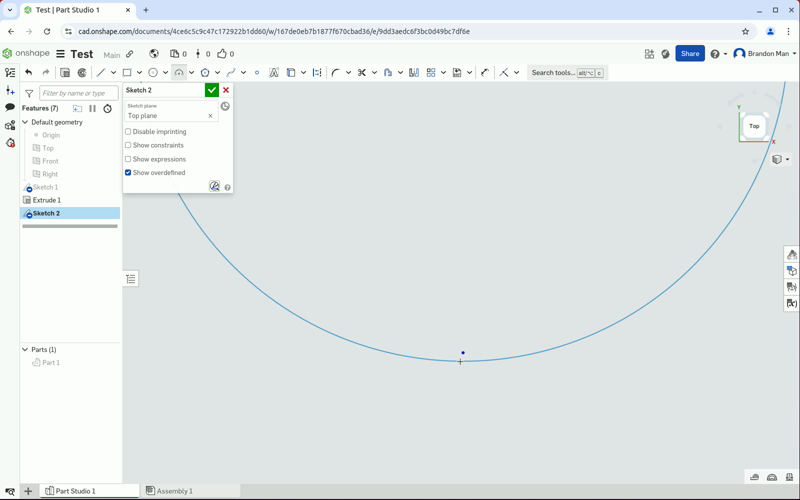
scroll(-6)
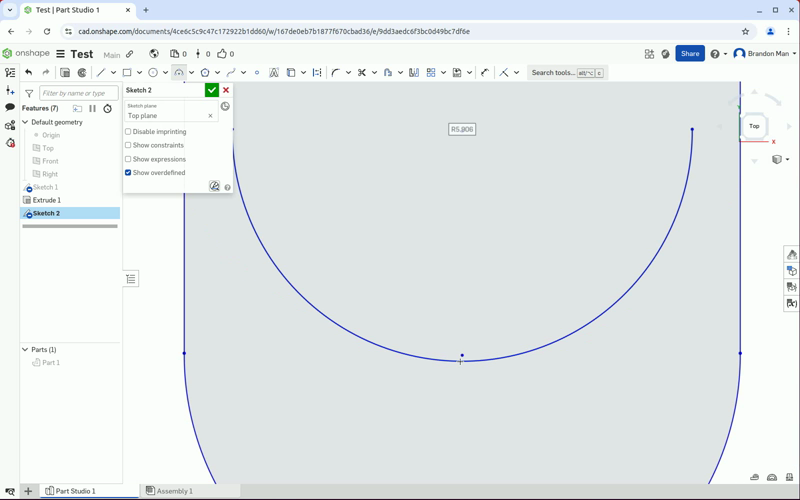
scroll(-6)
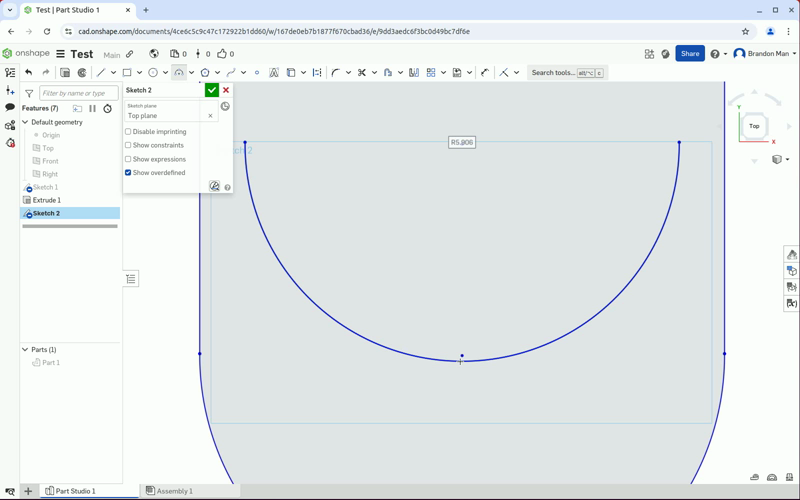
scroll(-6)
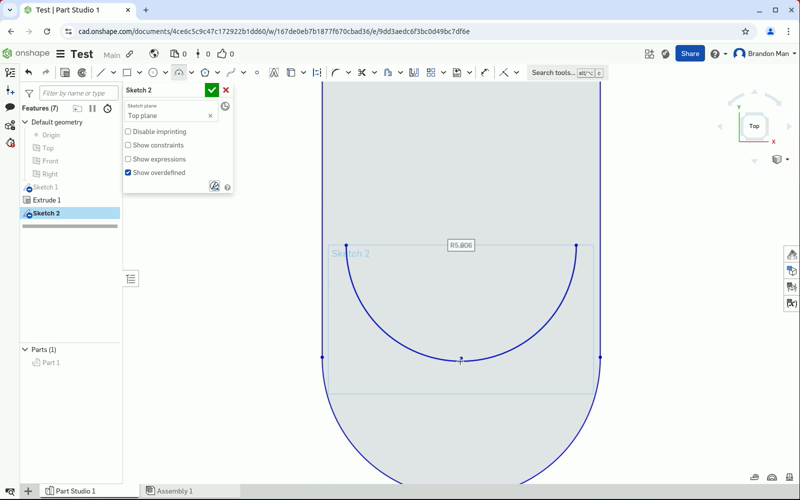
scroll(-6)
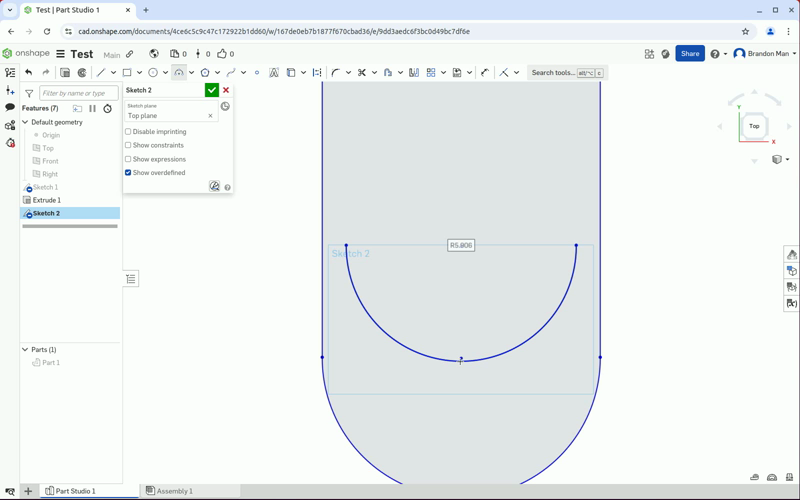
scroll(-6)
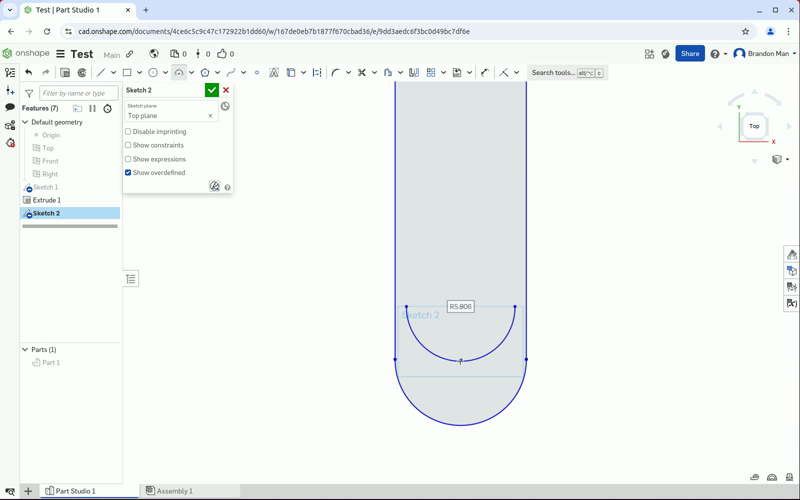
scroll(-6)
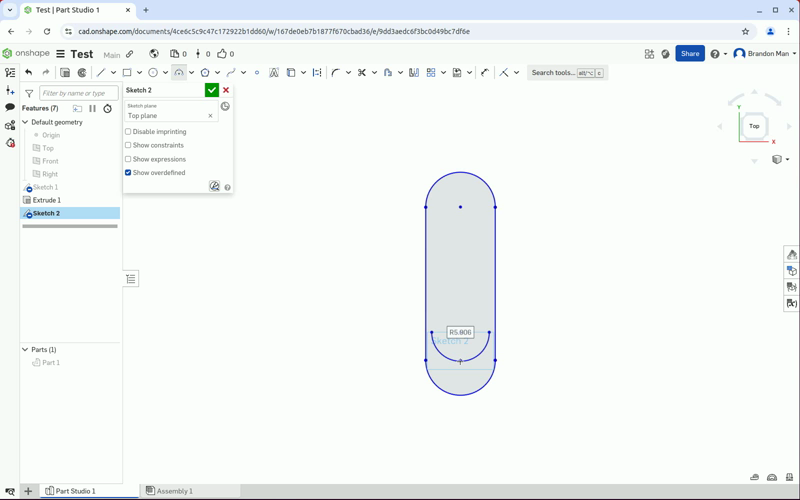
key_up(shift)
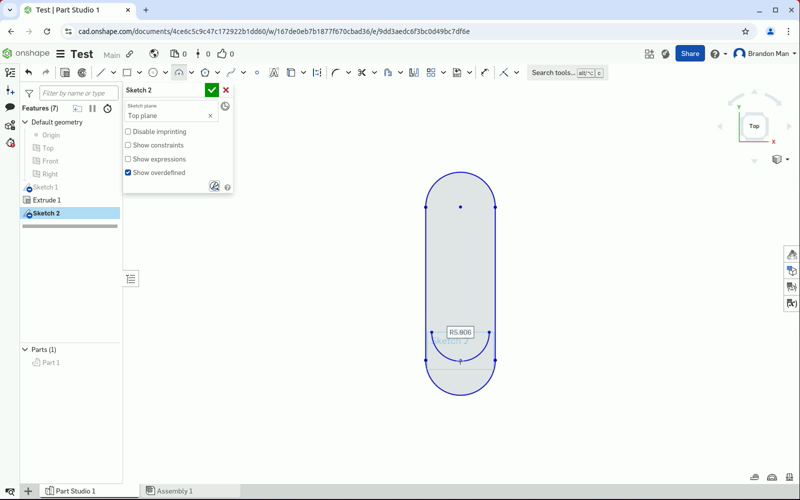
key(esc)
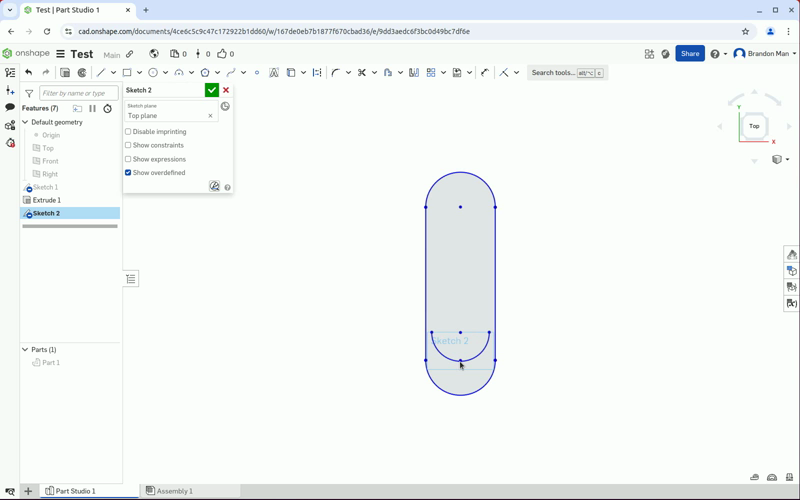
key(l)
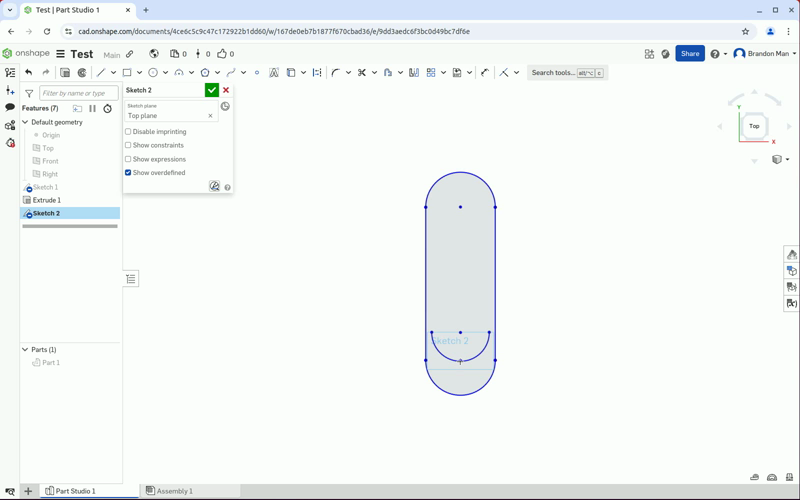
mouse_move(489, 332)
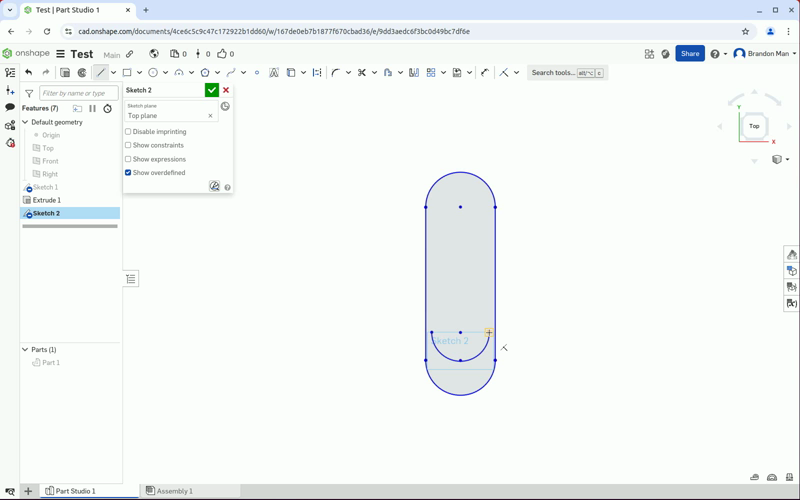
click(489, 332)
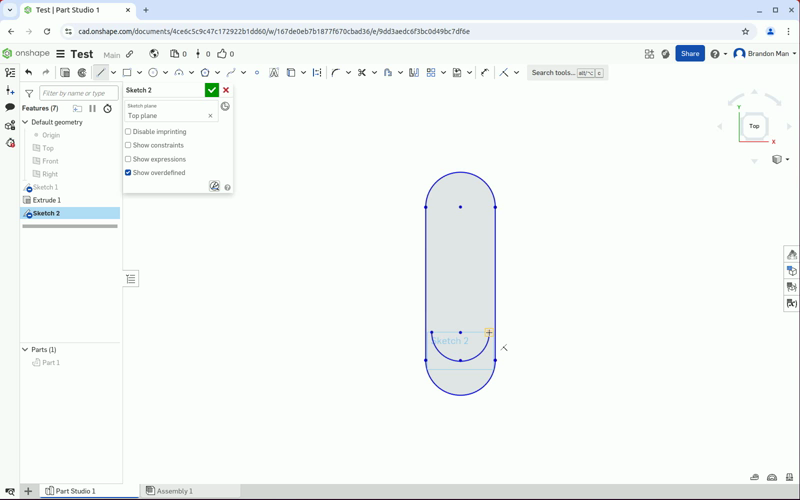
key_down(shift)
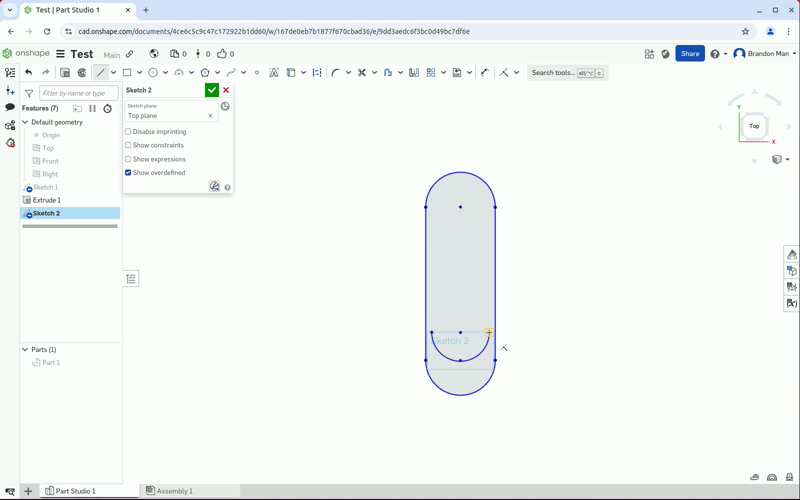
mouse_move(489, 234)
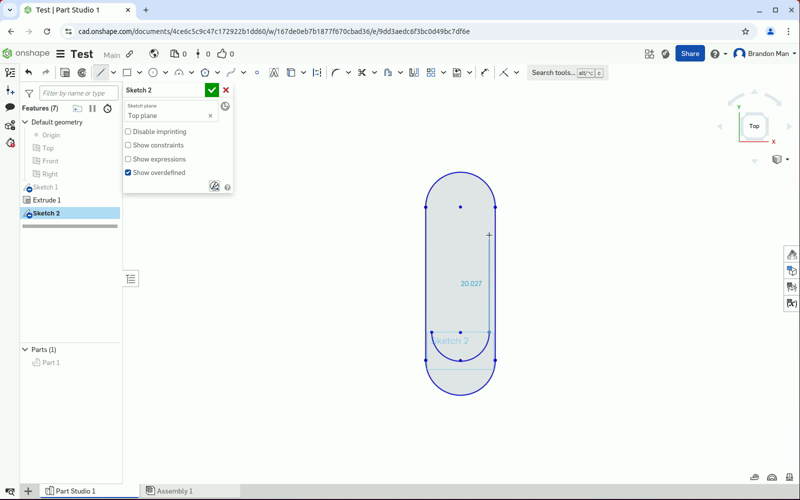
click(489, 234)
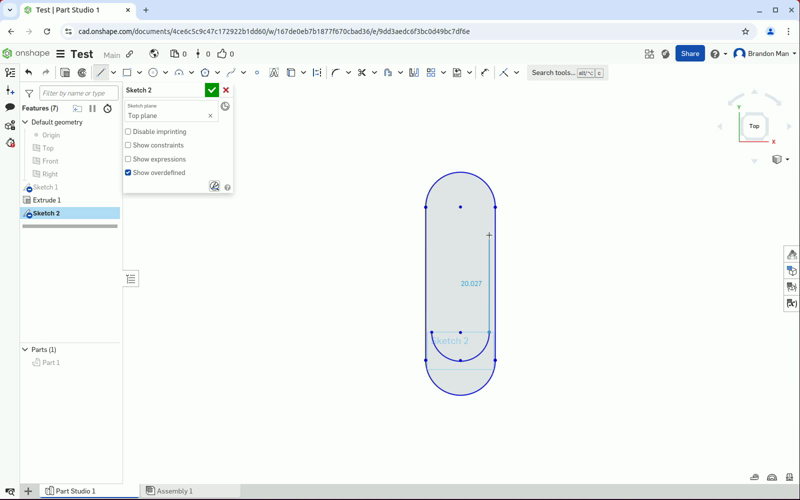
key_up(shift)
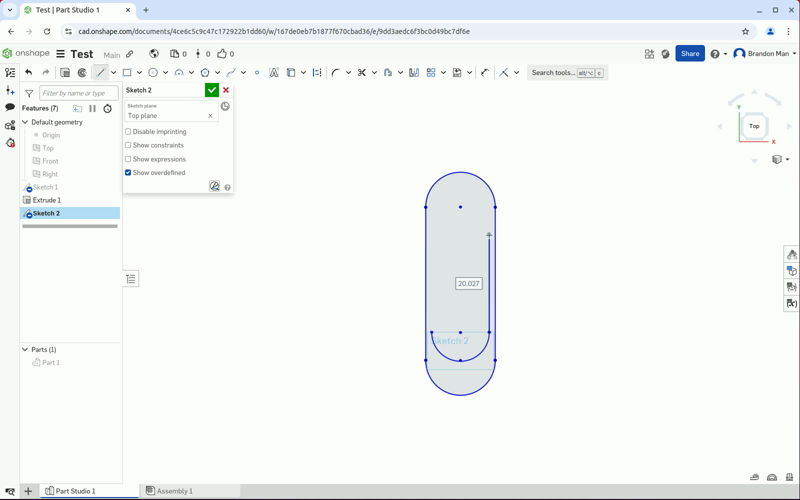
key(esc)
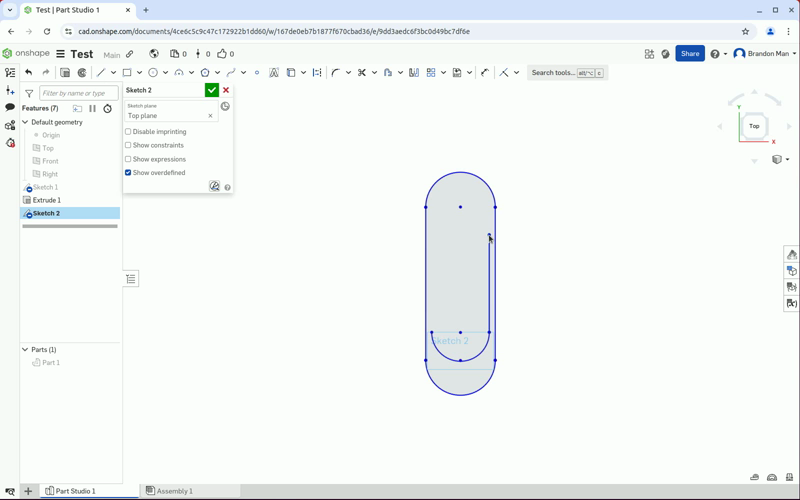
key(a)
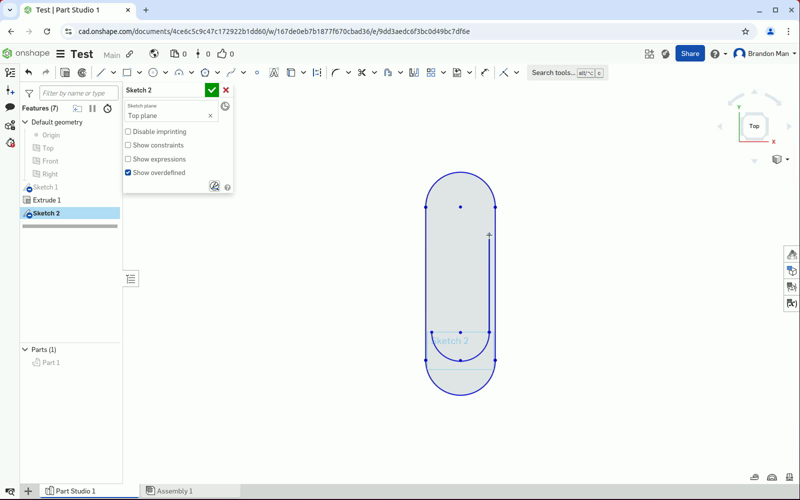
mouse_move(489, 234)
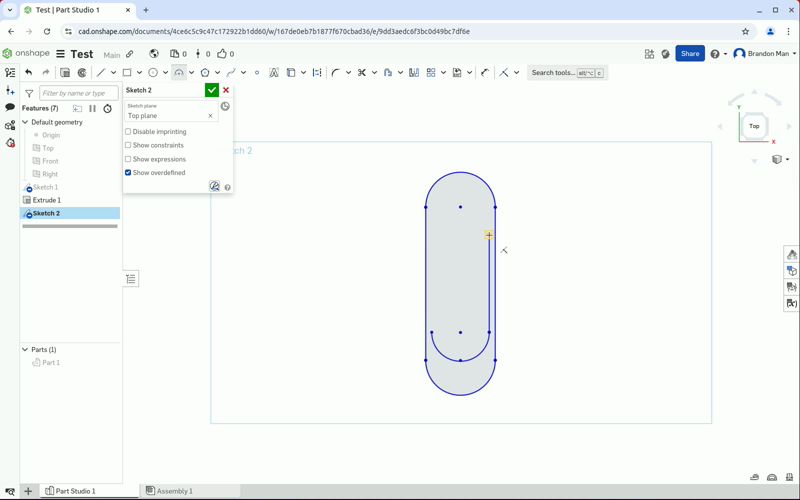
click(489, 234)
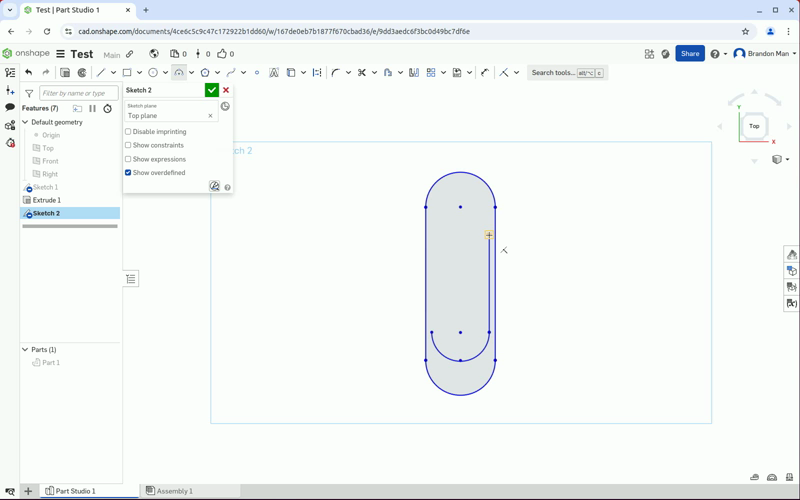
key_down(shift)
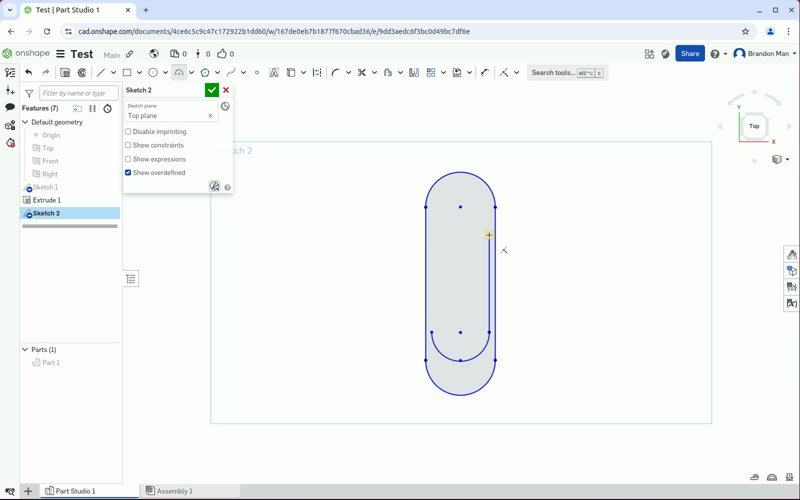
mouse_move(431, 234)
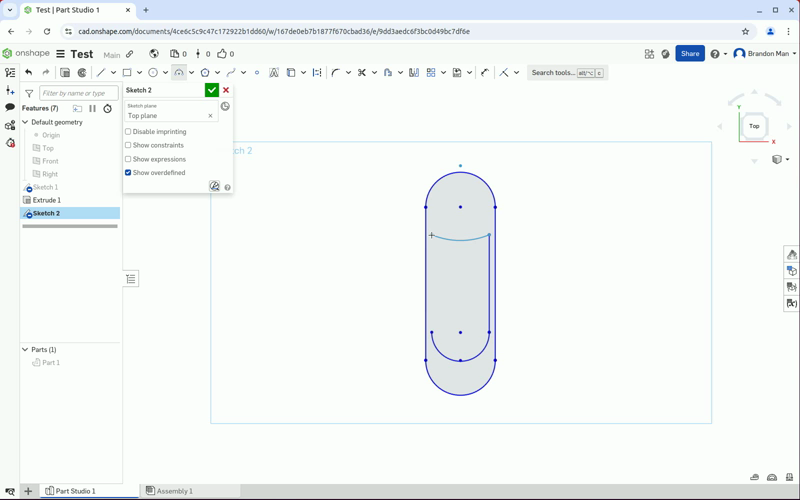
click(431, 234)
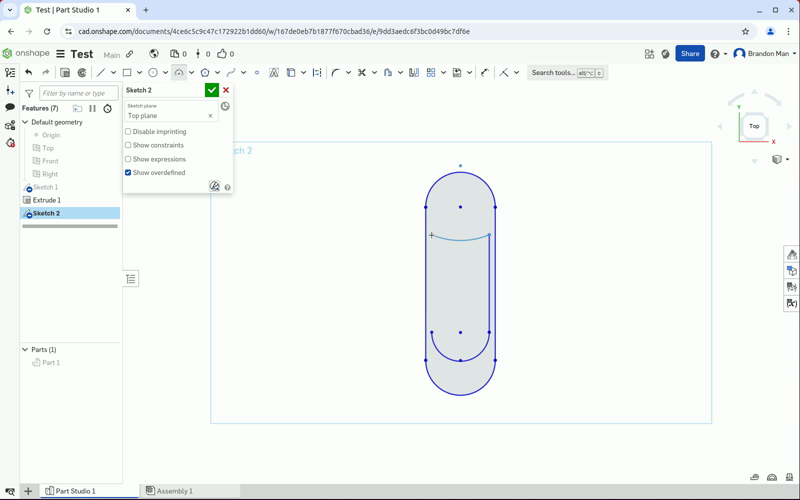
mouse_move(460, 206)
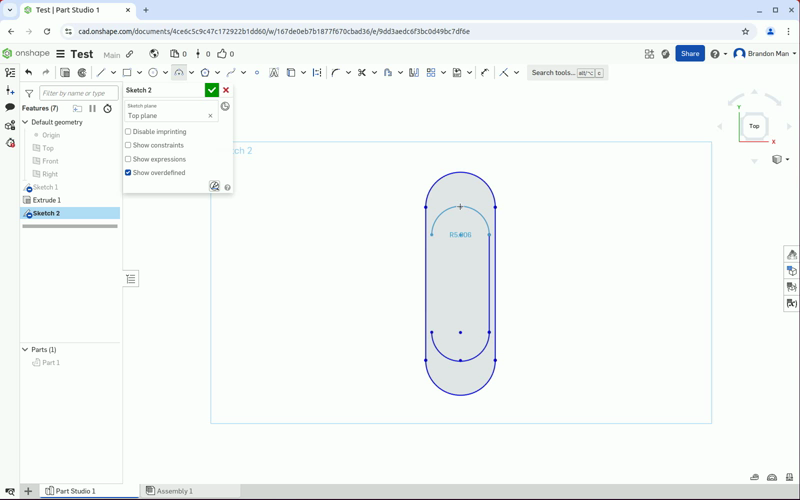
scroll(6)
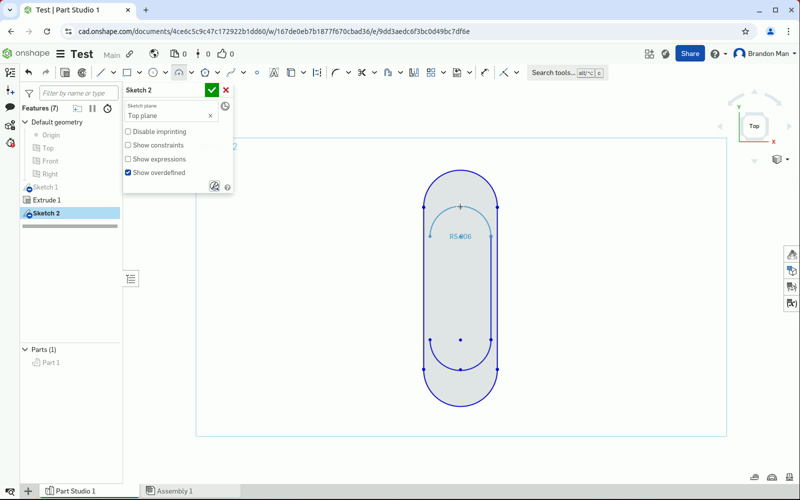
scroll(6)
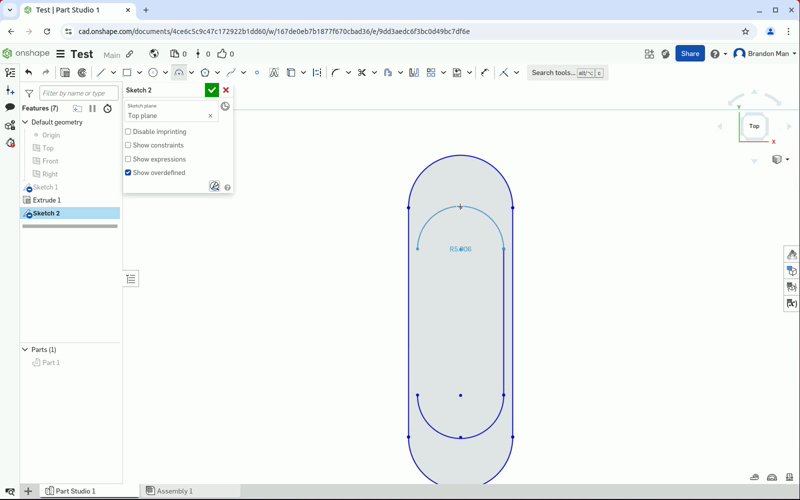
scroll(6)
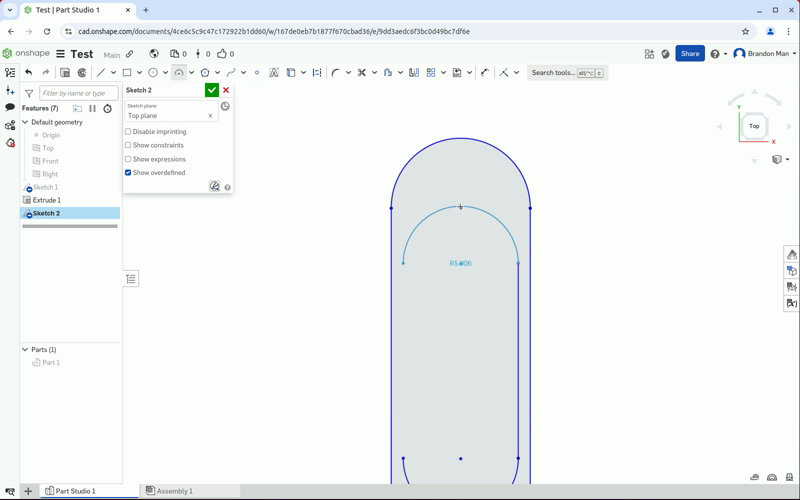
scroll(6)
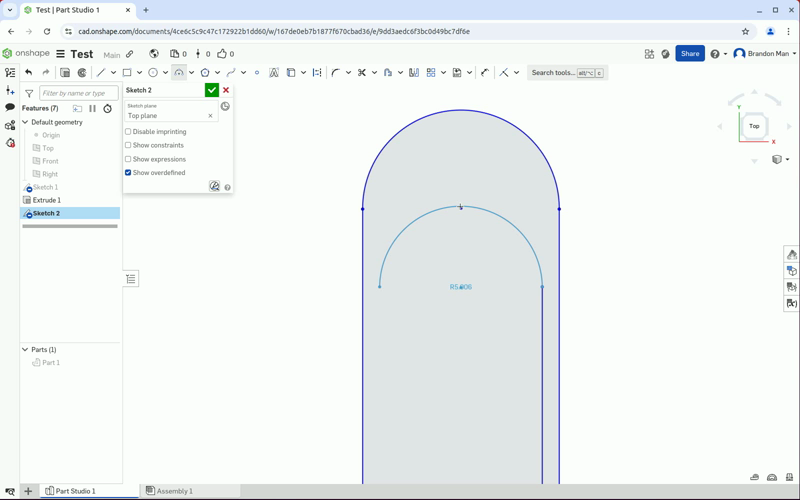
scroll(6)
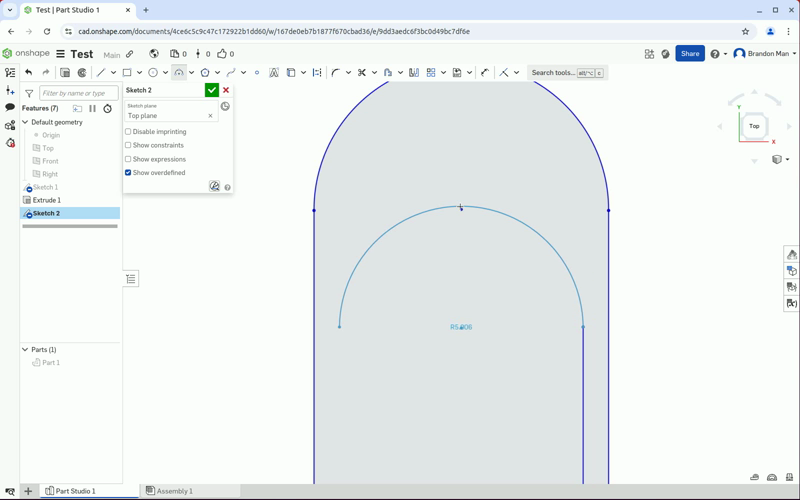
scroll(6)
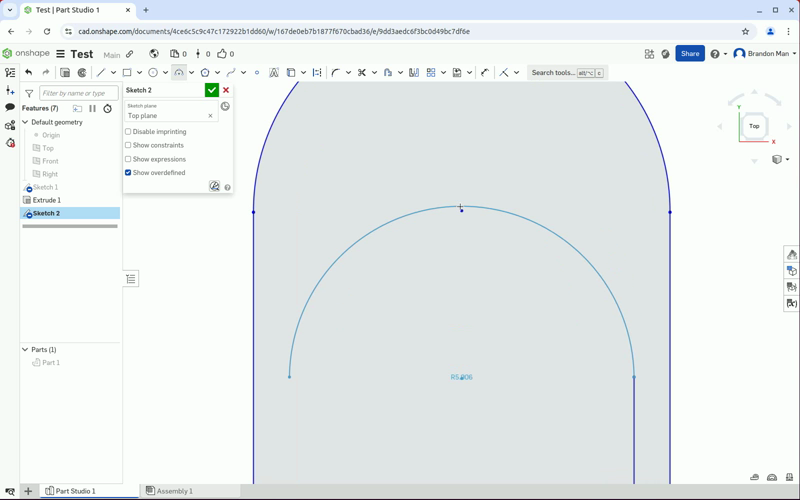
scroll(6)
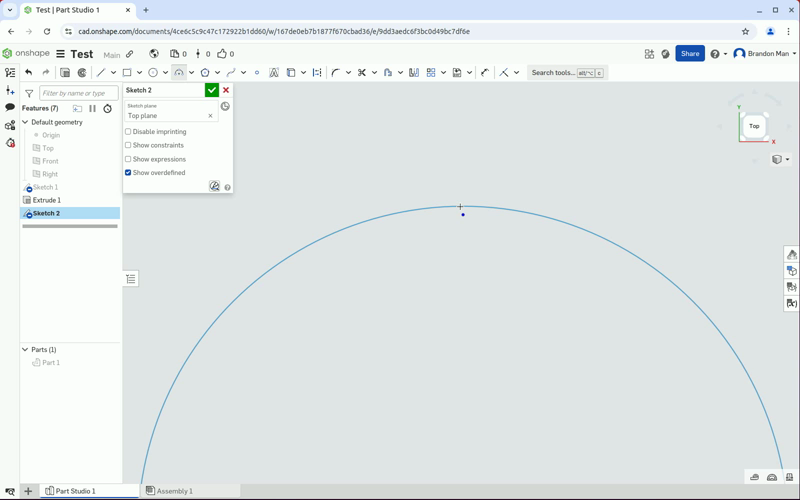
click(460, 206)
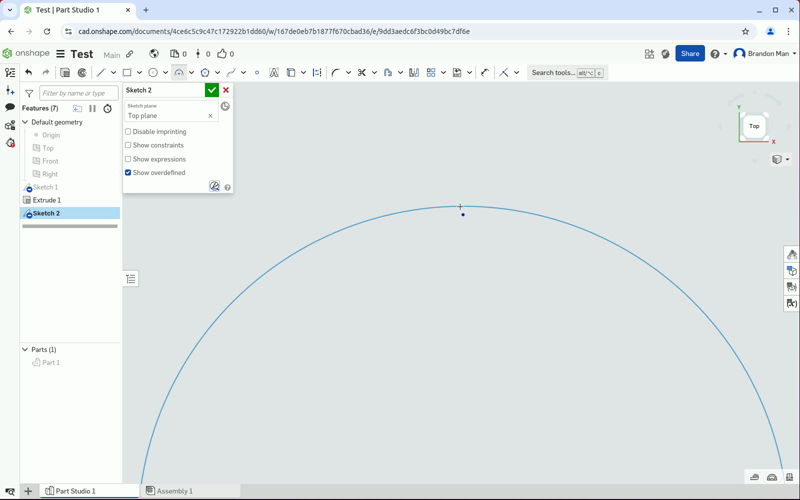
scroll(-6)
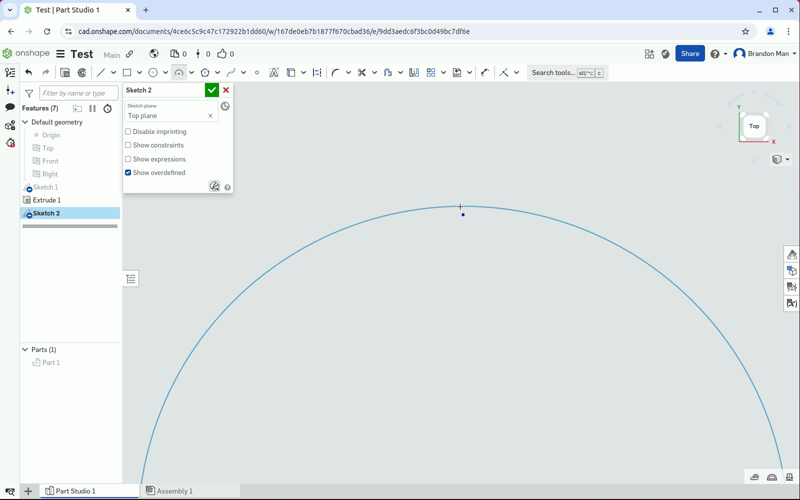
scroll(-6)
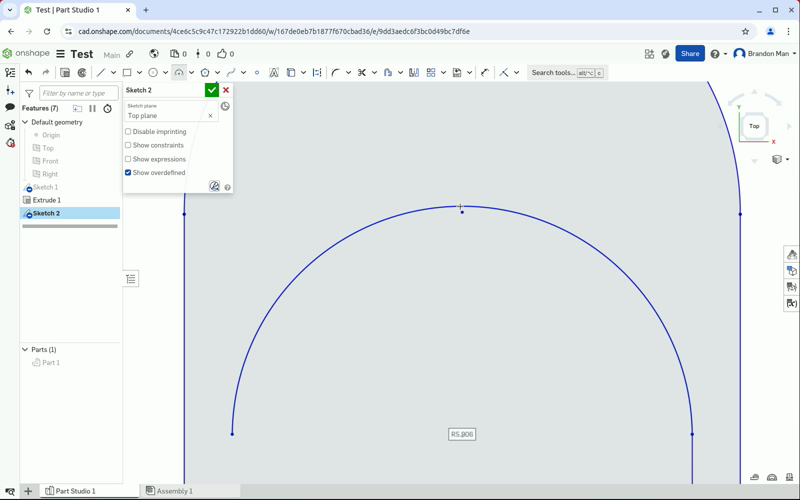
scroll(-6)
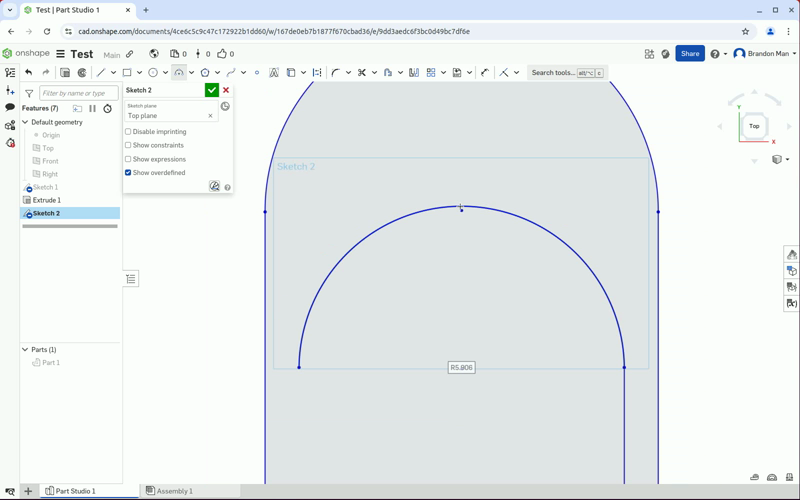
scroll(-6)
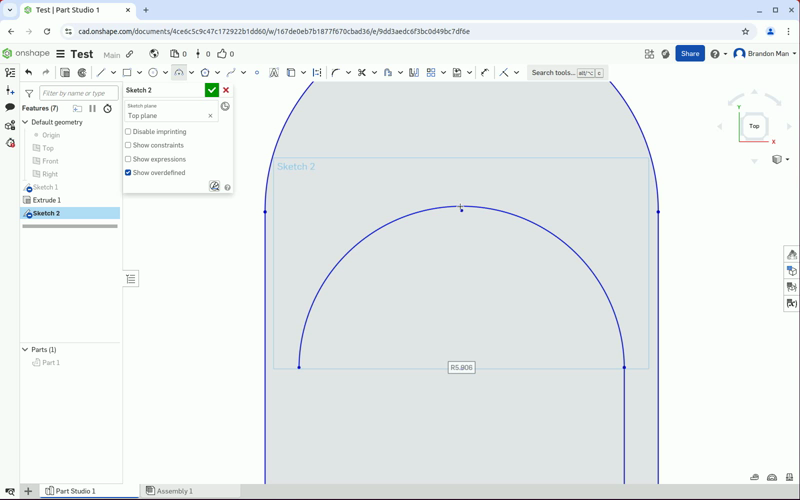
scroll(-6)
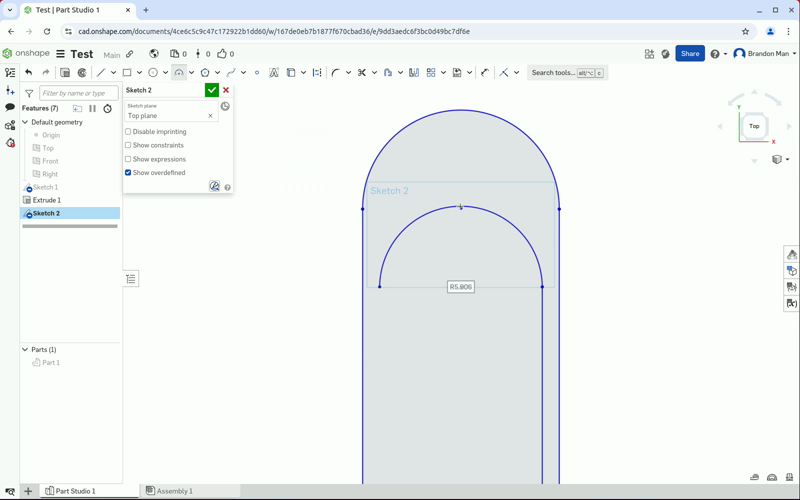
scroll(-6)
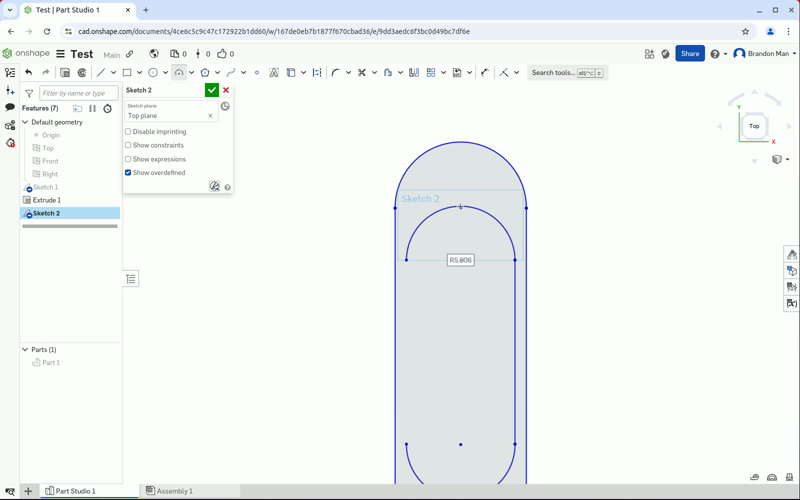
scroll(-6)
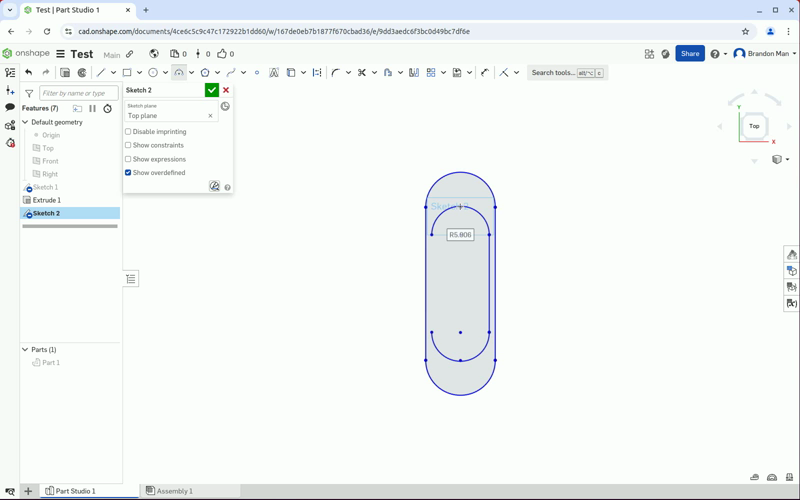
key_up(shift)
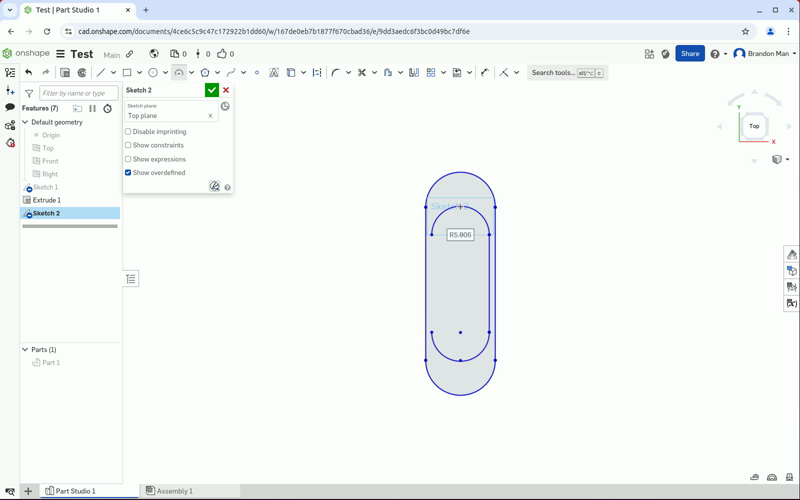
key(esc)
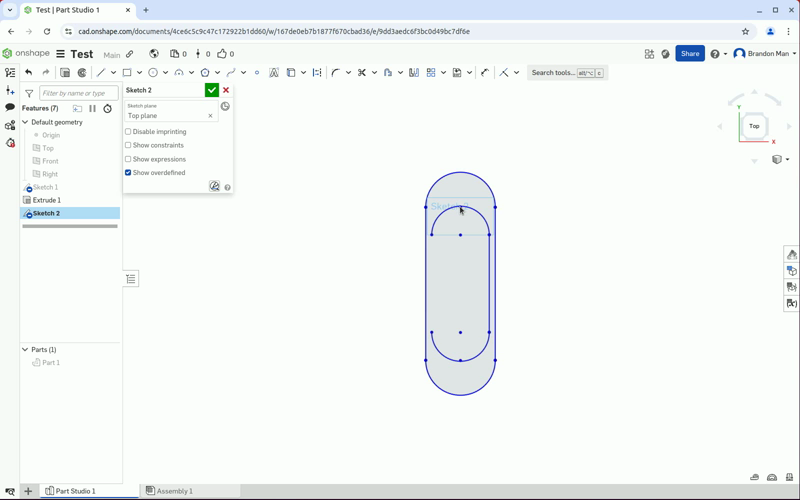
key(l)
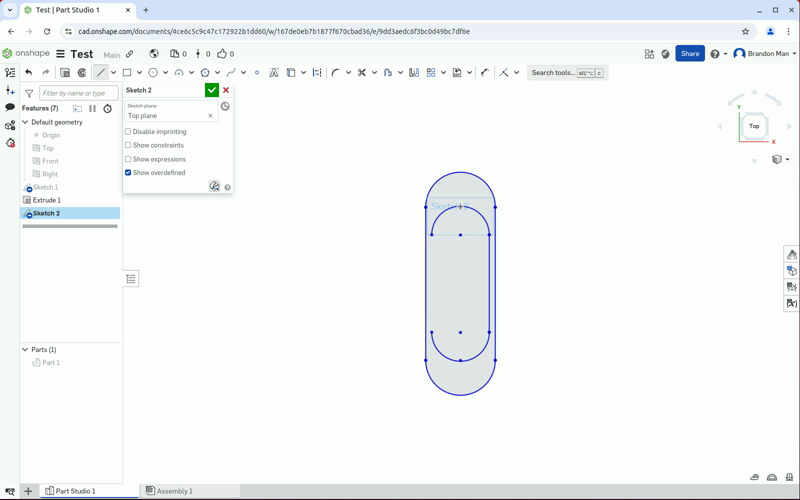
mouse_move(431, 234)
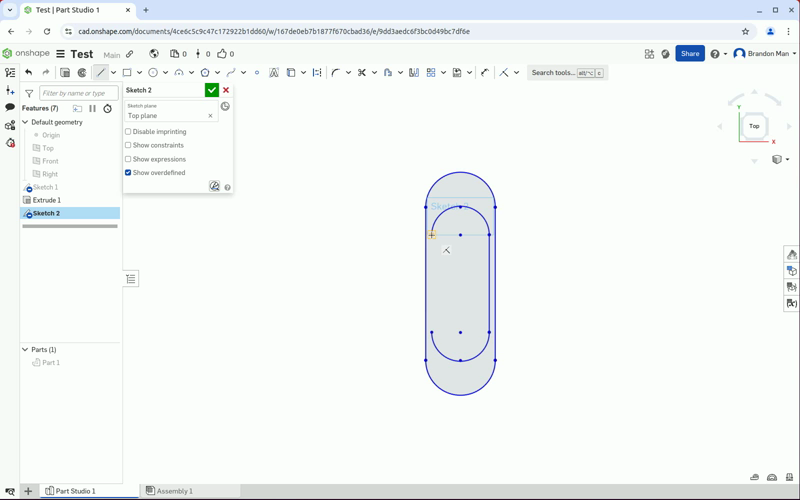
click(431, 234)
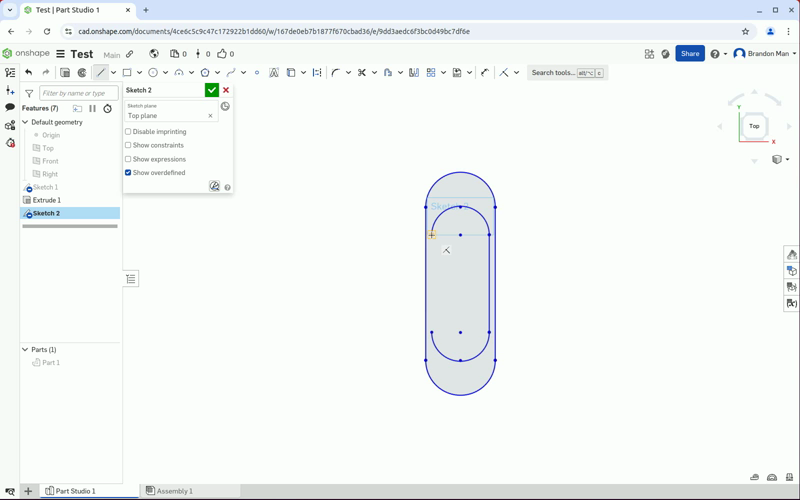
key_down(shift)
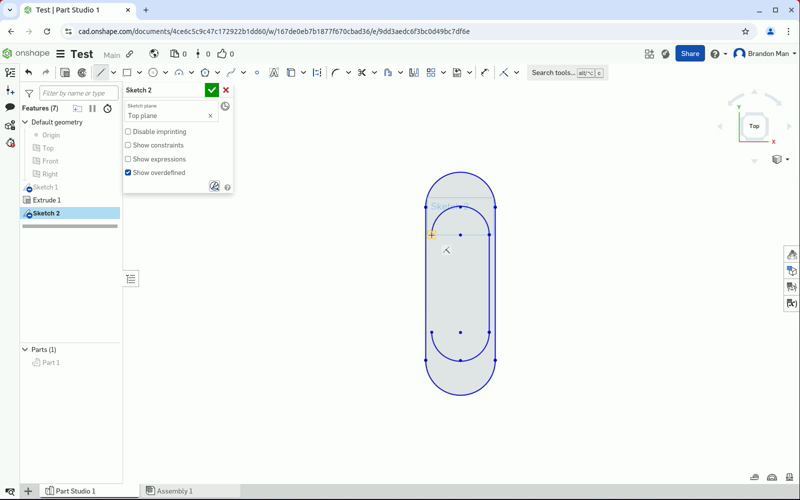
mouse_move(431, 332)
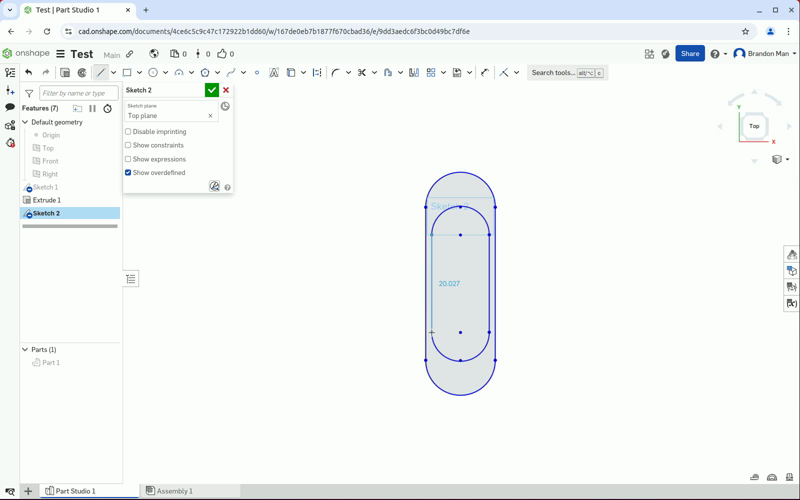
key_up(shift)
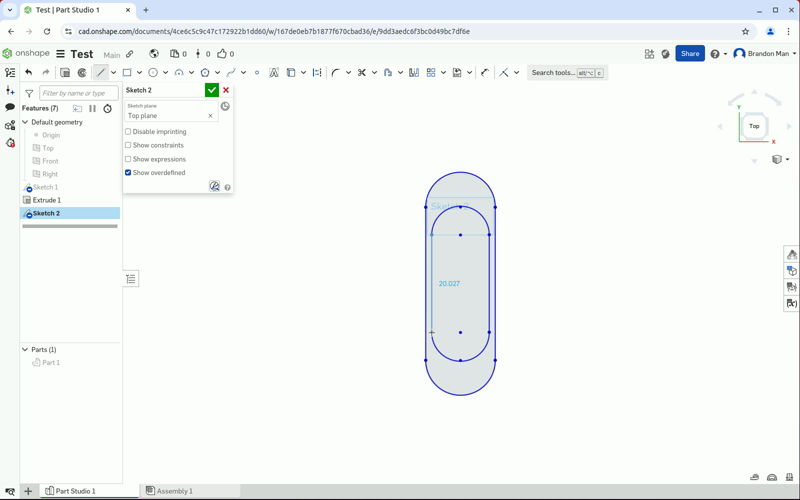
click(431, 332)
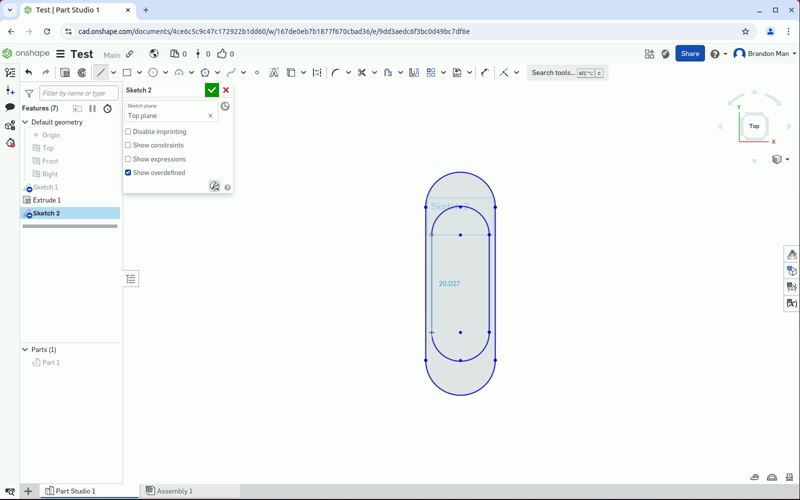
key(esc)
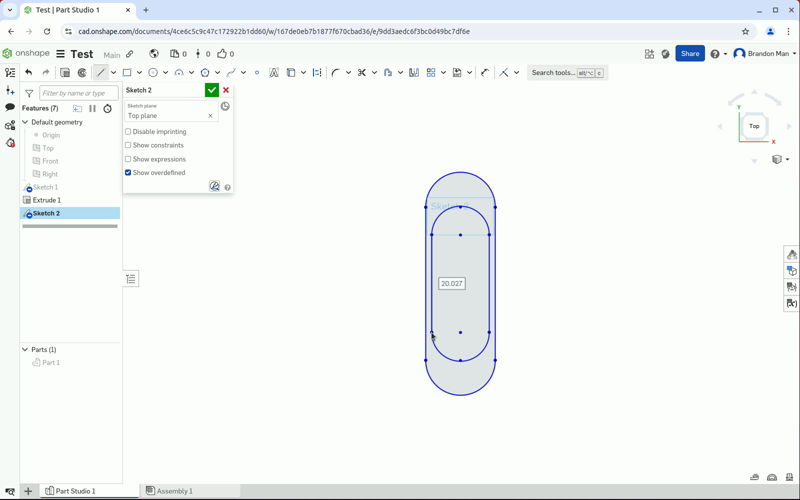
key(c)
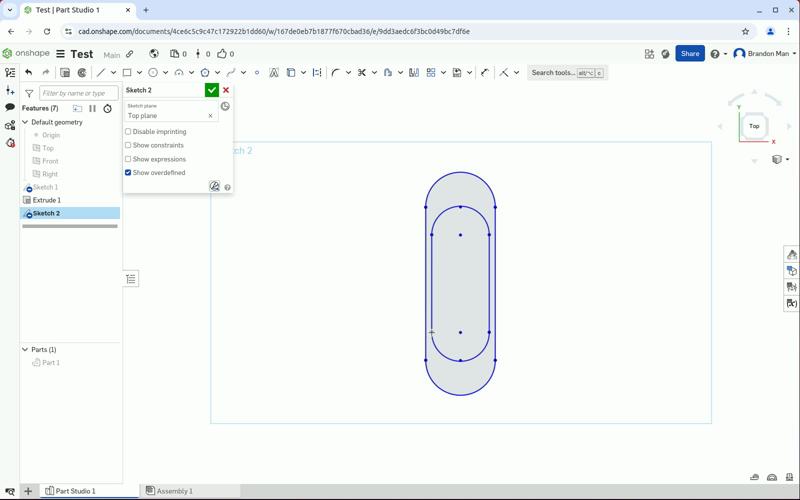
key_down(shift)
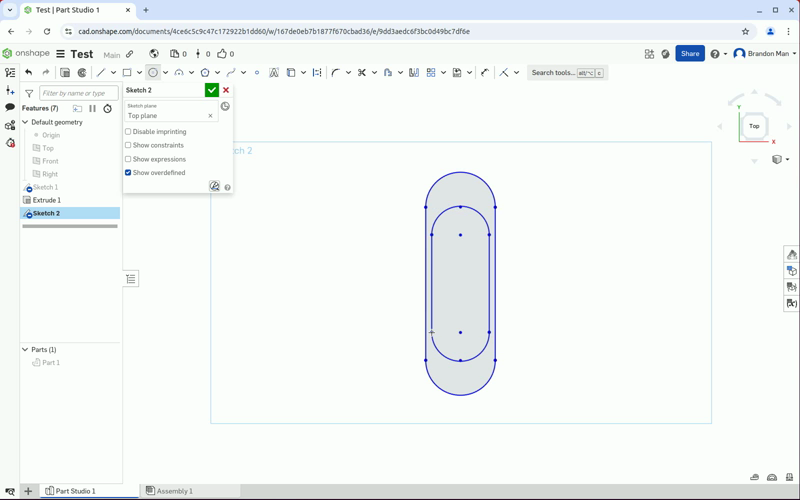
mouse_move(461, 376)
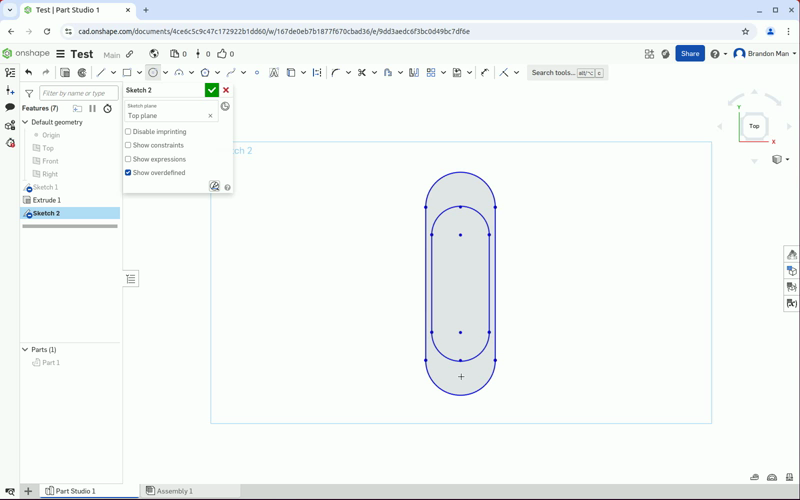
click(461, 376)
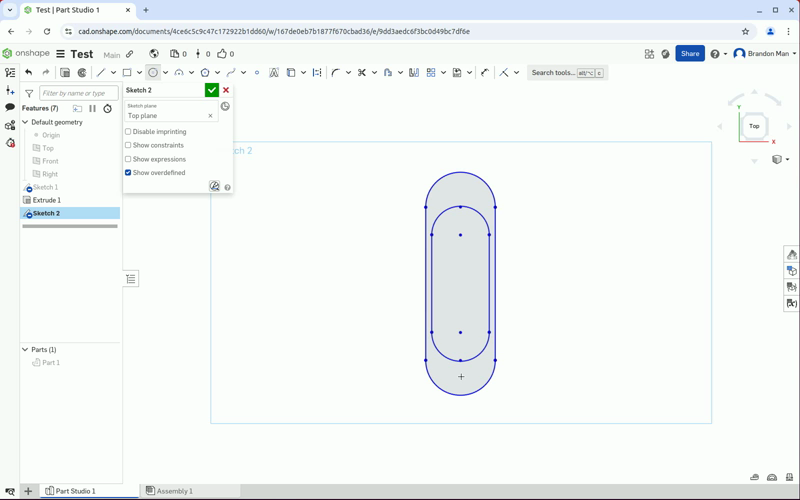
key_up(shift)
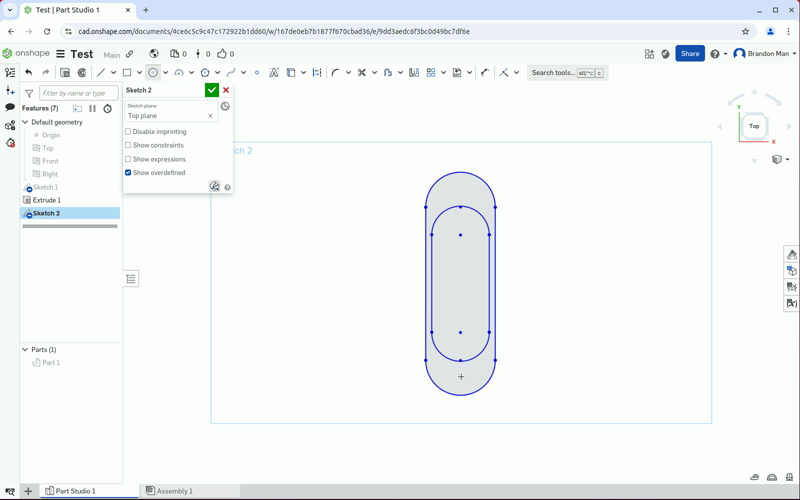
mouse_move(467, 376)
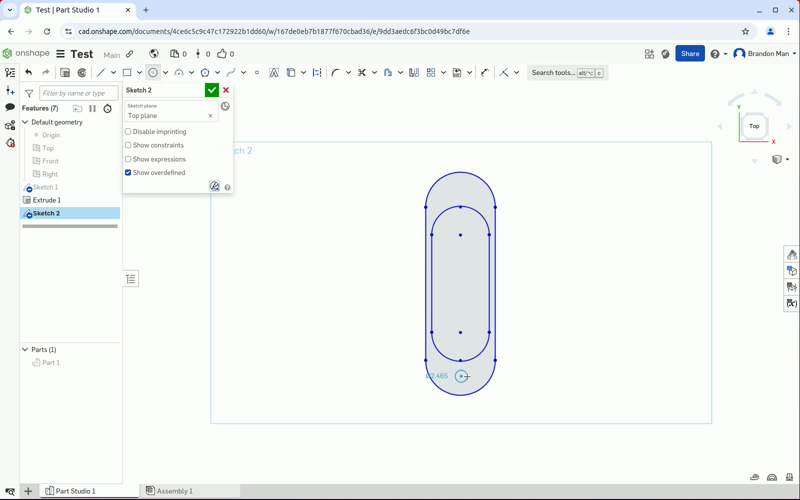
click(467, 376)
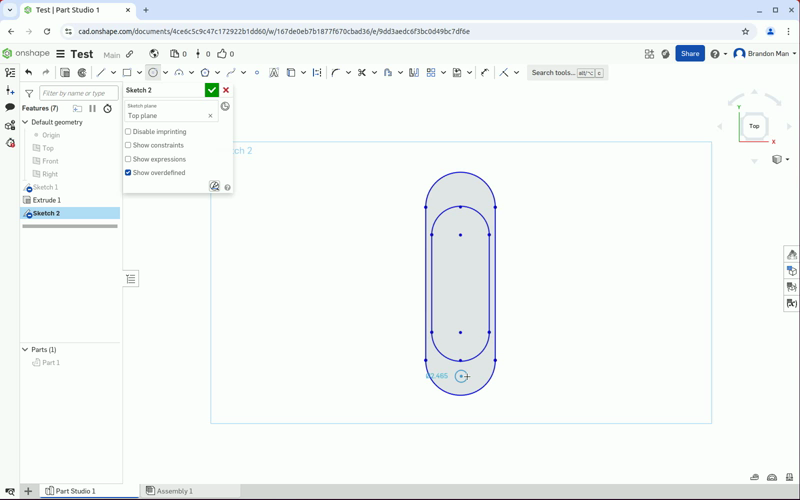
key(esc)
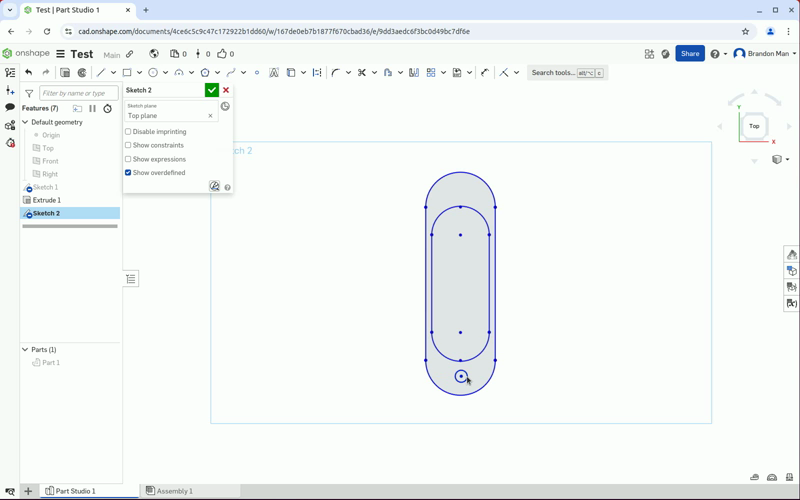
key(c)
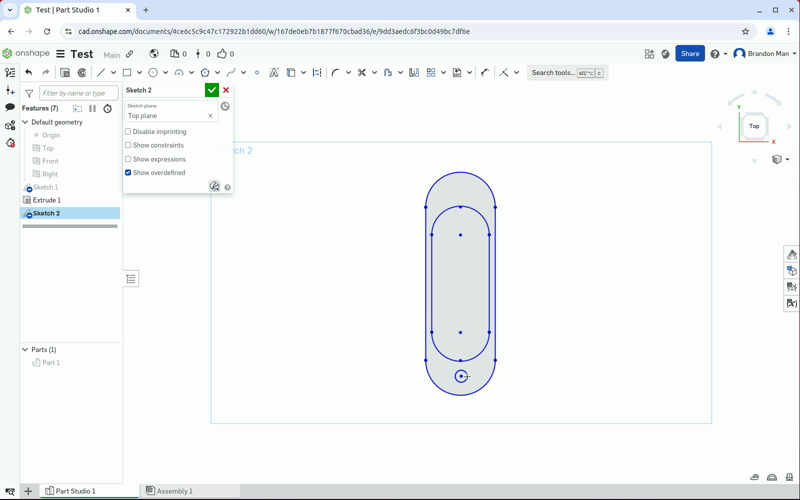
key_down(shift)
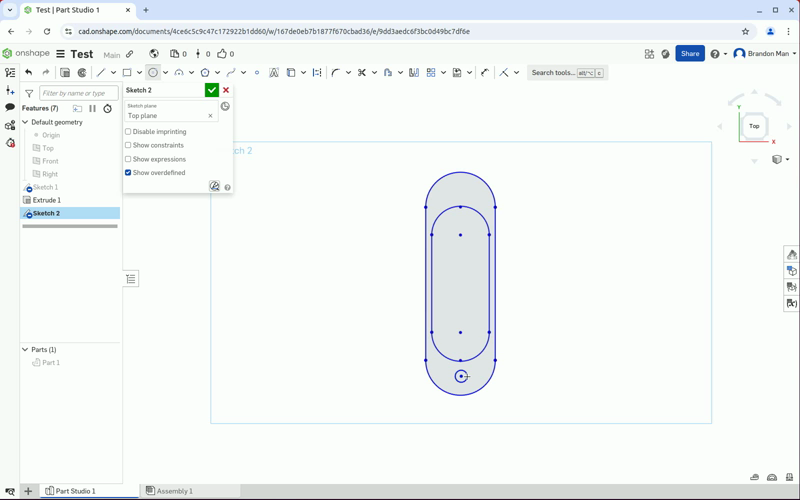
mouse_move(461, 191)
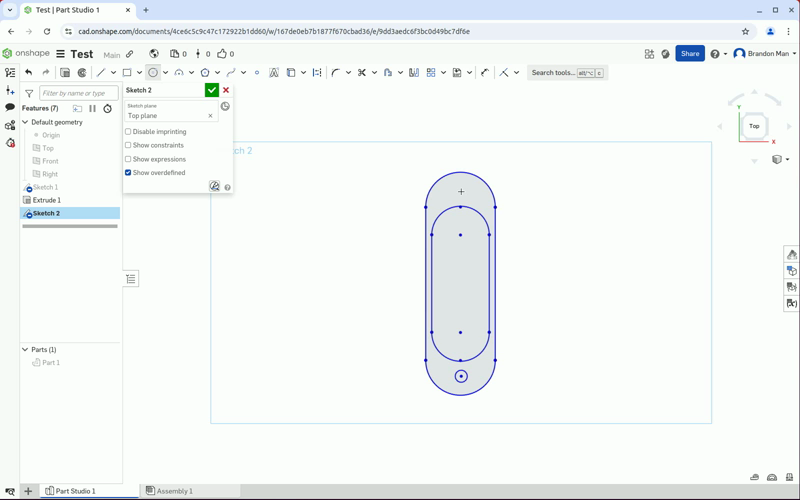
click(461, 191)
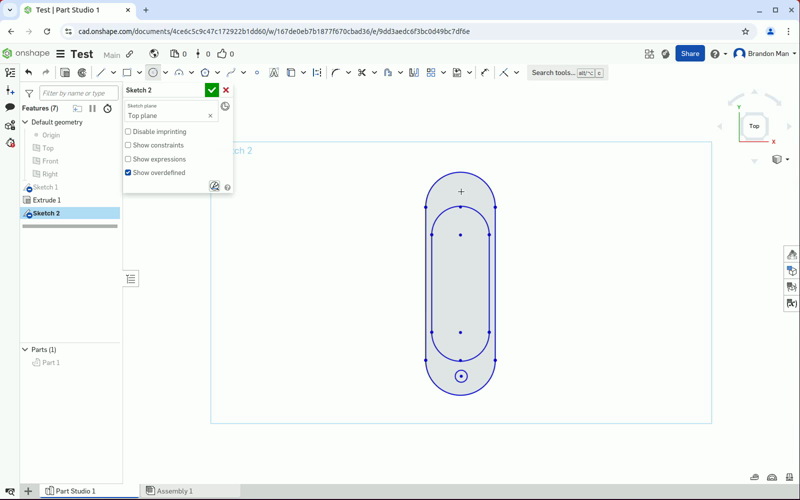
key_up(shift)
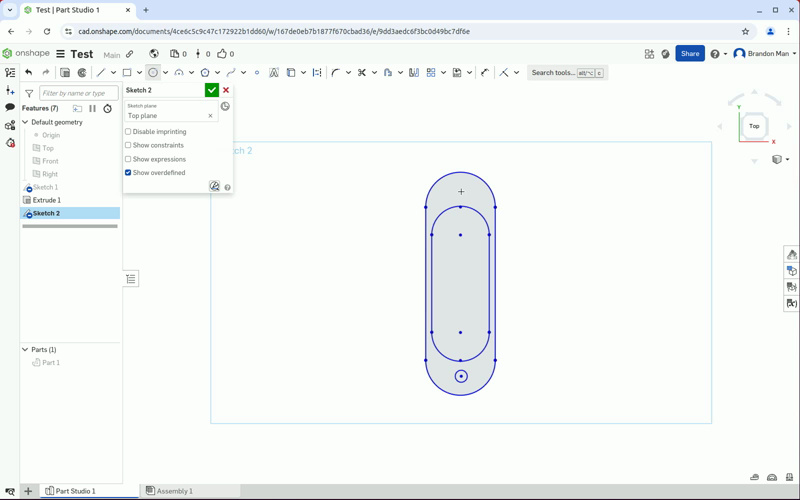
mouse_move(467, 191)
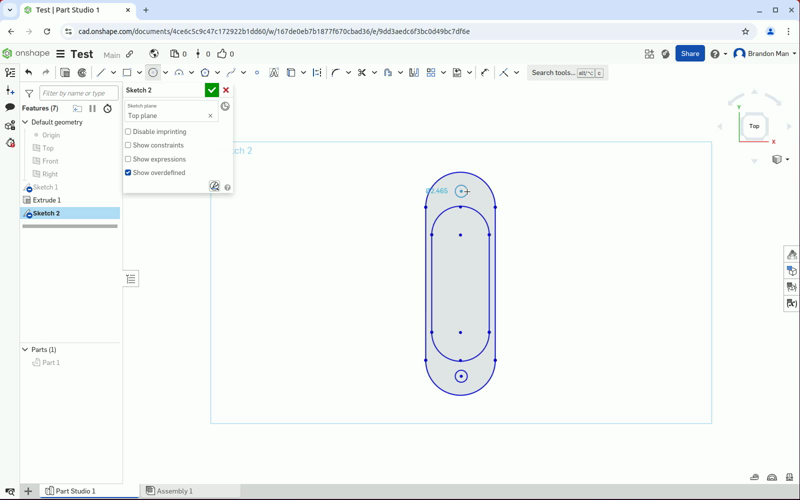
click(467, 191)
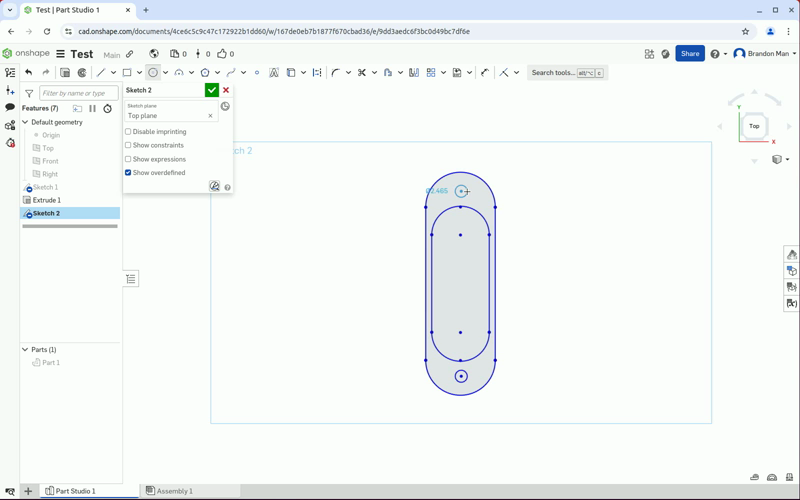
key(esc)
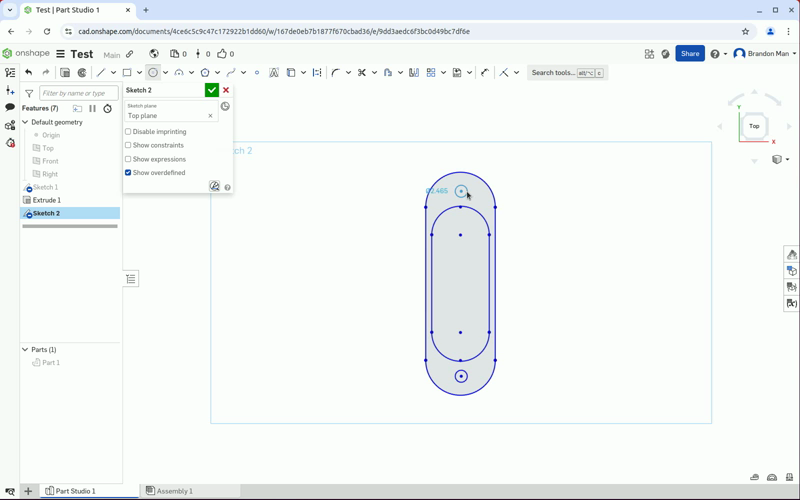
mouse_move(483, 190)
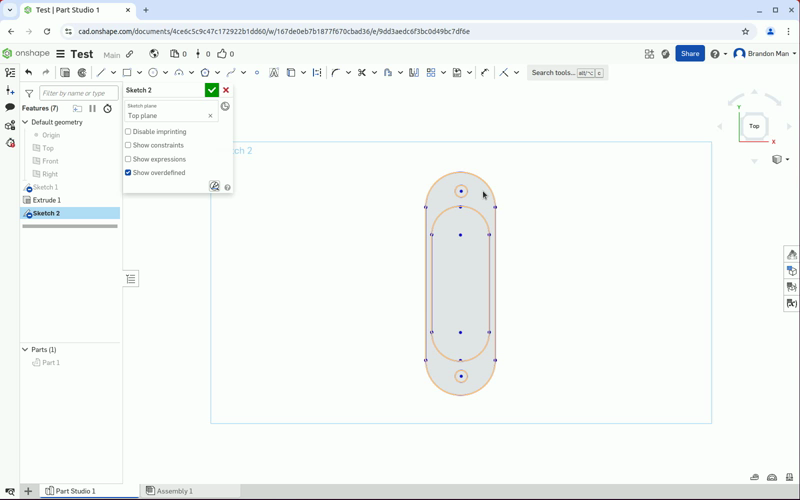
click(483, 190)
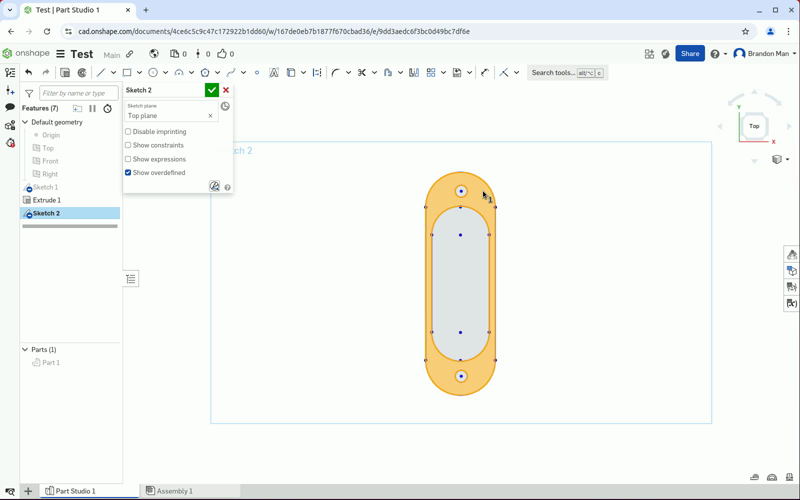
mouse_move(73, 352)
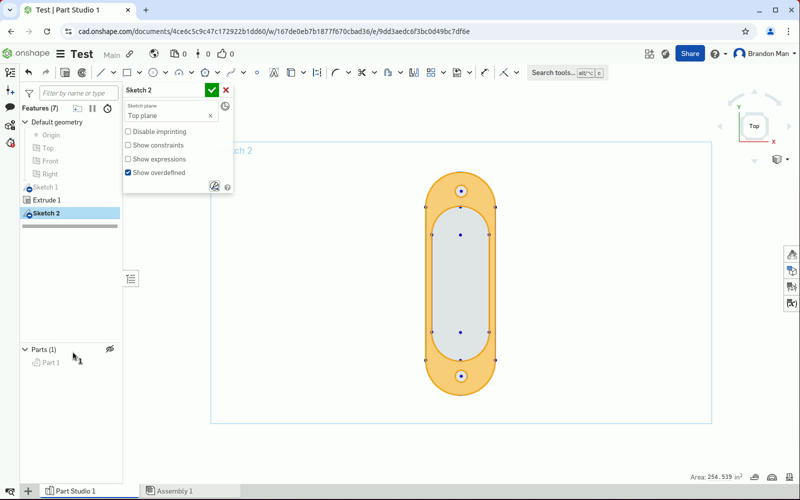
key(shift+y)
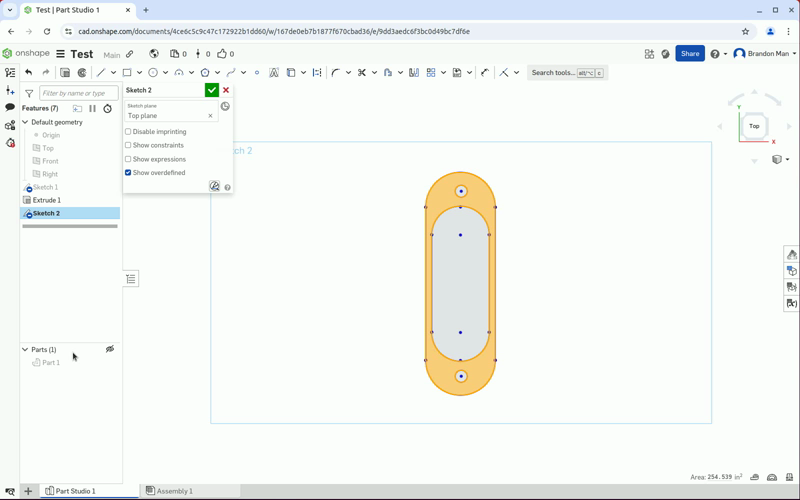
key(shift+e)
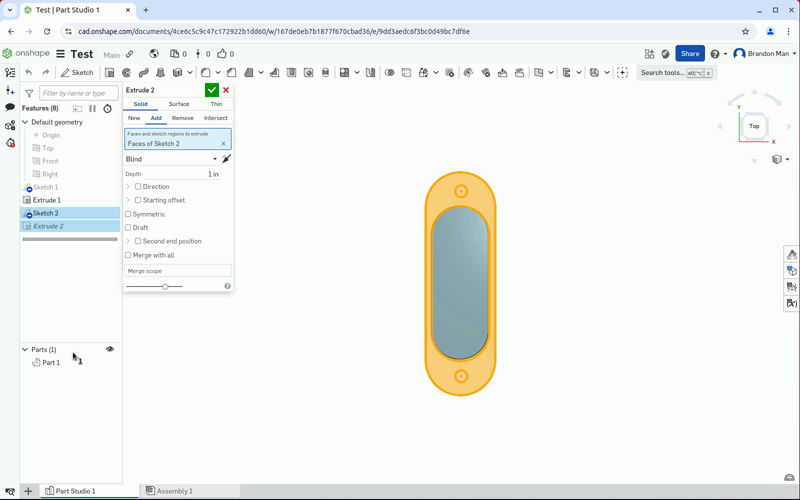
mouse_move(143, 106)
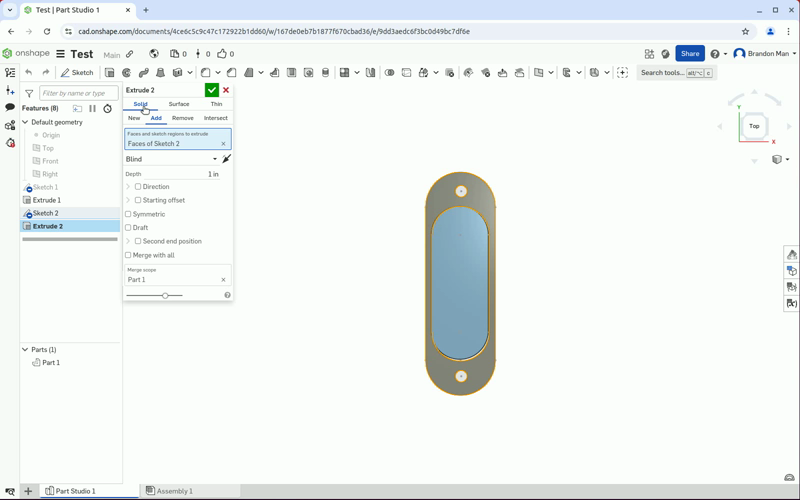
click(143, 106)
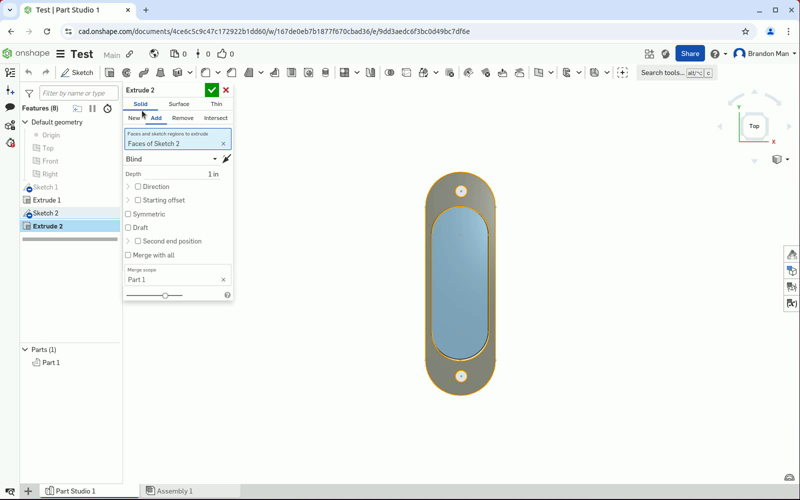
mouse_move(137, 120)
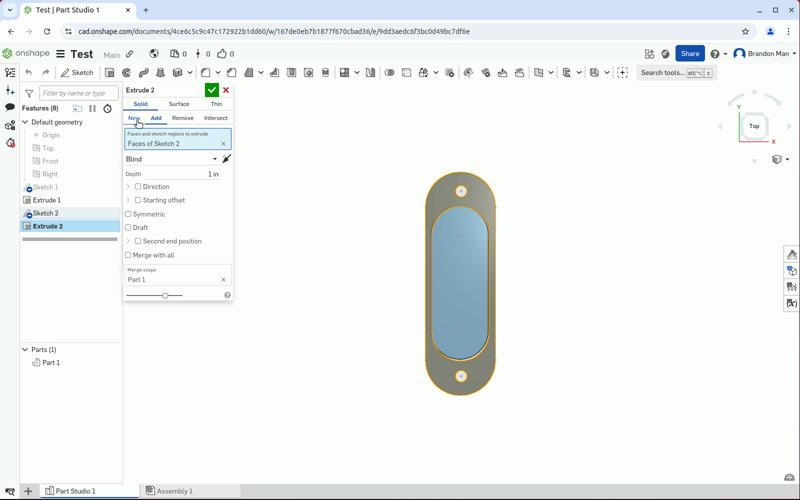
click(137, 120)
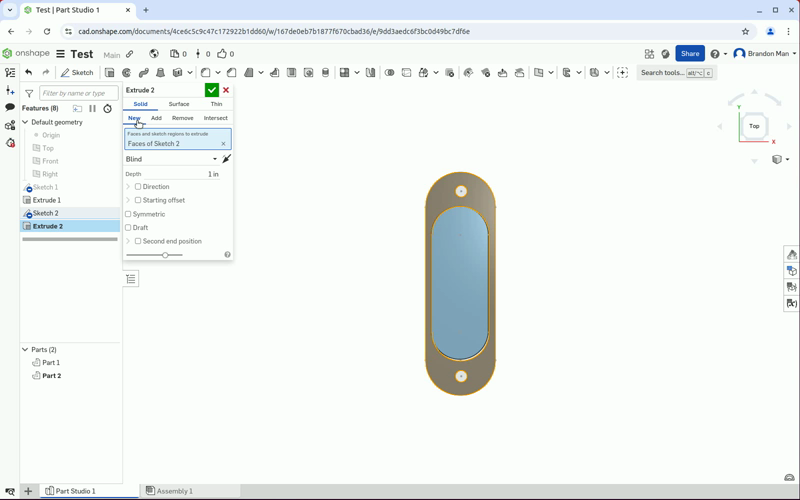
key(tab, 4)
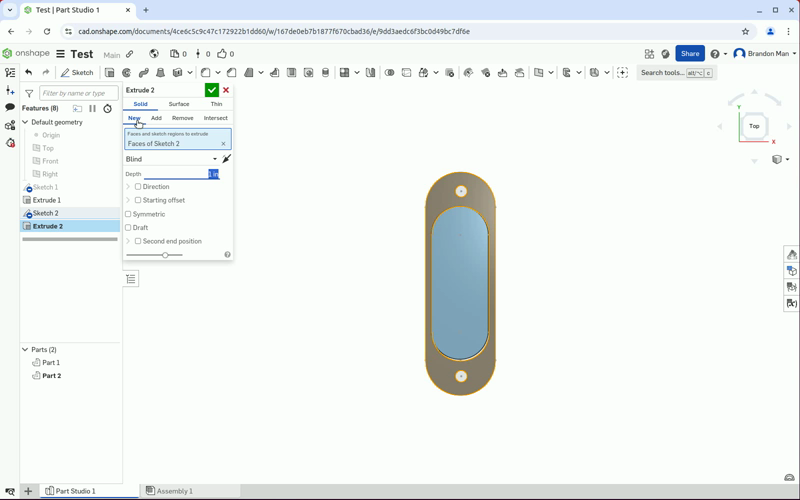
text(-1.204)
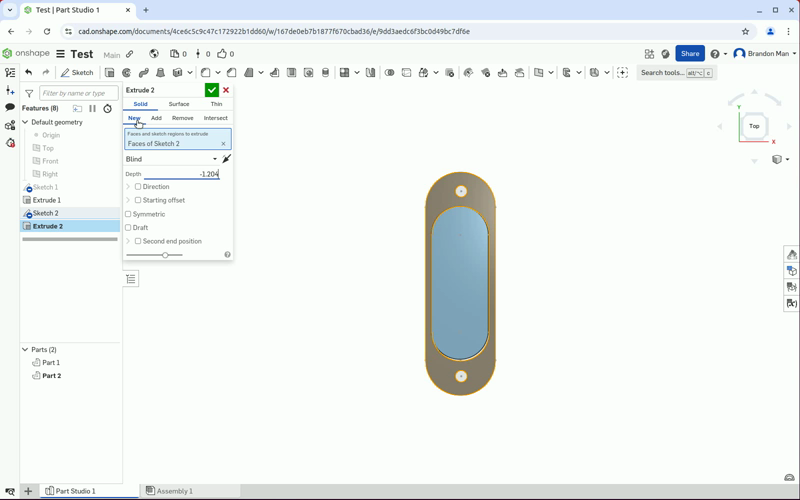
key(enter)
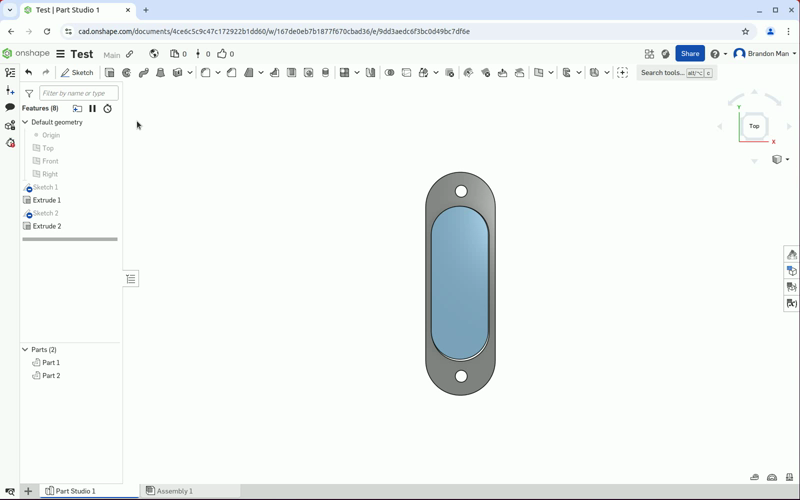
key(shift+h)
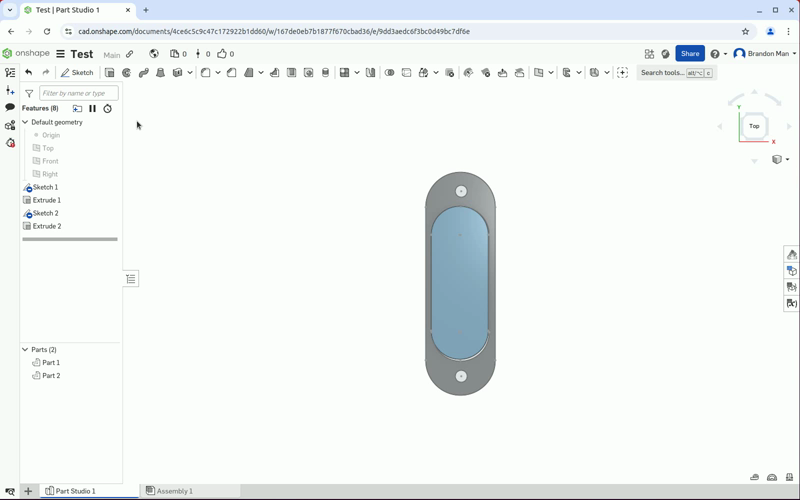
key(shift+h)
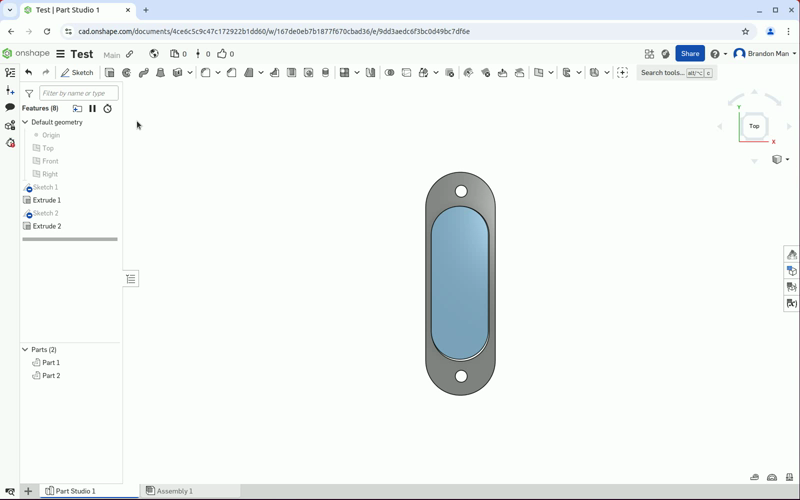
mouse_move(73, 189)
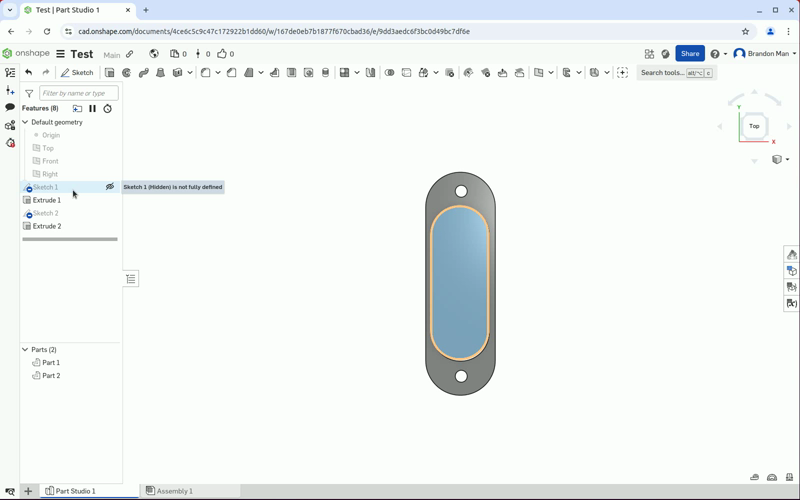
click(73, 189)
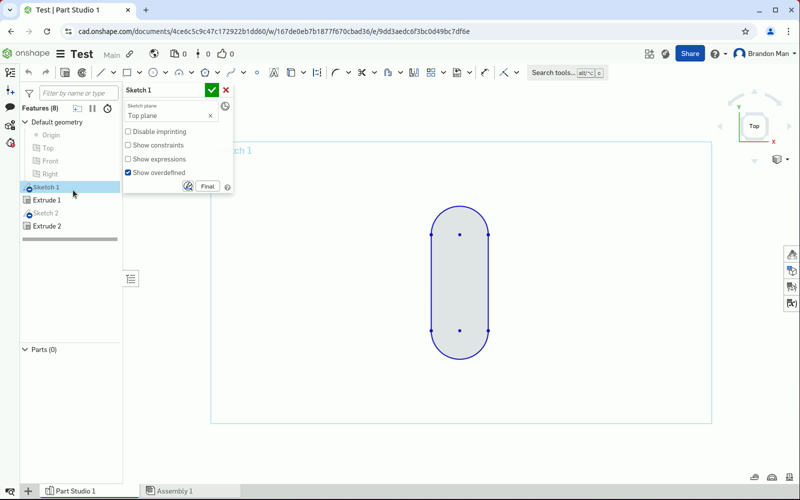
mouse_move(229, 92)
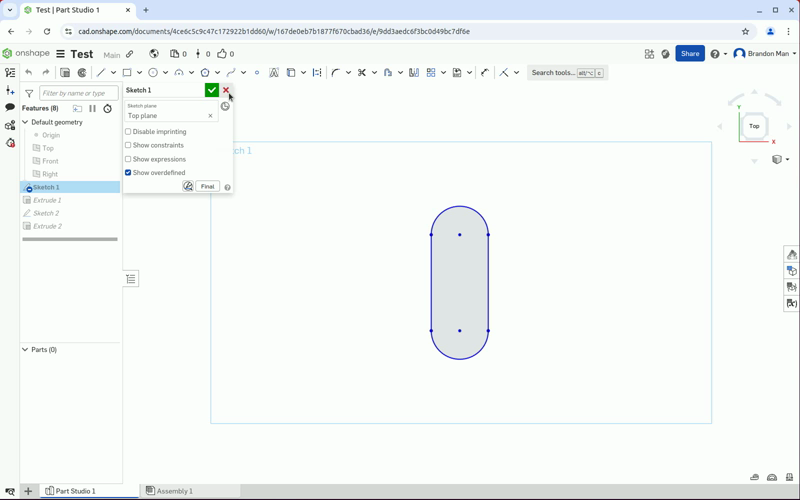
click(229, 92)
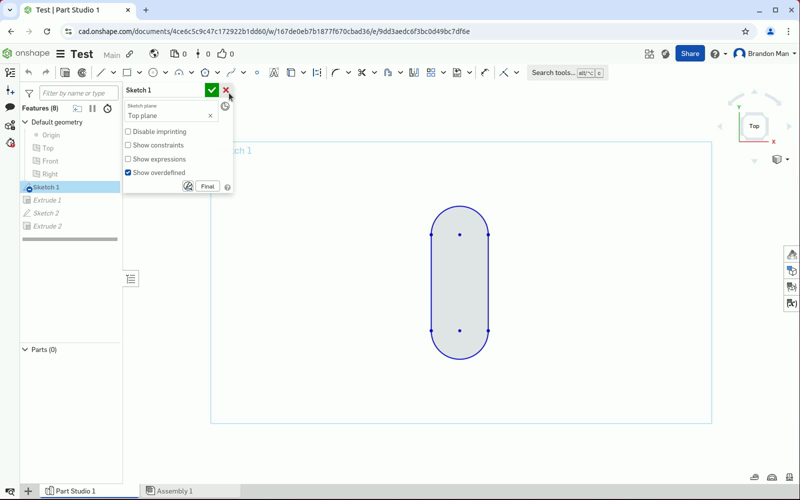
key(shift+s)
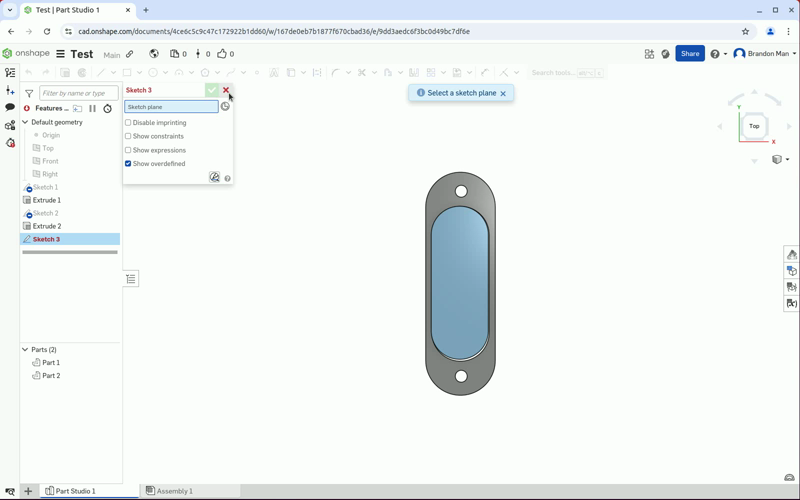
mouse_move(73, 150)
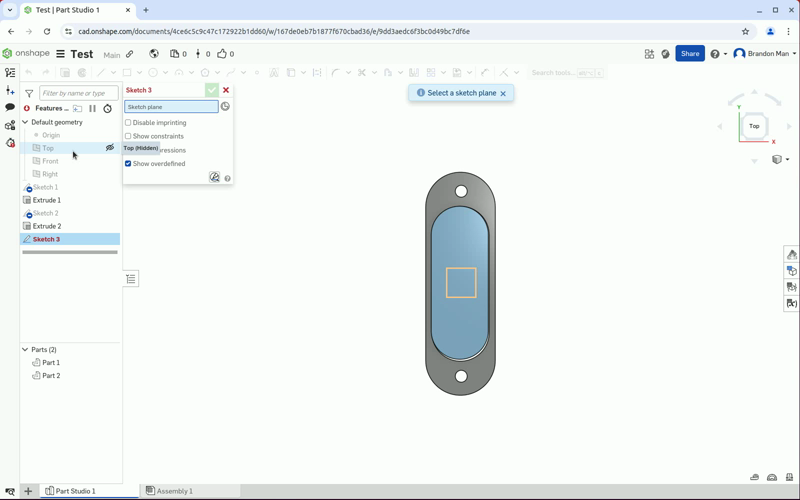
click(73, 150)
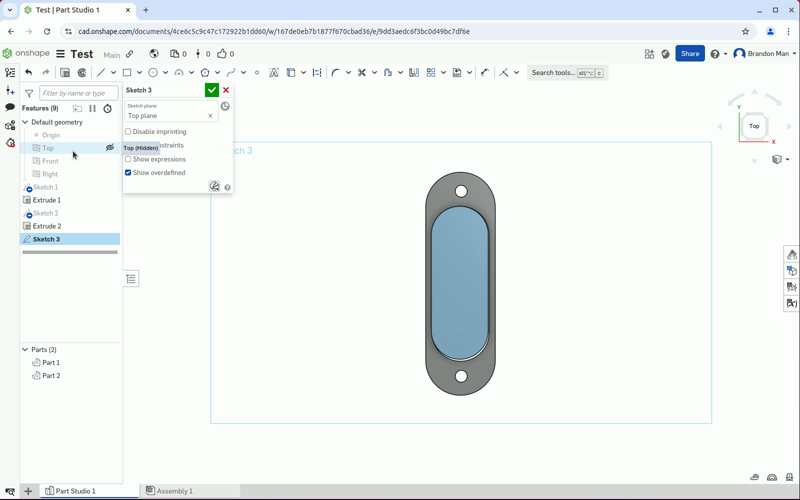
mouse_move(73, 352)
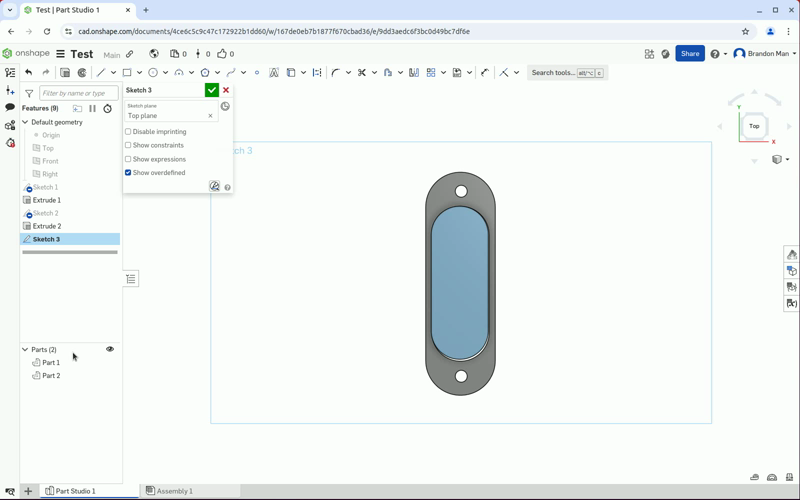
key(y)
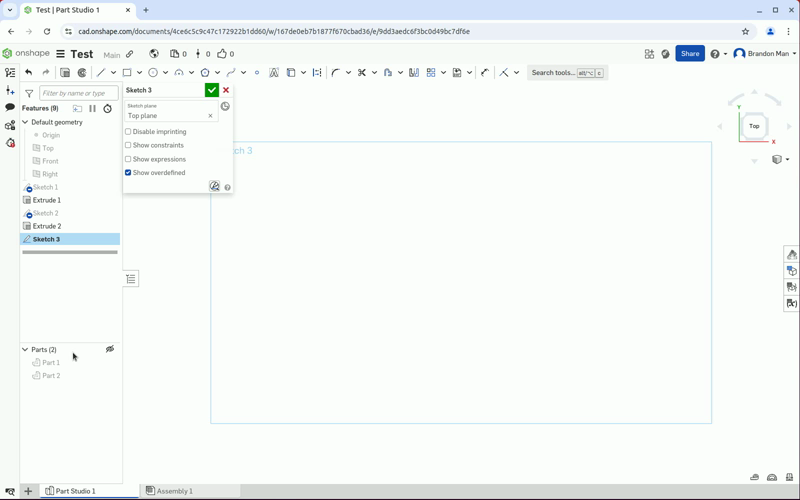
key(a)
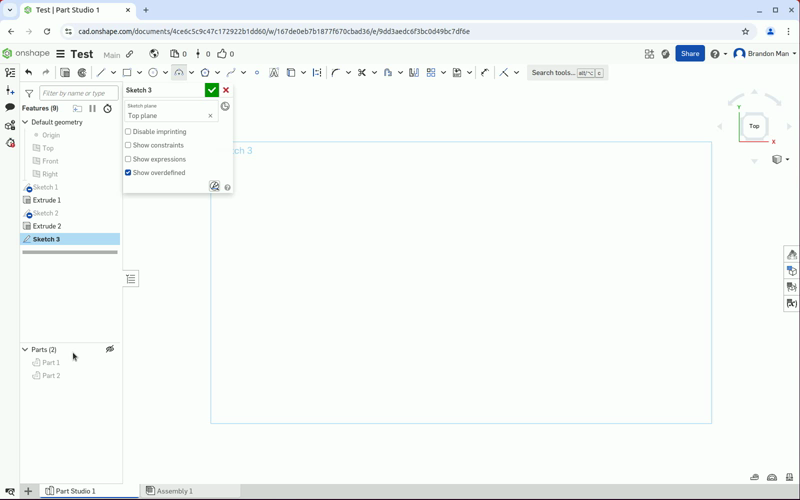
key_down(shift)
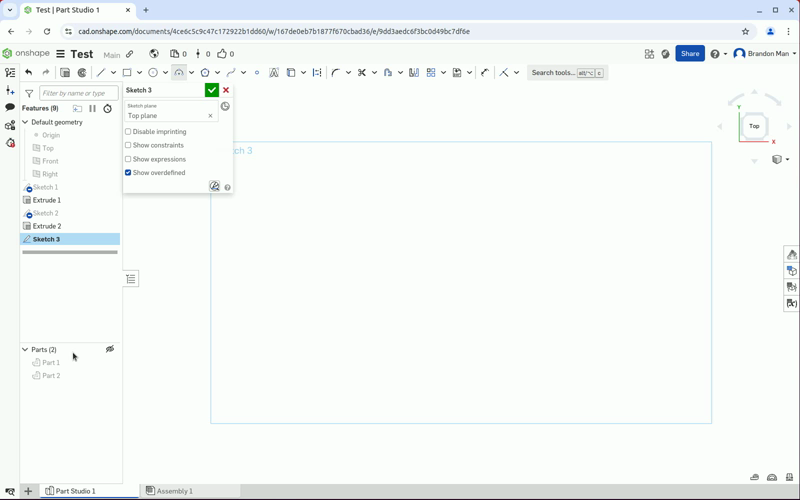
mouse_move(431, 330)
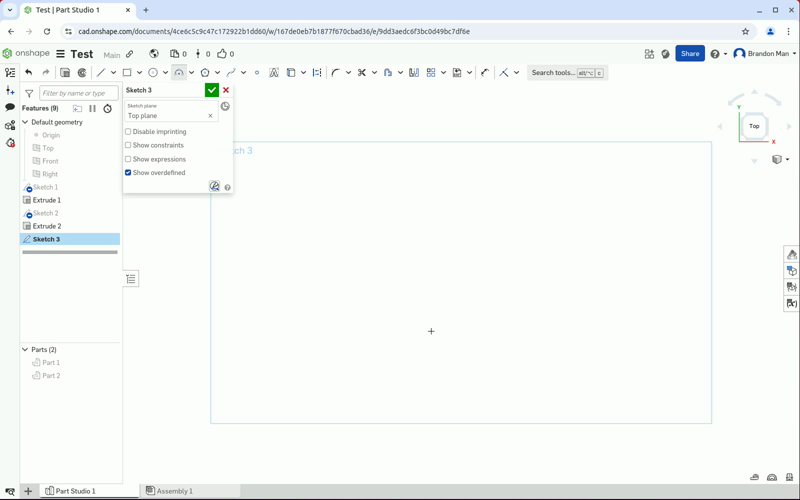
click(431, 330)
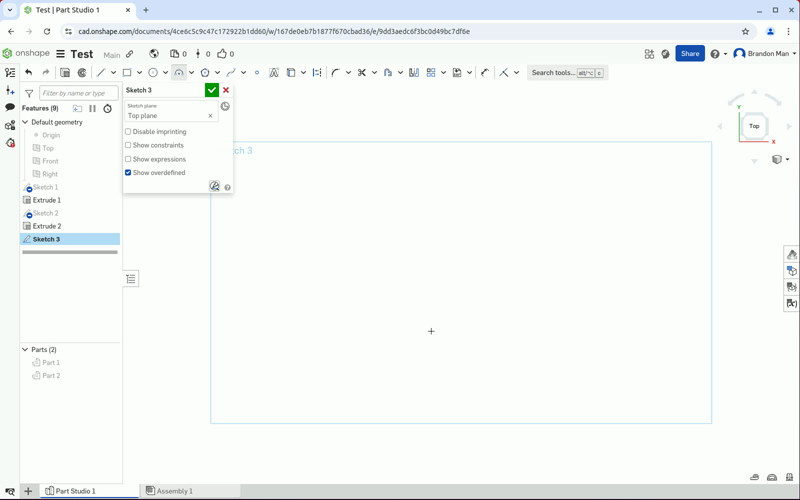
key_up(shift)
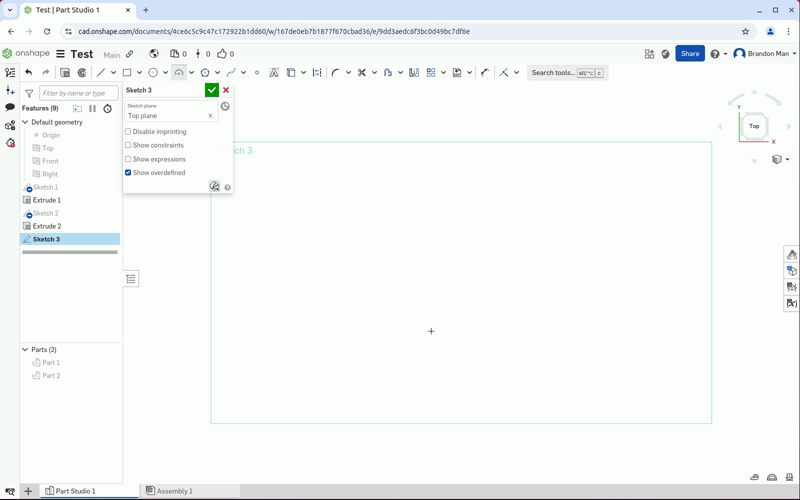
key_down(shift)
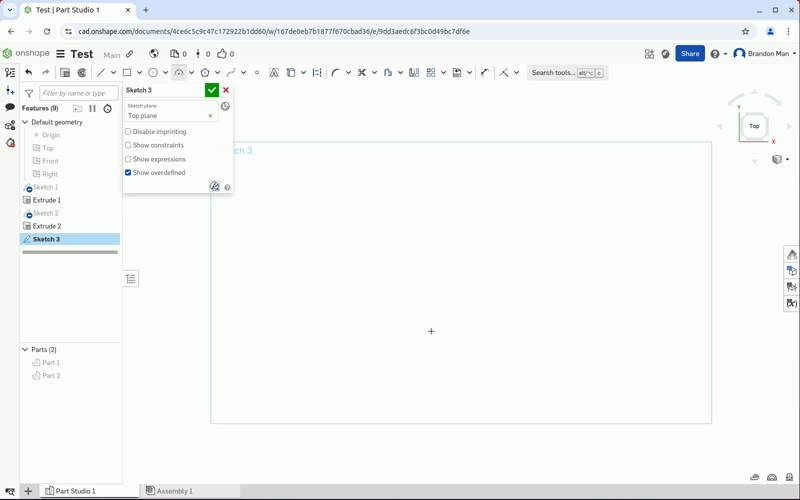
mouse_move(488, 330)
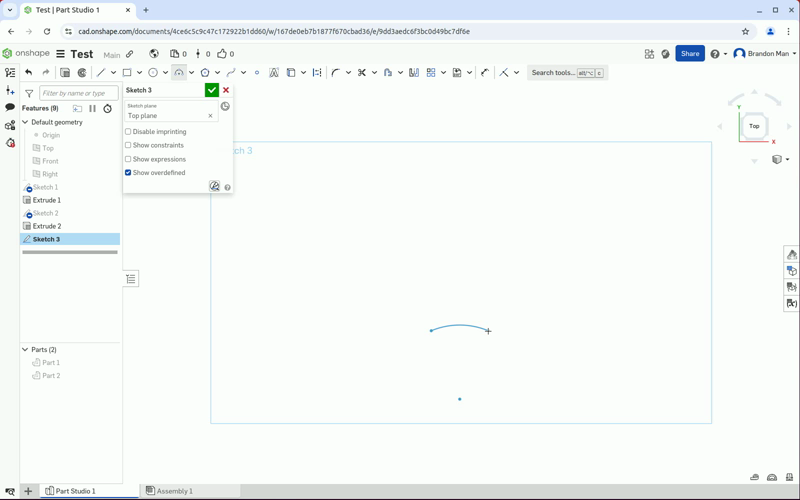
click(488, 330)
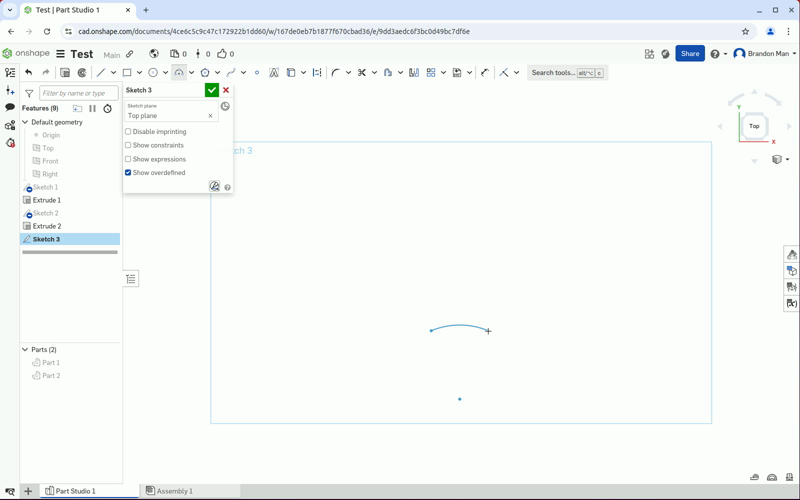
mouse_move(459, 359)
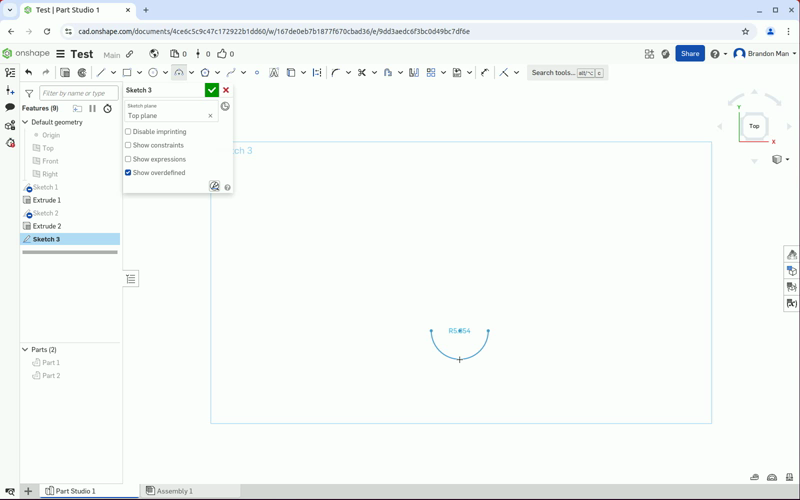
click(459, 359)
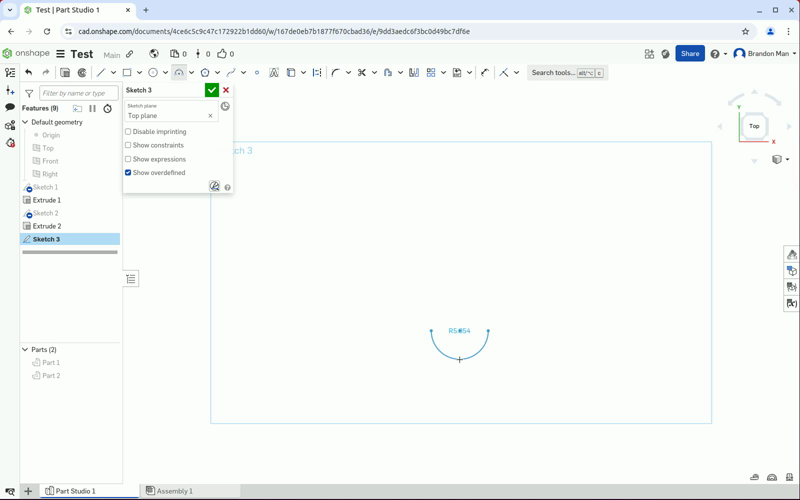
key_up(shift)
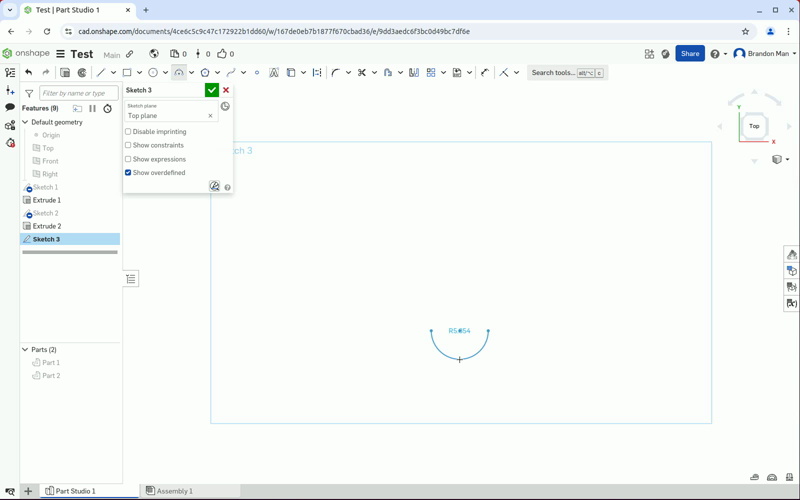
key(esc)
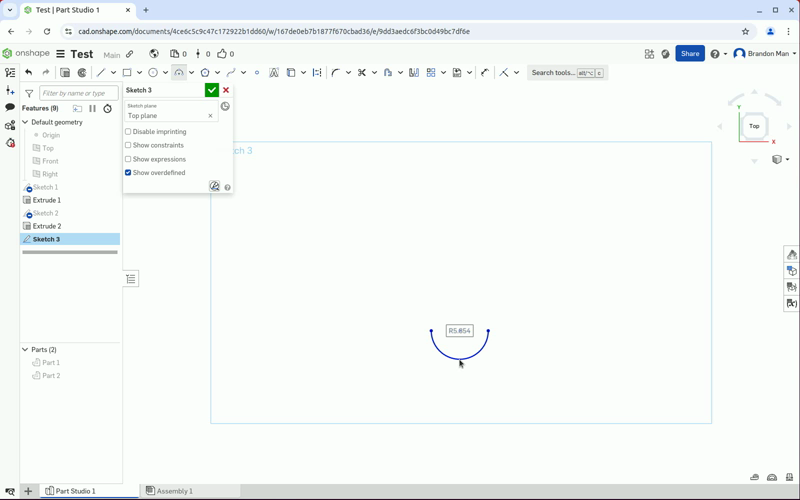
key(l)
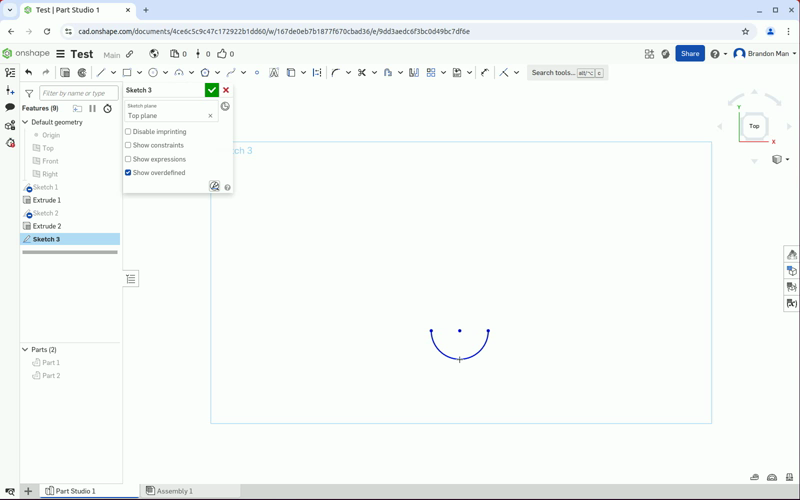
mouse_move(488, 330)
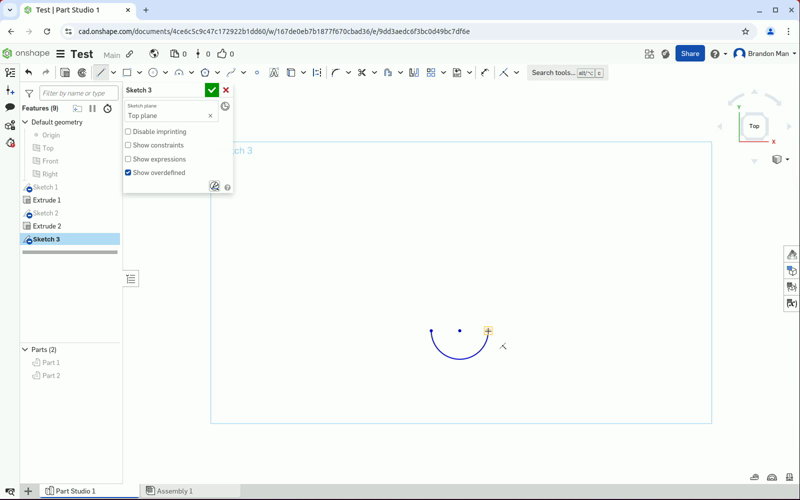
click(488, 330)
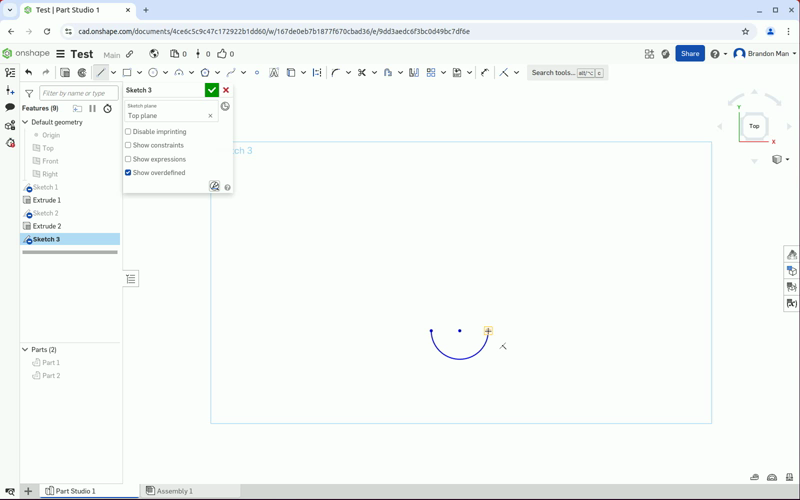
key_down(shift)
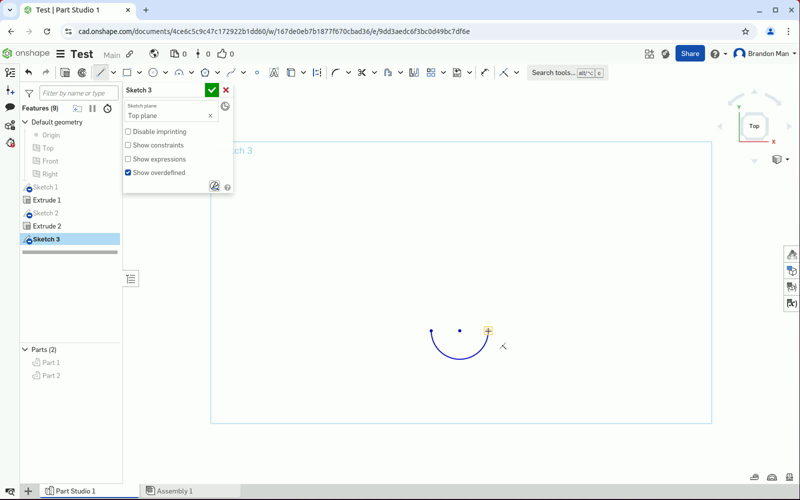
mouse_move(488, 234)
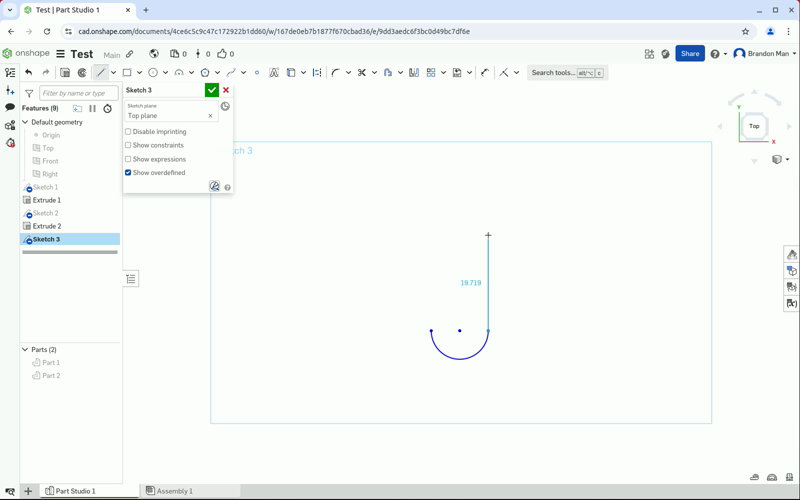
click(488, 234)
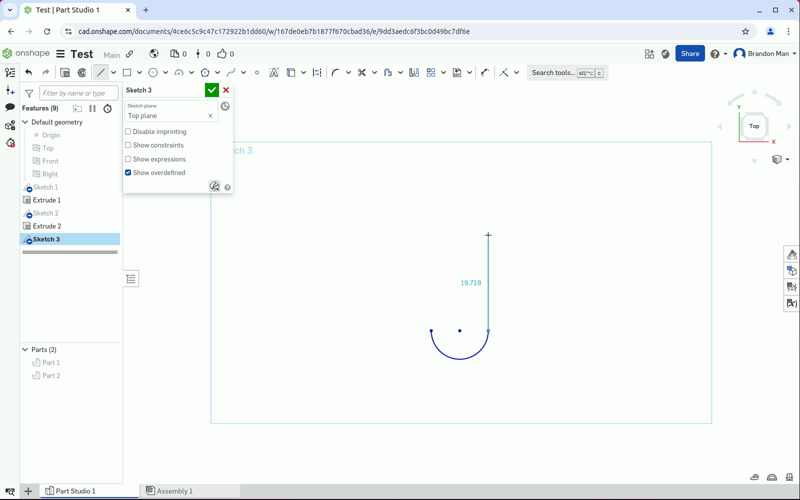
key_up(shift)
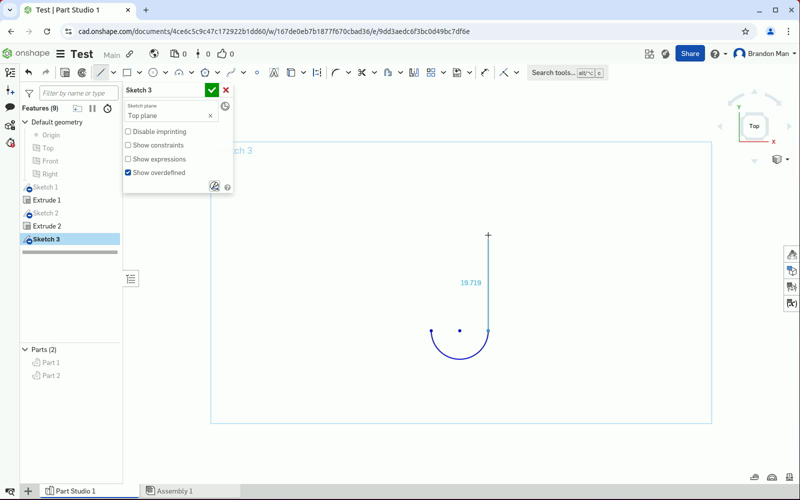
key(esc)
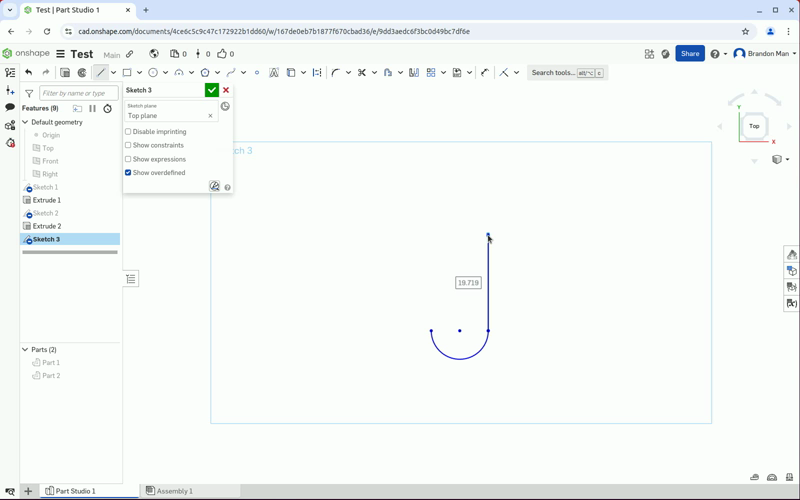
key(a)
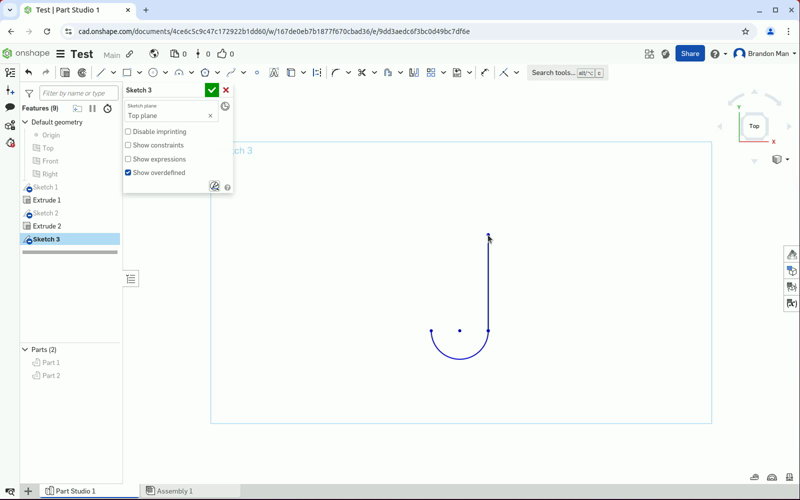
mouse_move(488, 234)
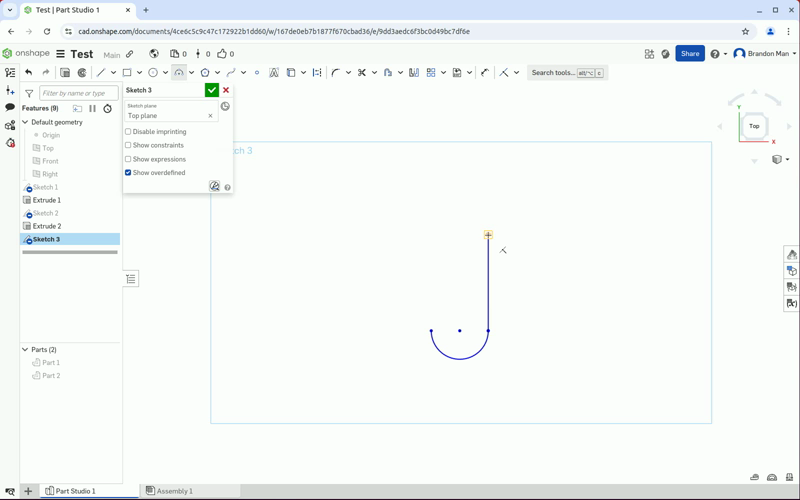
click(488, 234)
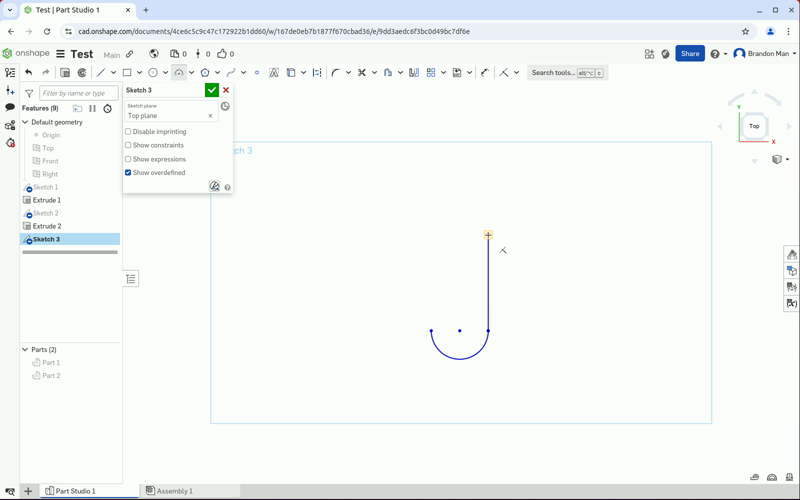
key_down(shift)
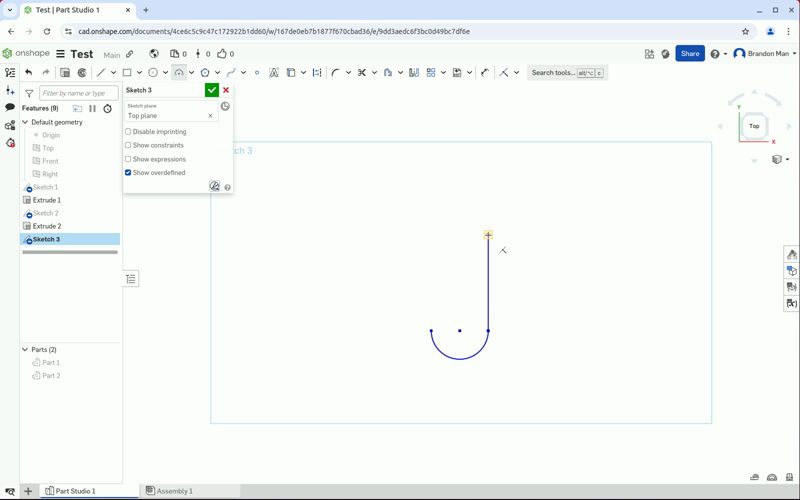
mouse_move(431, 234)
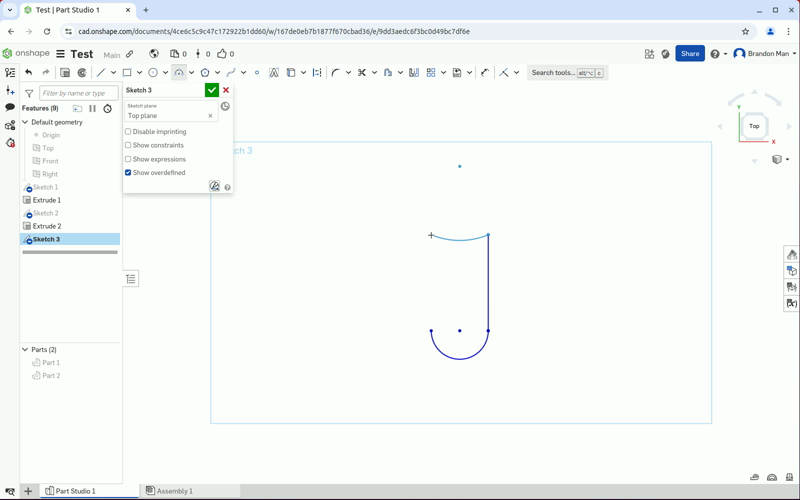
click(431, 234)
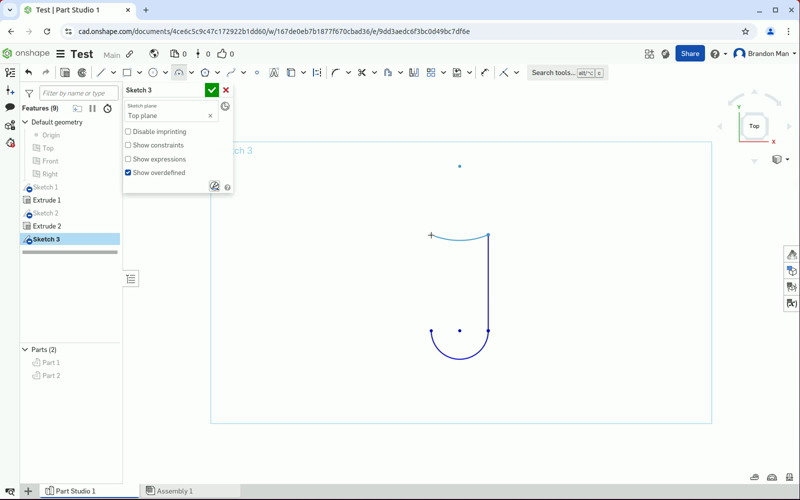
mouse_move(459, 206)
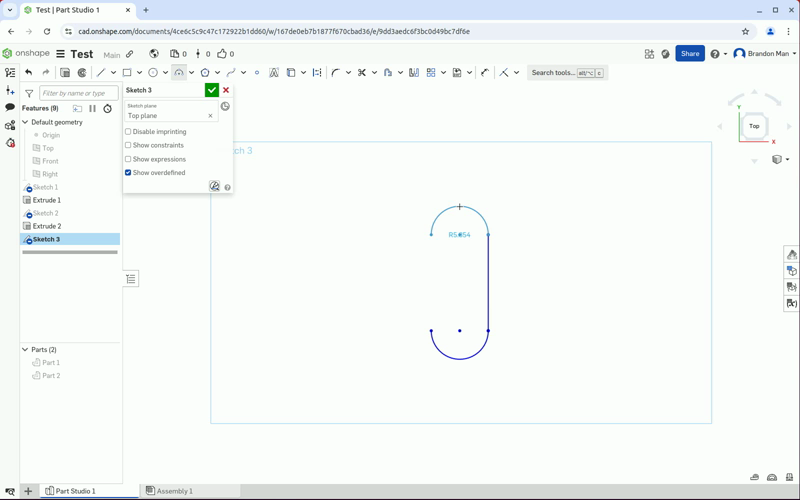
click(459, 206)
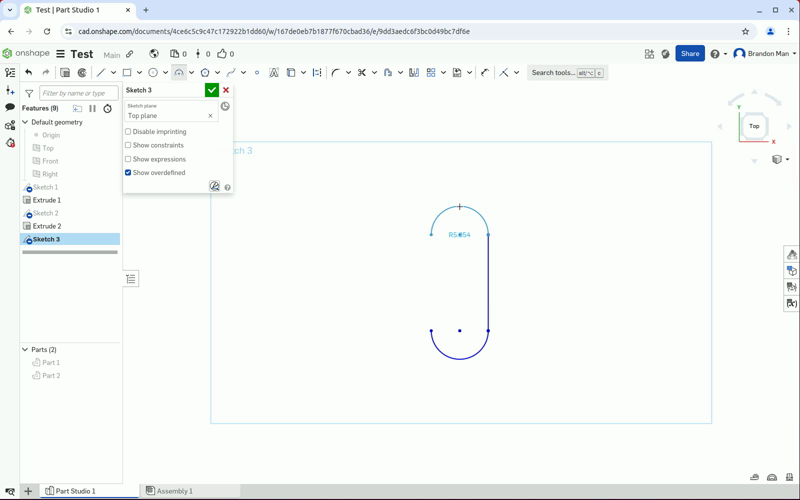
key_up(shift)
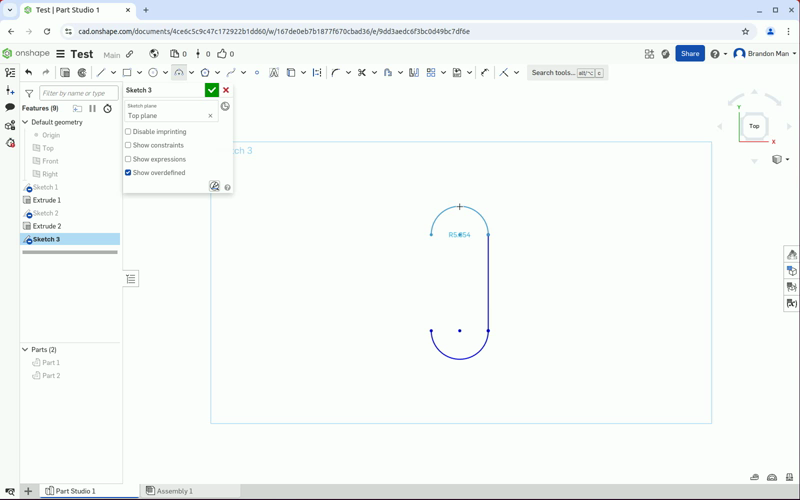
key(esc)
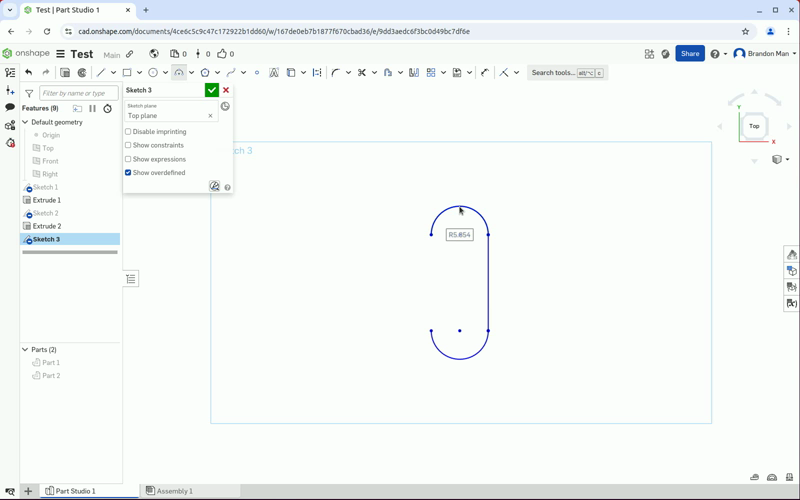
key(l)
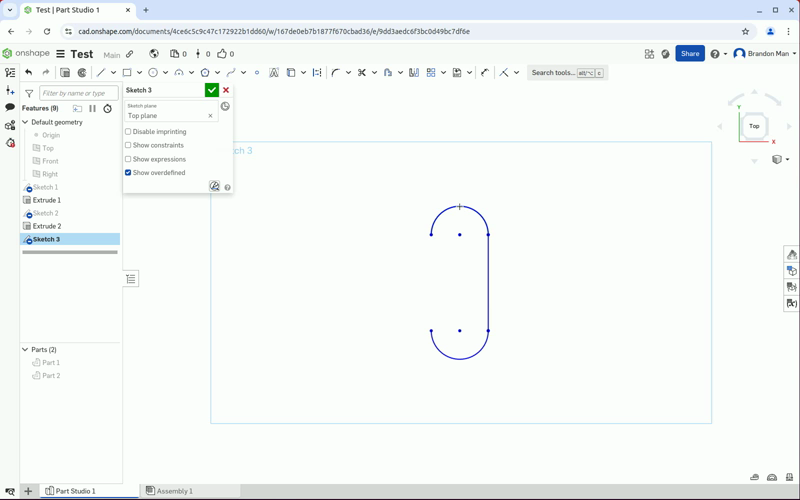
mouse_move(431, 234)
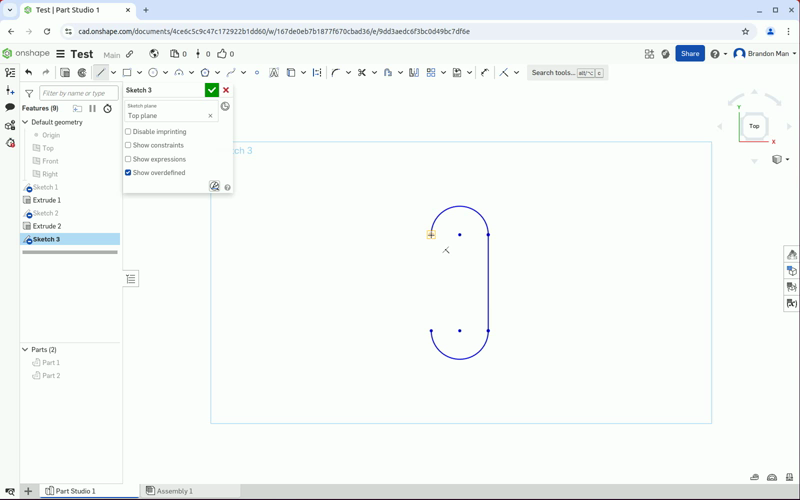
click(431, 234)
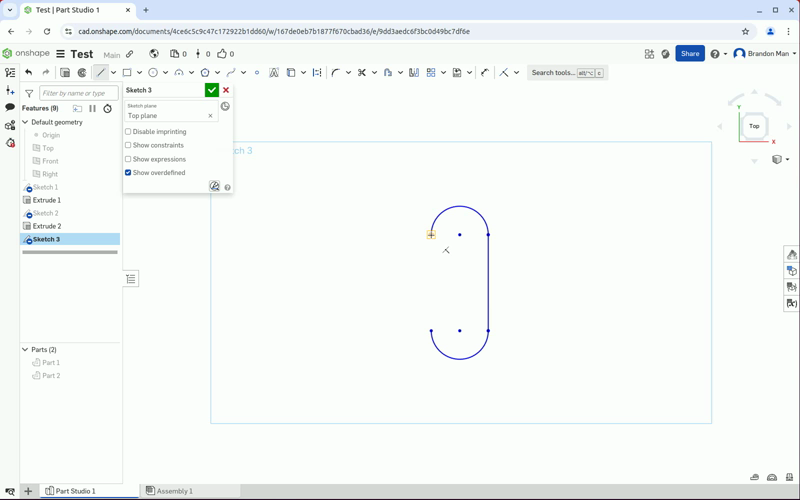
key_down(shift)
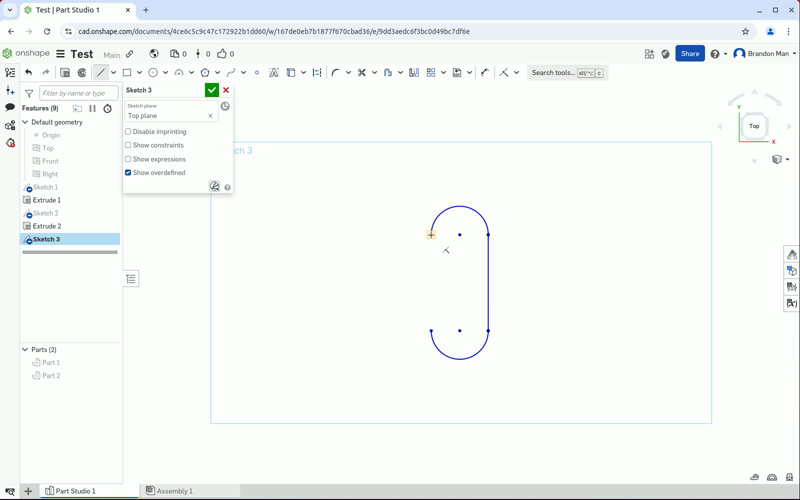
mouse_move(431, 330)
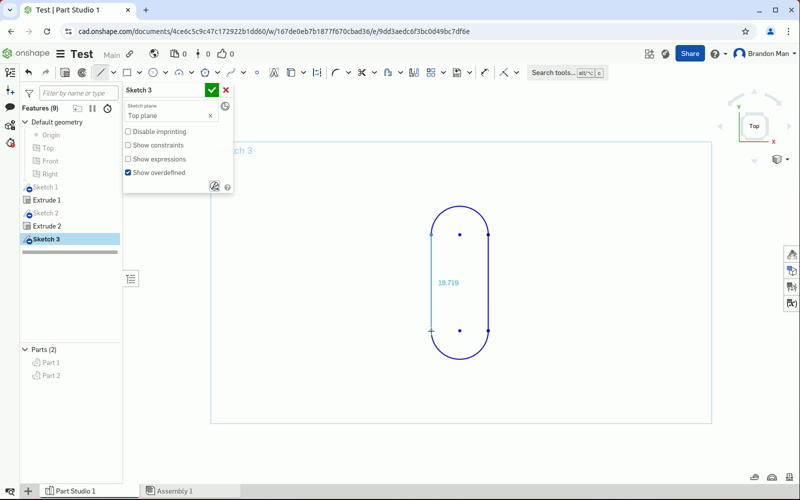
key_up(shift)
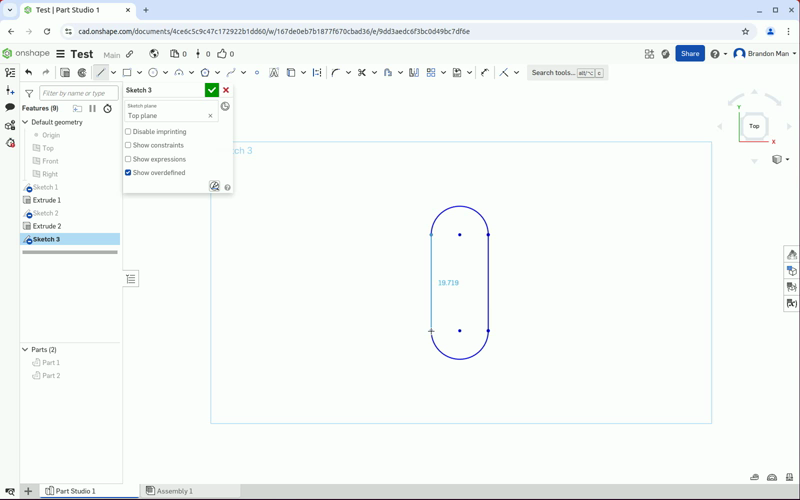
click(431, 330)
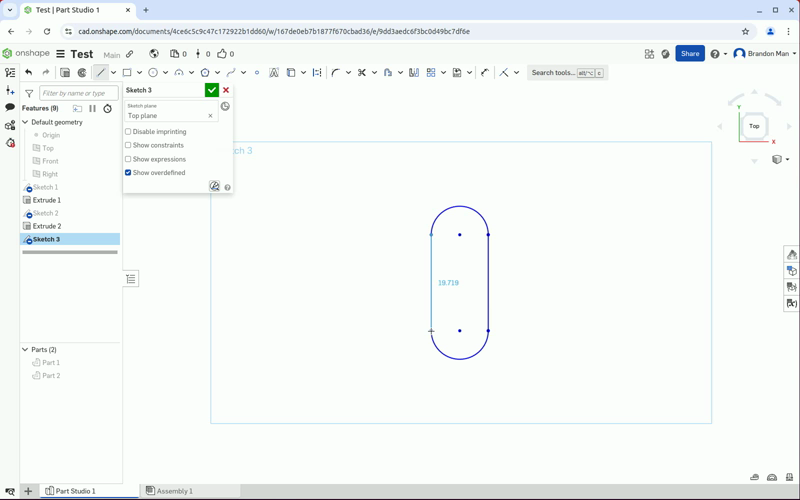
key(esc)
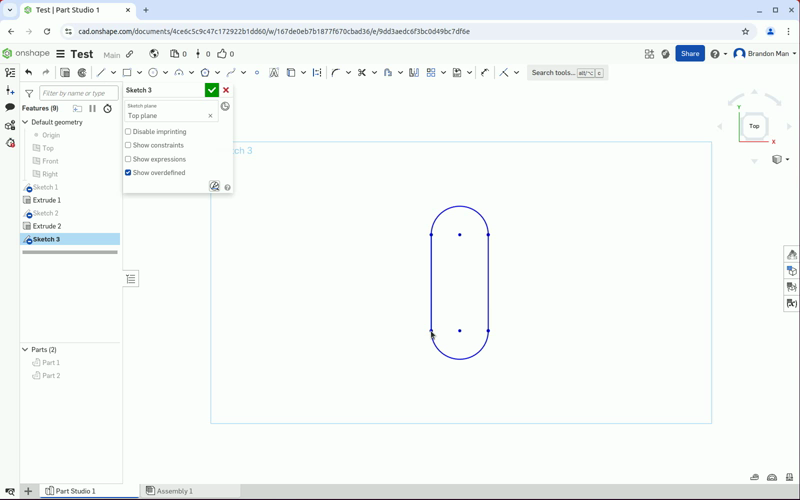
mouse_move(465, 324)
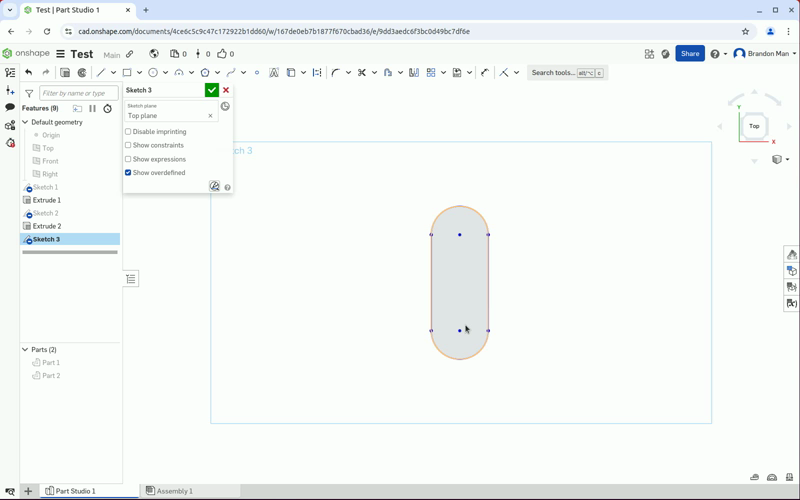
click(465, 324)
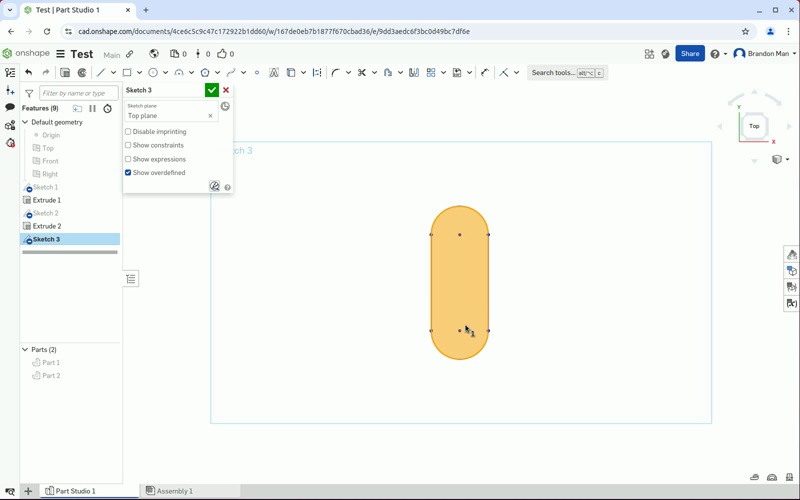
mouse_move(73, 352)
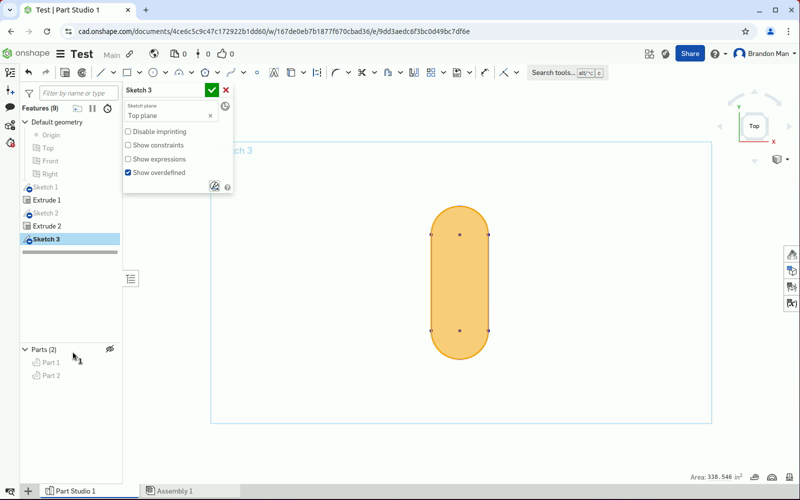
key(shift+y)
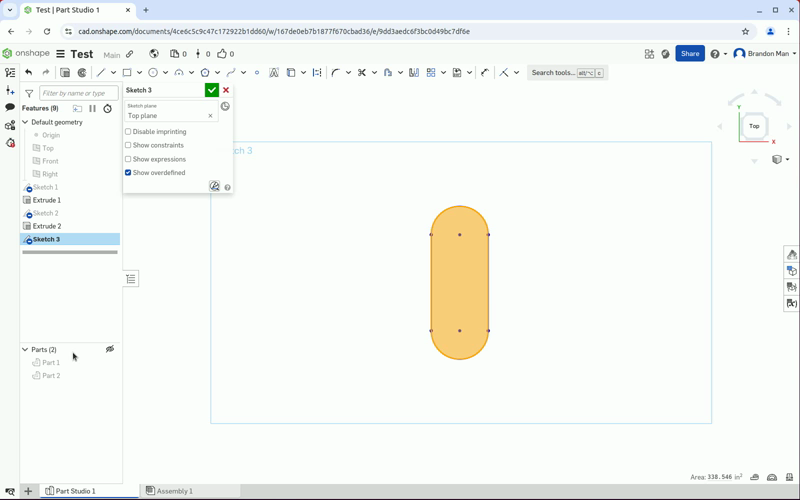
key(shift+e)
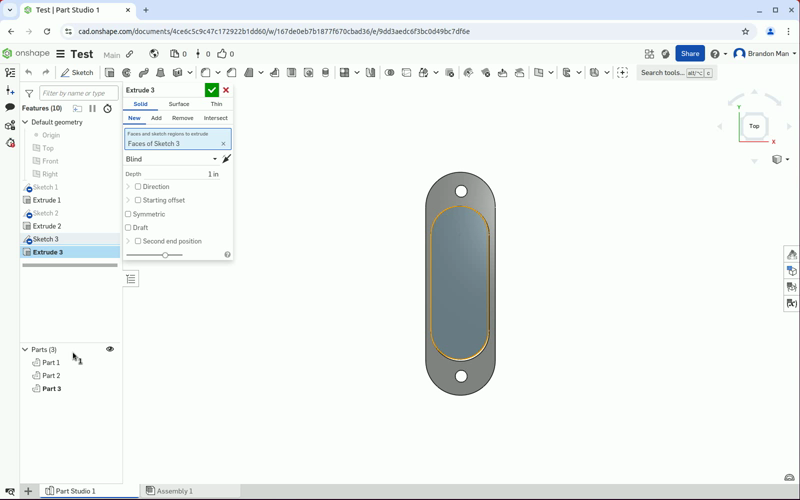
mouse_move(143, 106)
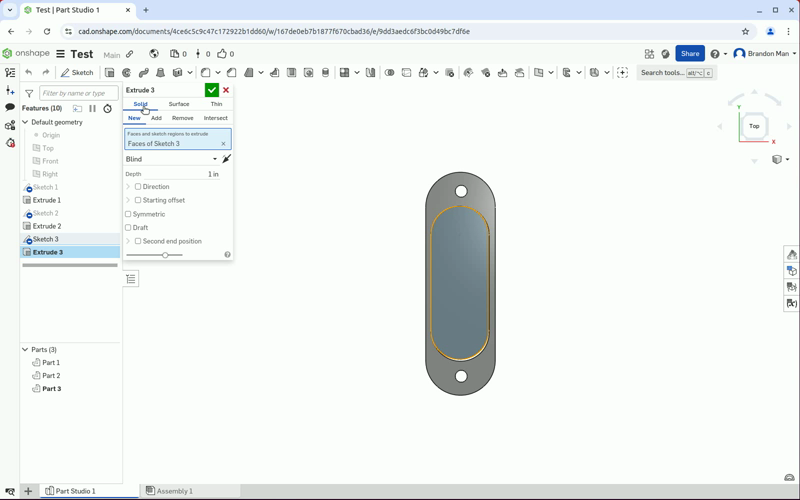
click(143, 106)
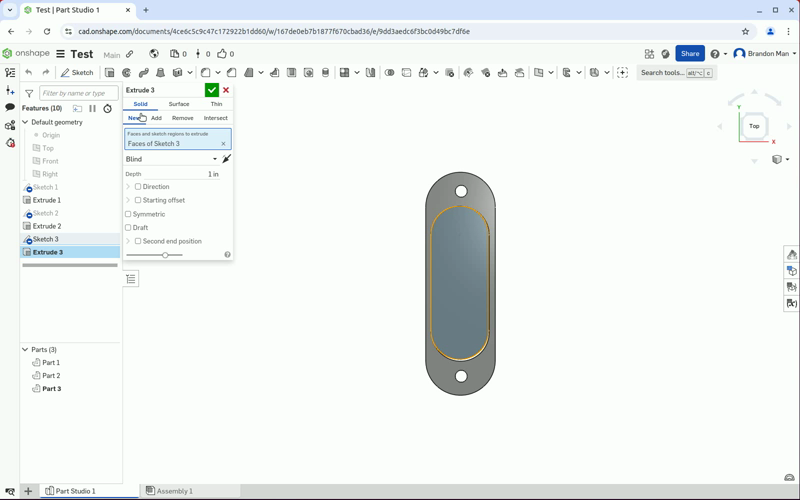
mouse_move(137, 120)
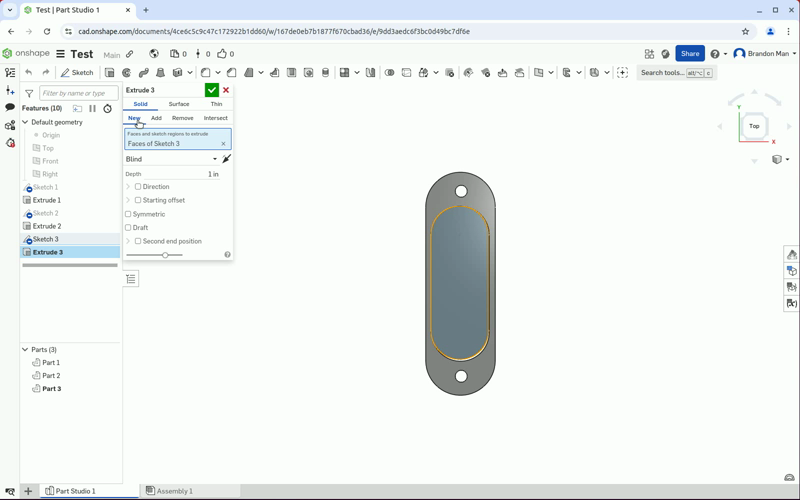
click(137, 120)
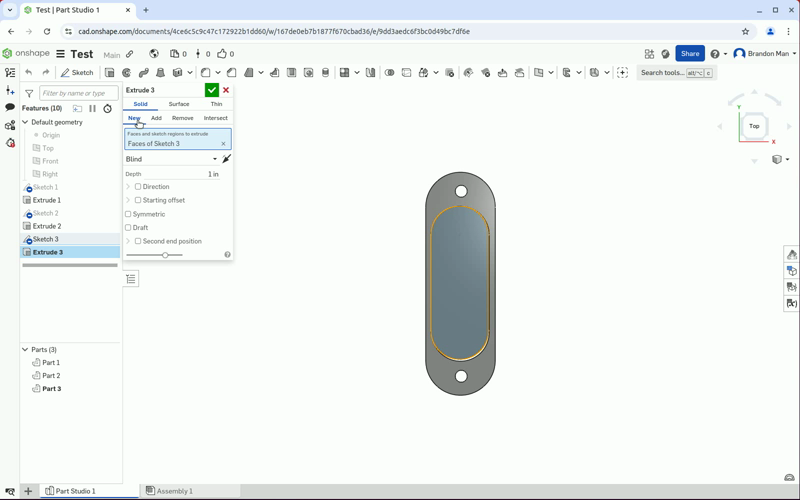
key(tab, 4)
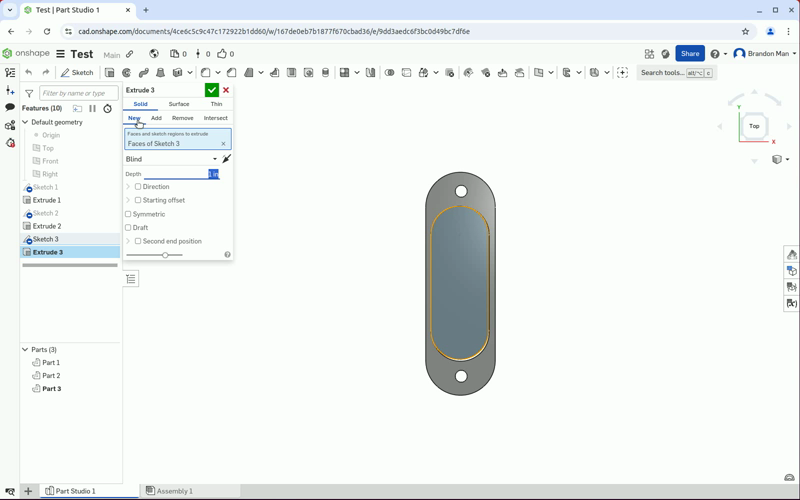
text(-1.204)
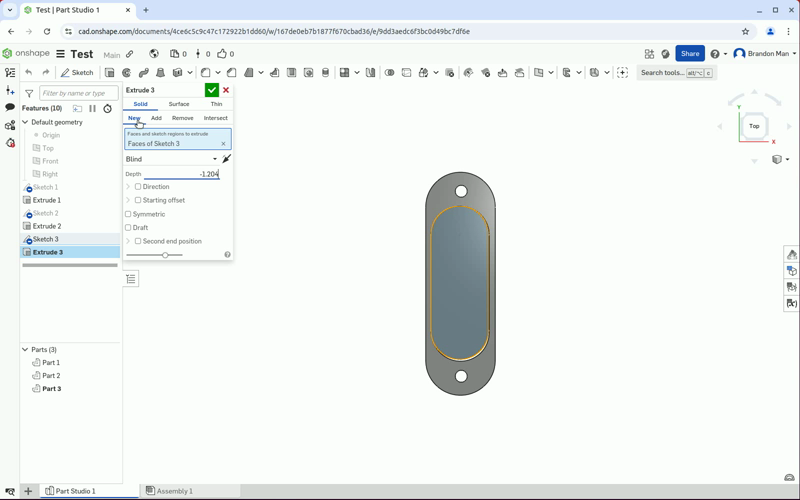
key(enter)
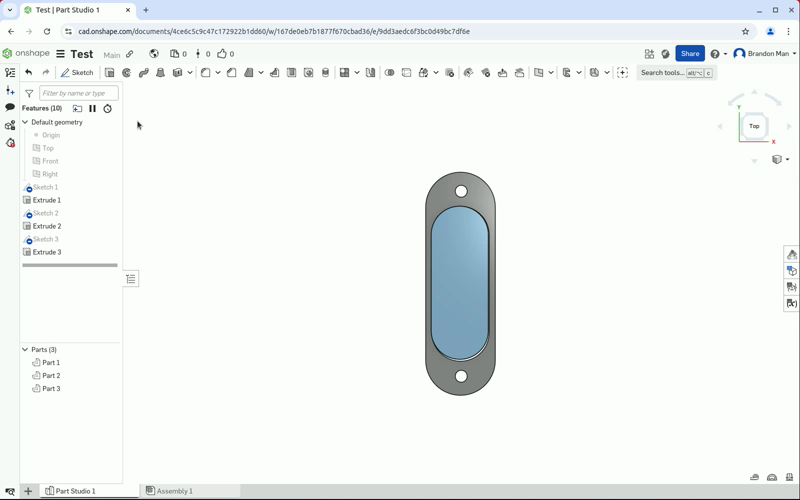
key(shift+h)
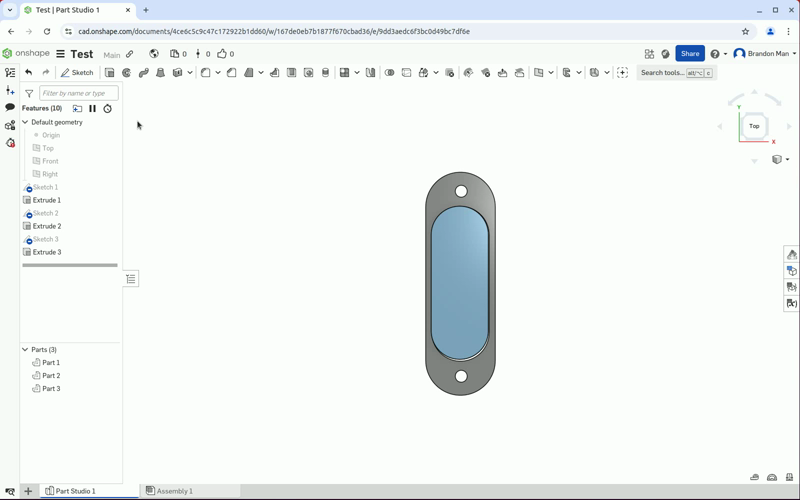
key(shift+h)
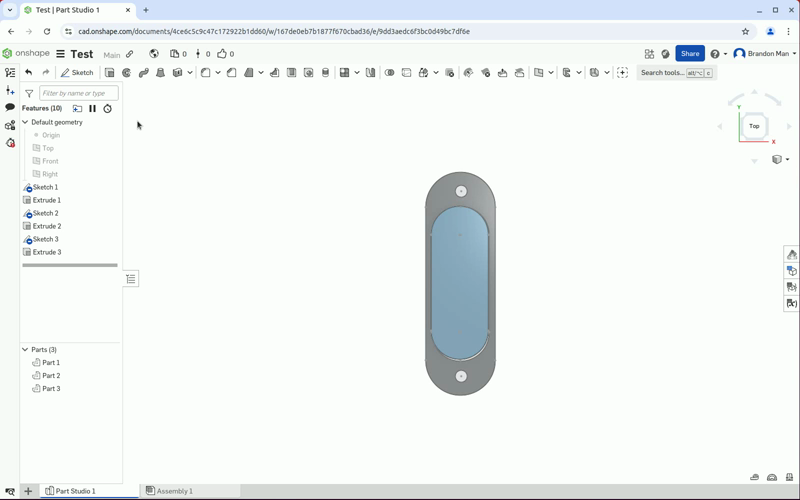
key(shift+7)
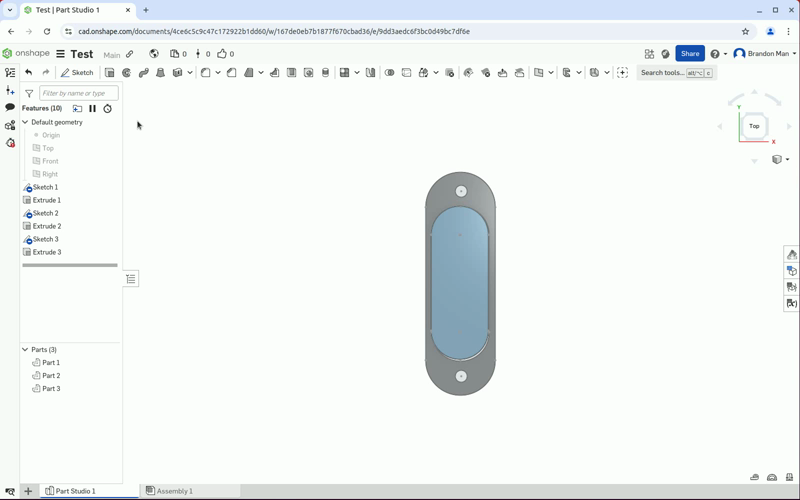
key(up, 3)
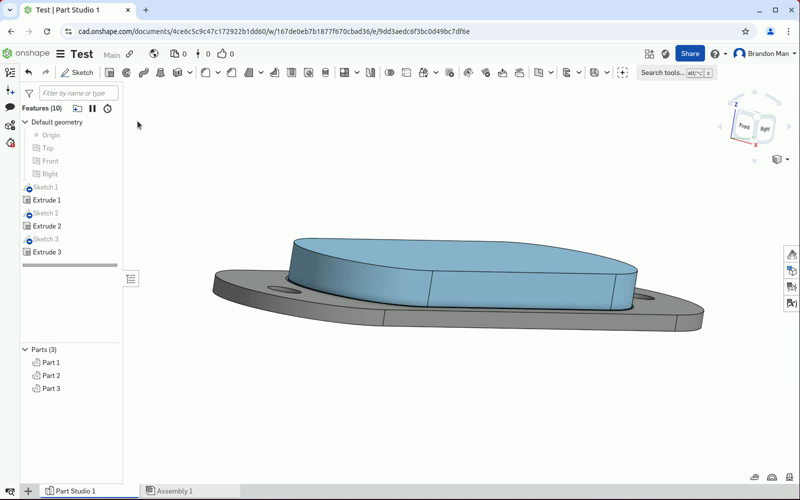
key(left, 3)
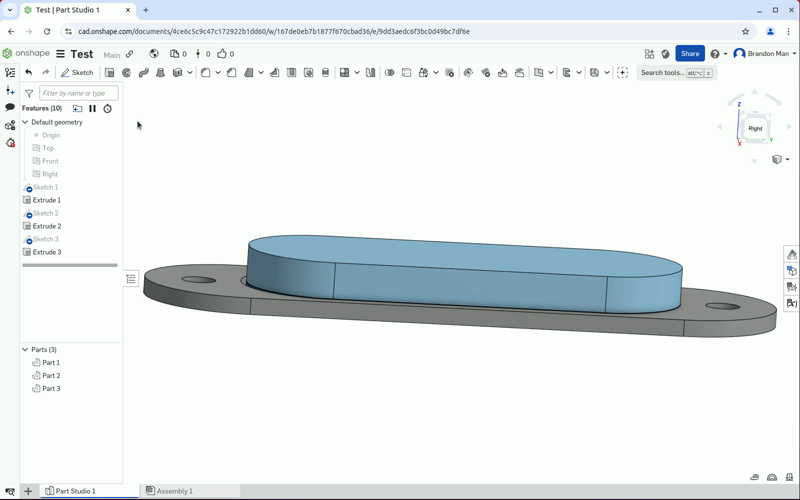
key(right, 3)
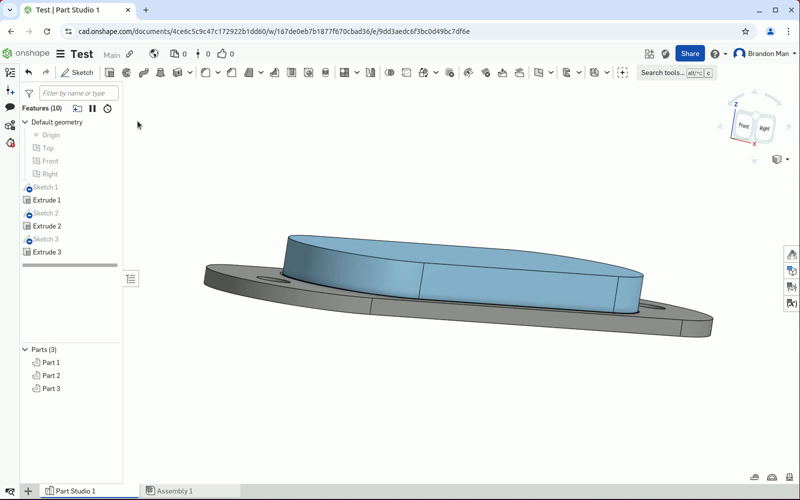
key(down, 3)
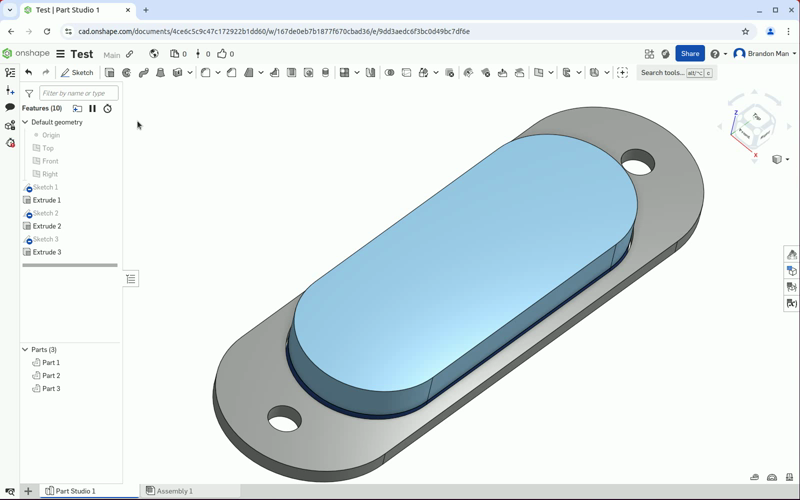
mouse_move(73, 189)
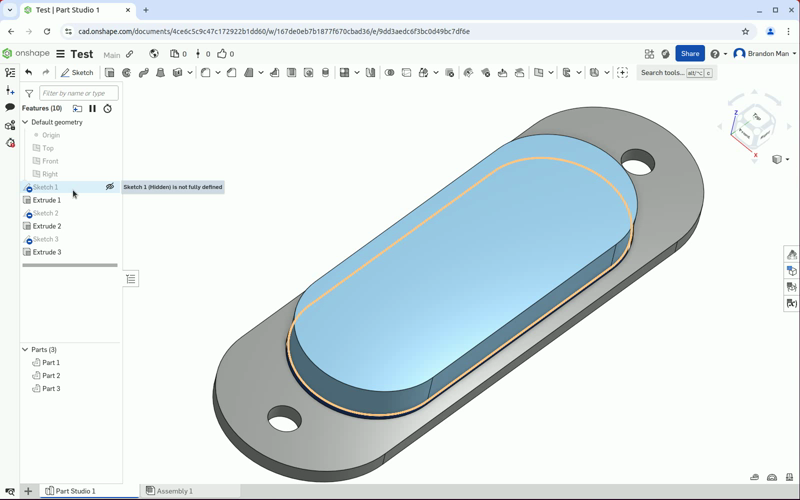
click(73, 189)